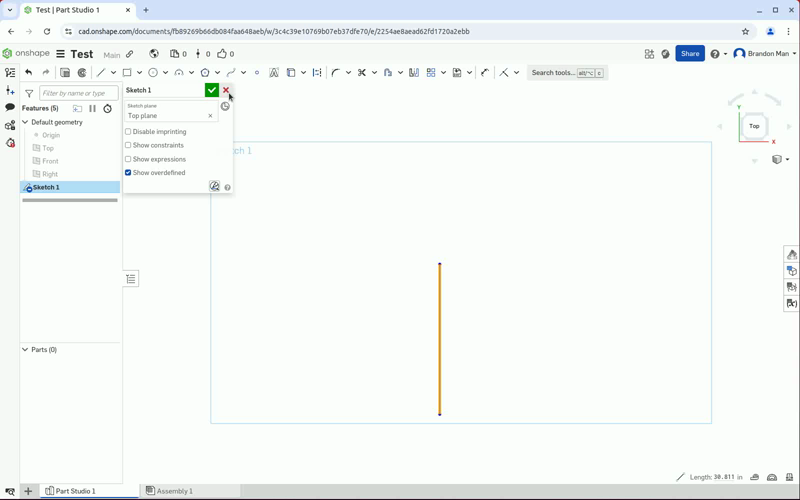
key(shift+h)
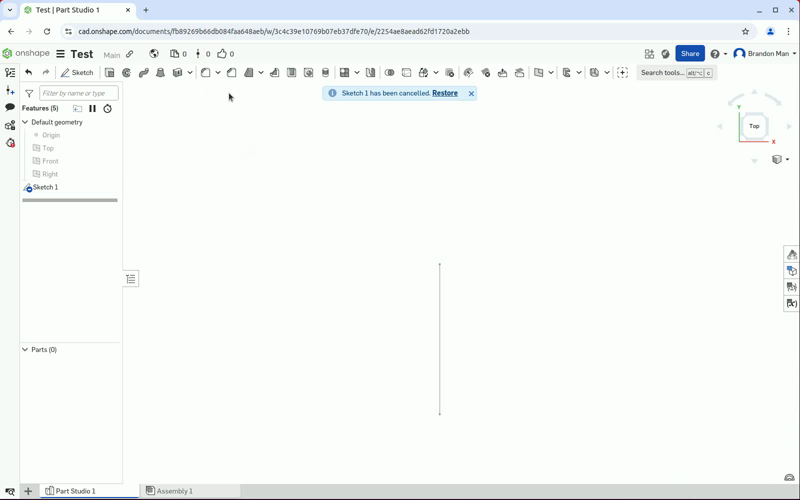
key(shift+s)
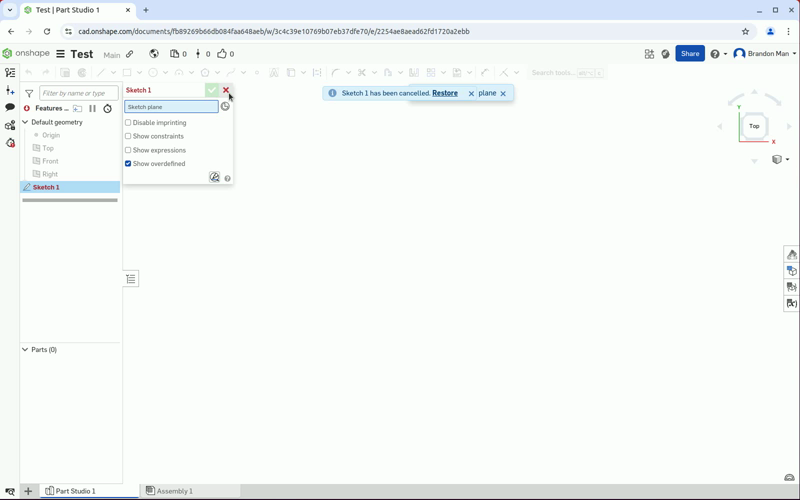
mouse_move(73, 150)
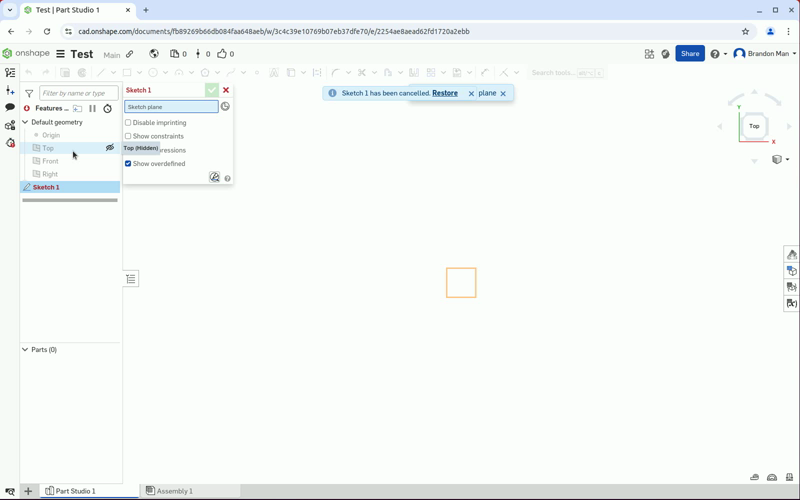
click(73, 150)
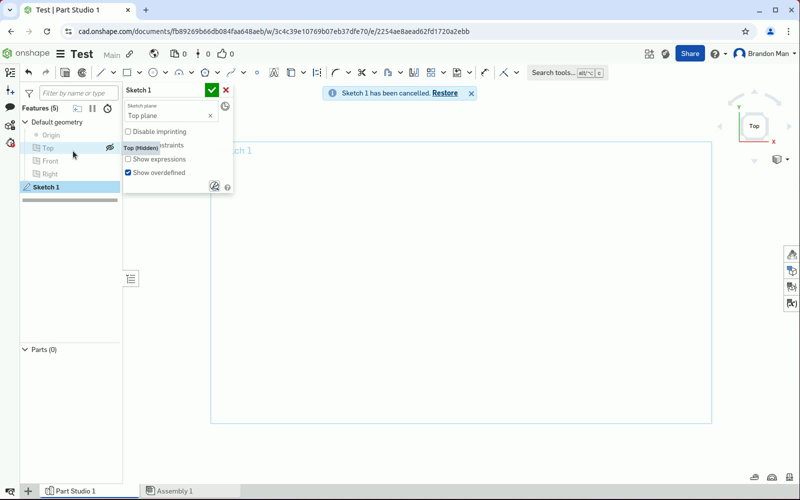
mouse_move(73, 352)
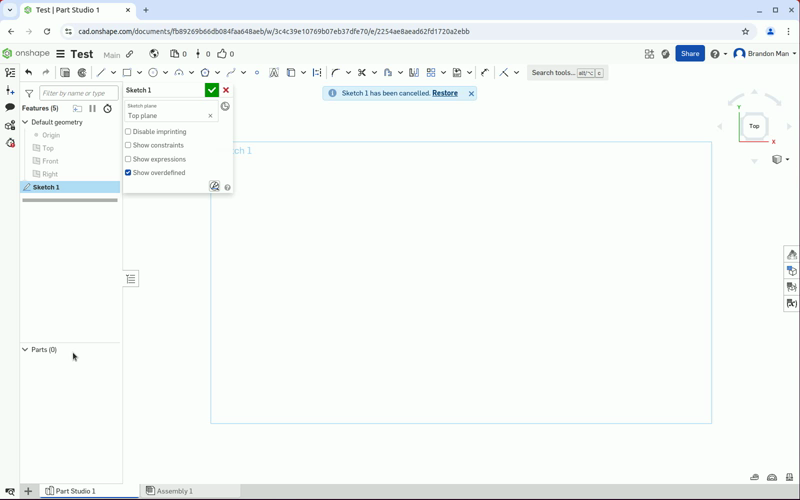
key(y)
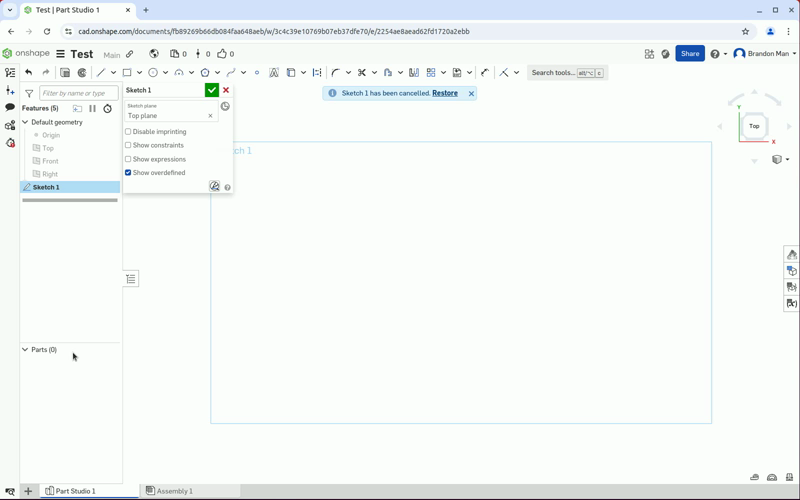
key(l)
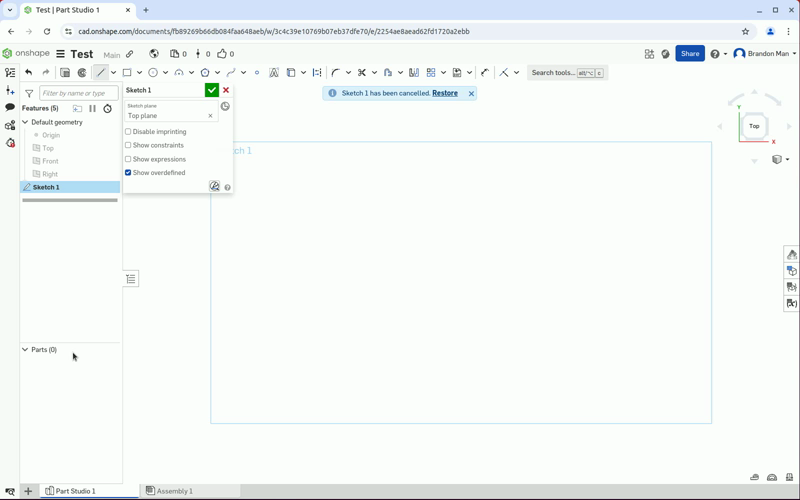
key_down(shift)
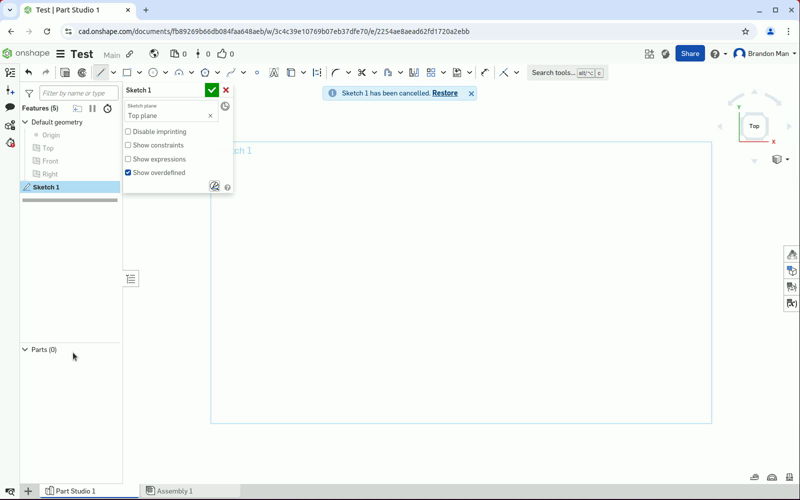
mouse_move(348, 356)
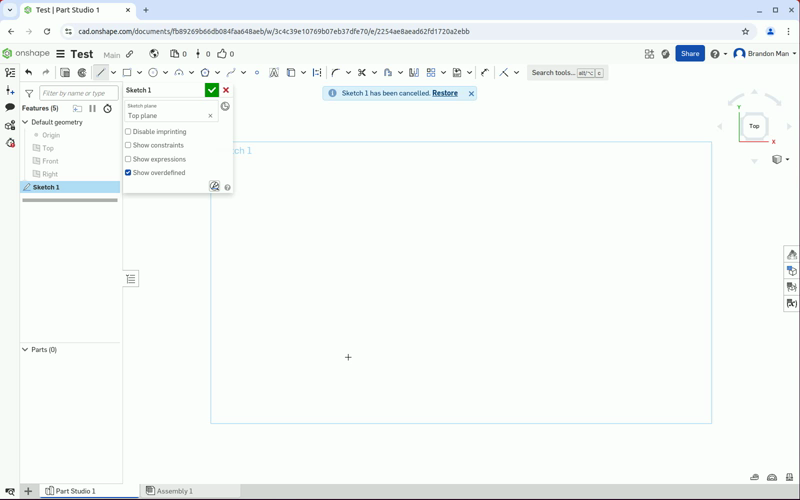
click(348, 356)
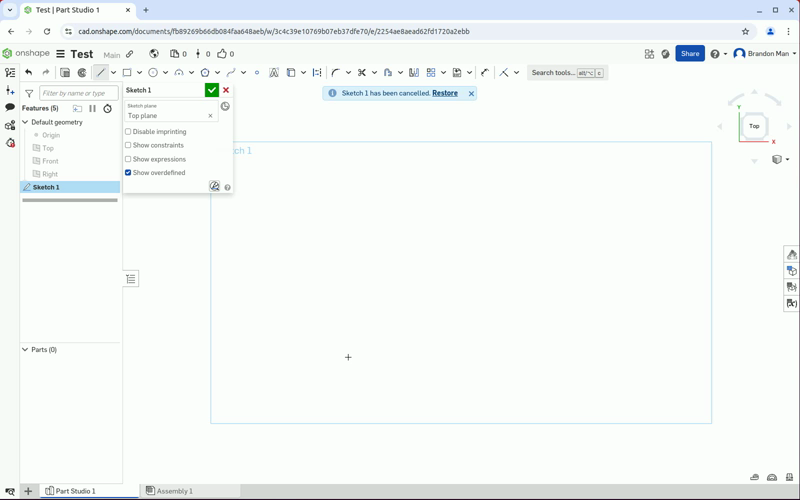
key_up(shift)
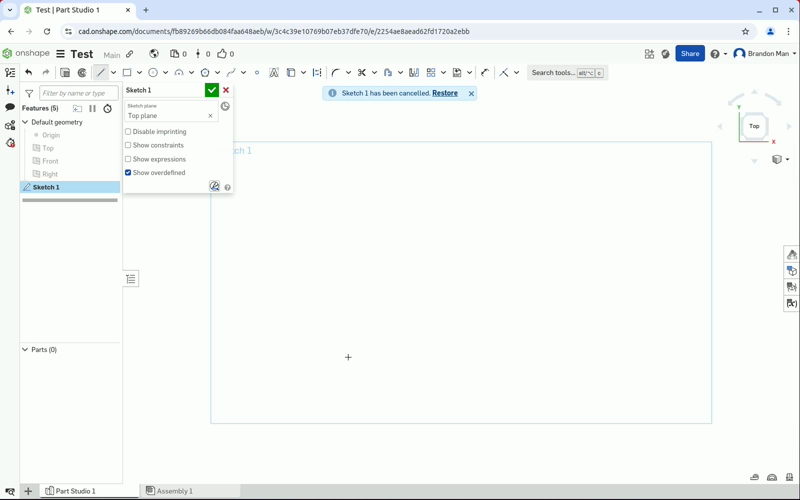
key_down(shift)
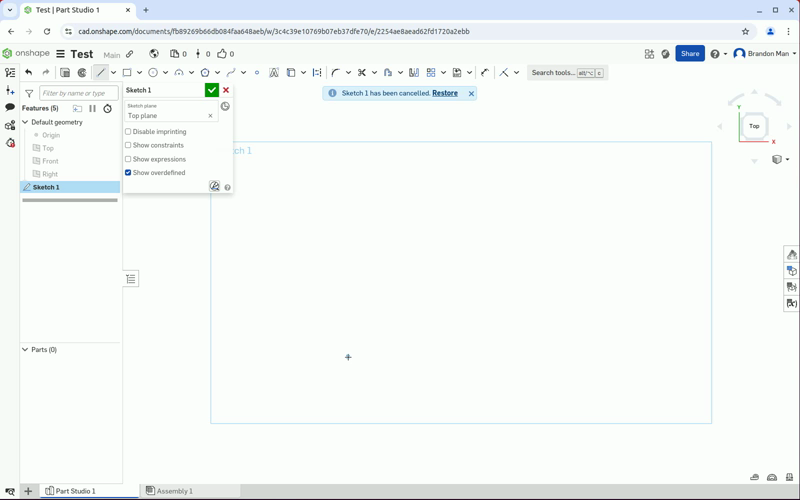
mouse_move(490, 356)
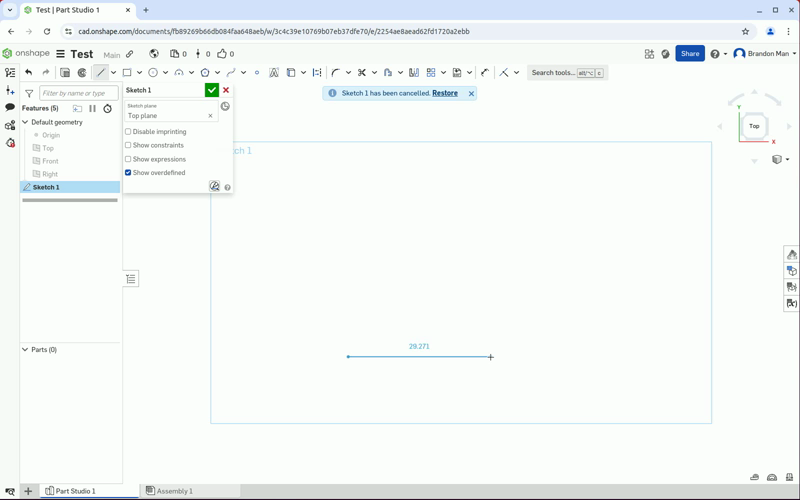
click(490, 356)
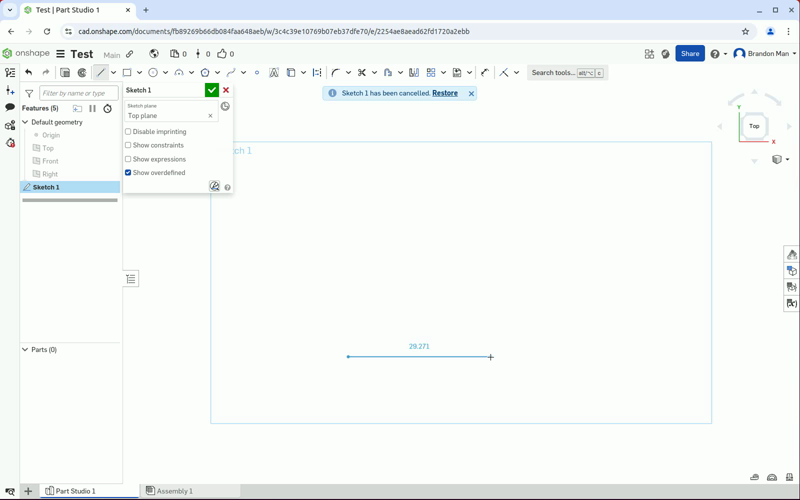
key_up(shift)
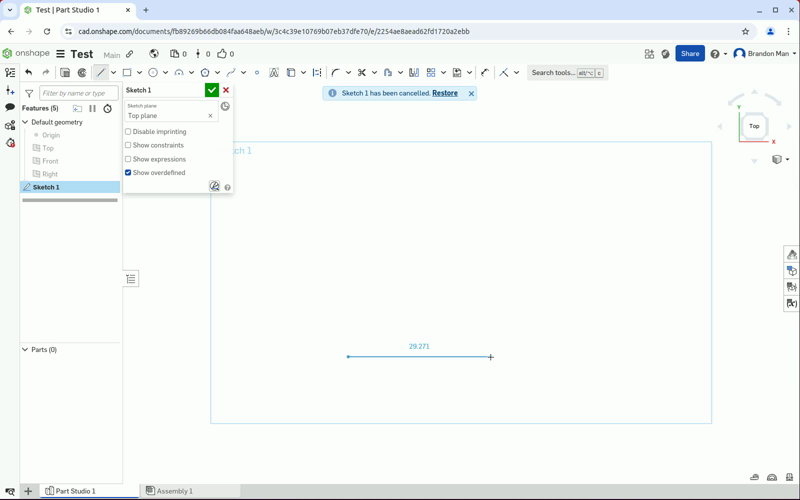
key_down(shift)
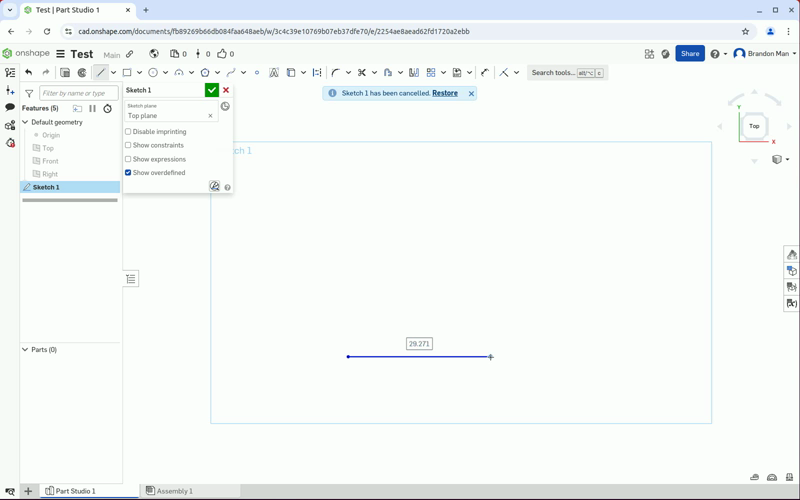
mouse_move(490, 224)
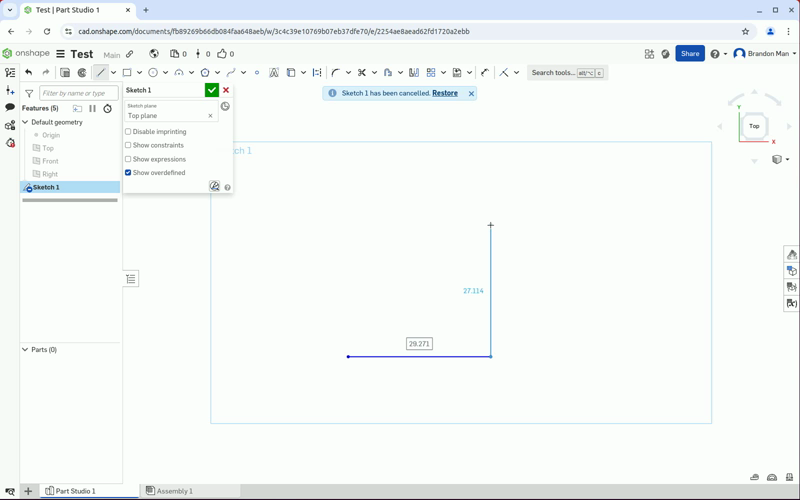
click(490, 224)
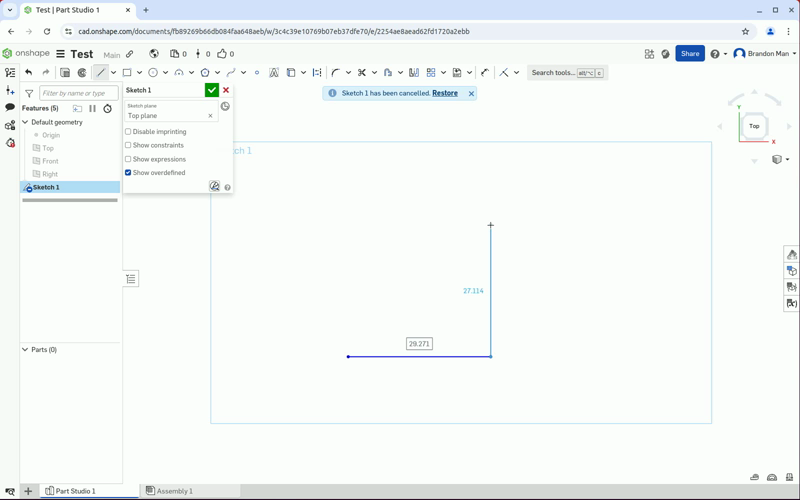
key_up(shift)
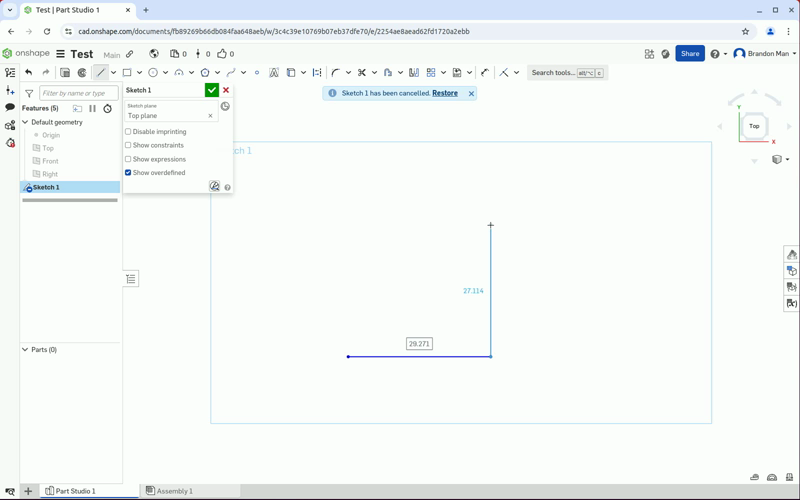
key_down(shift)
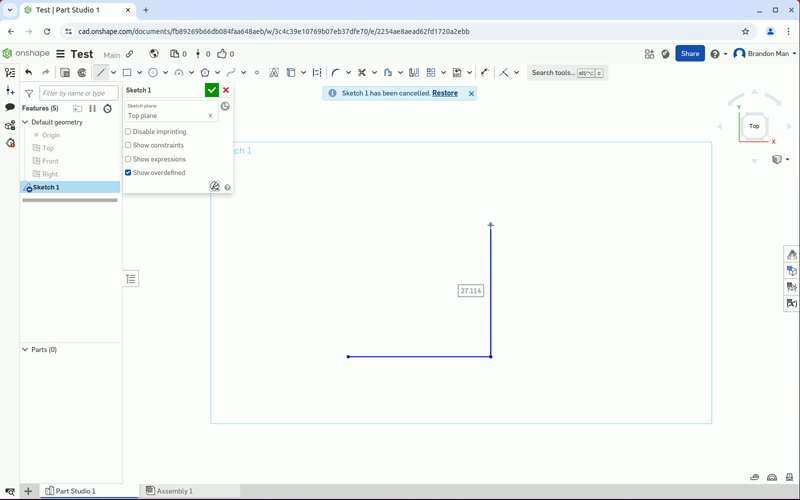
mouse_move(348, 224)
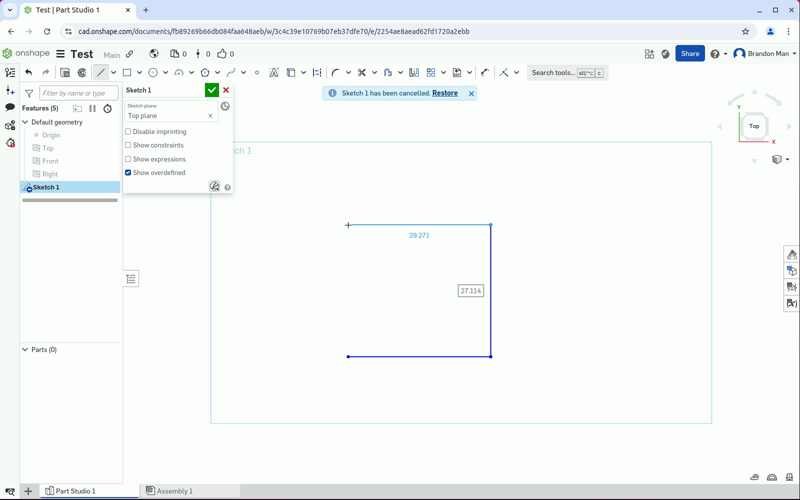
click(348, 224)
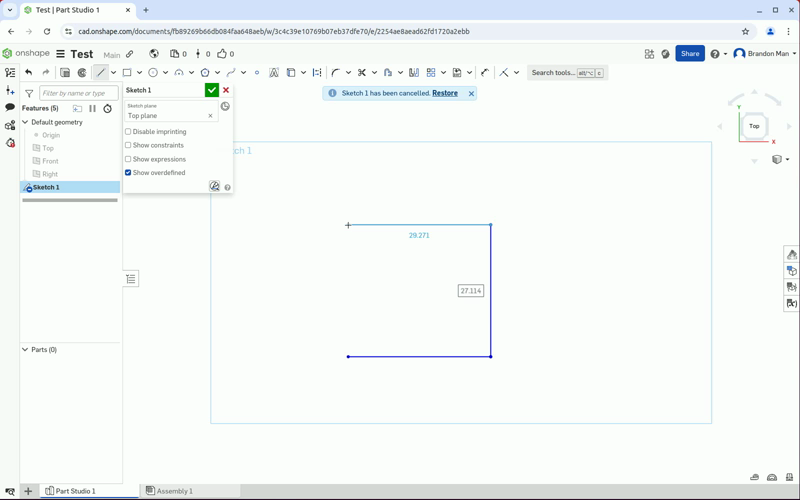
key_up(shift)
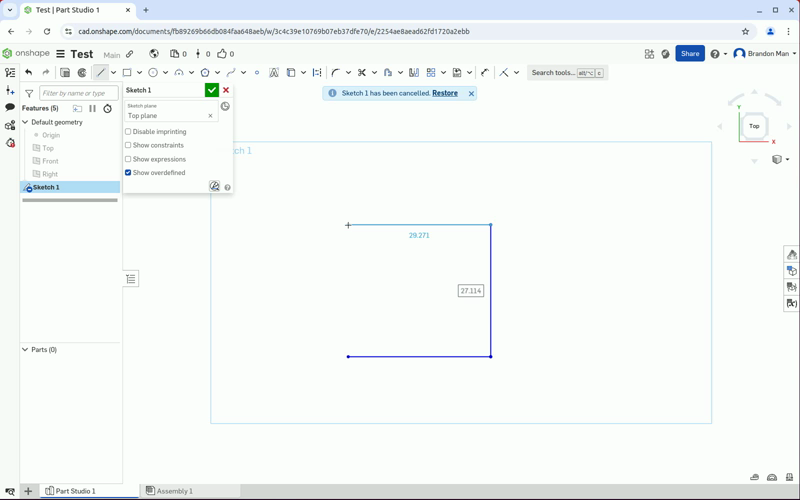
key_down(shift)
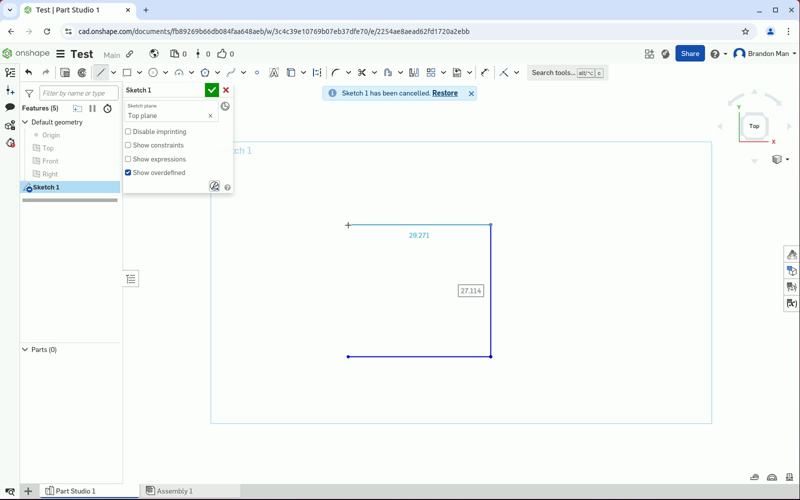
mouse_move(348, 356)
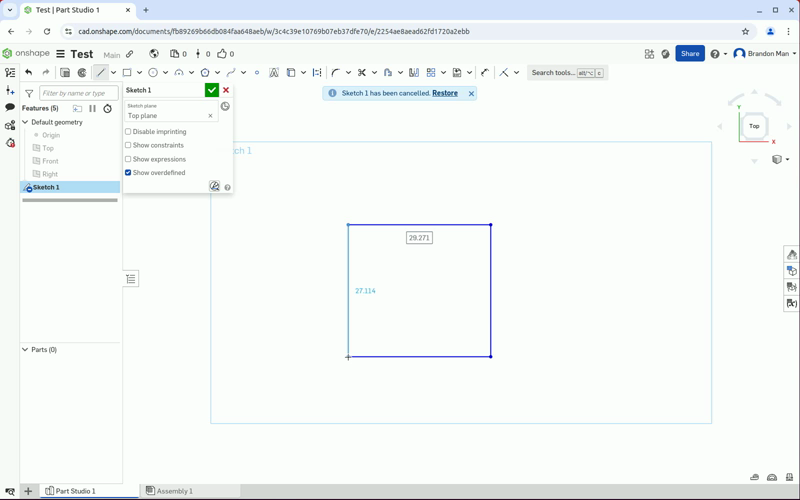
key_up(shift)
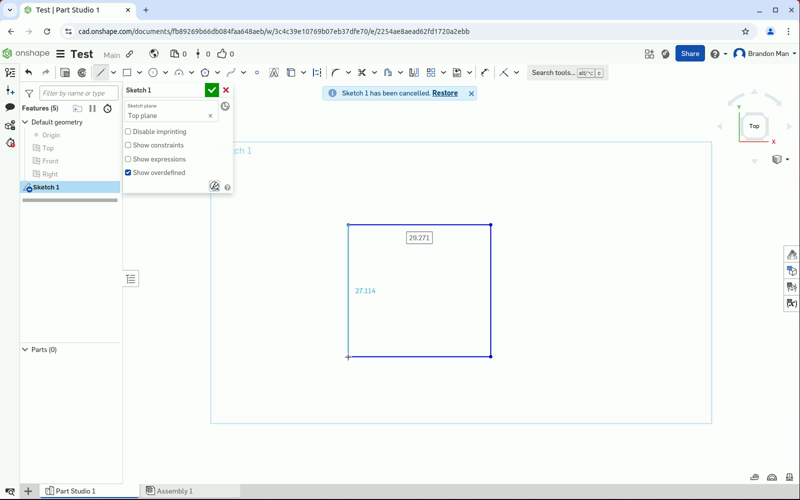
click(348, 356)
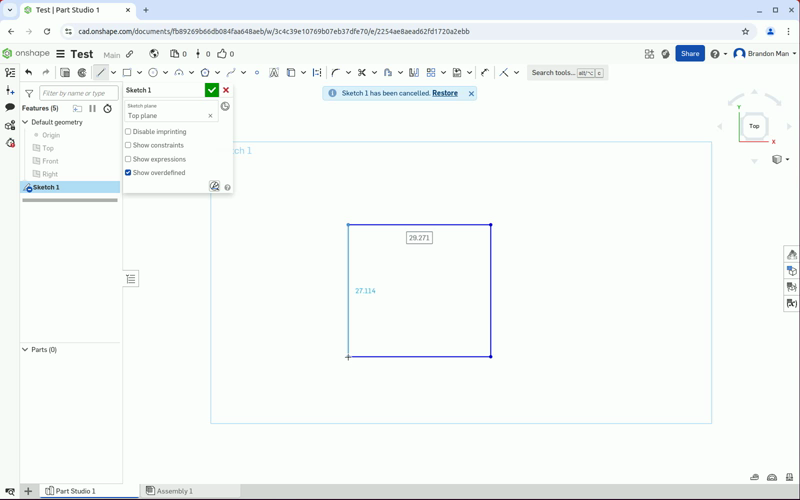
key(esc)
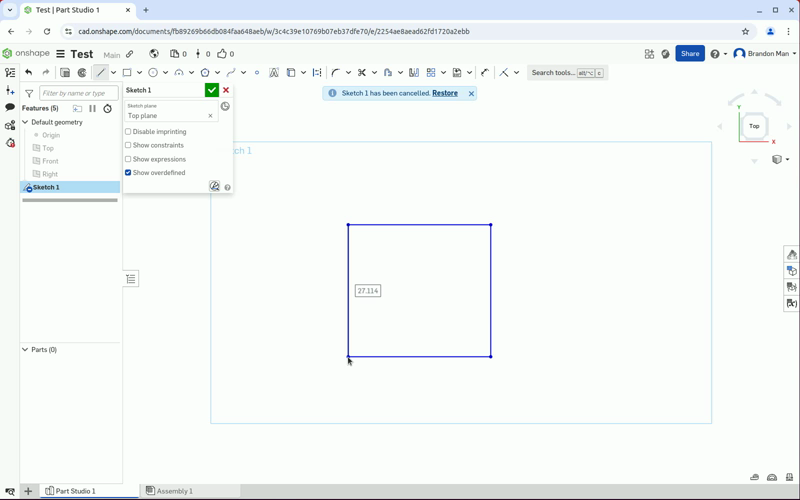
mouse_move(474, 335)
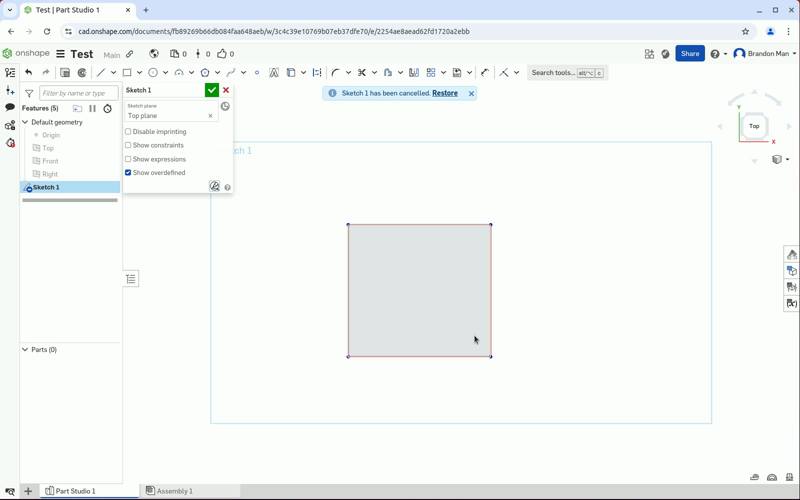
click(474, 335)
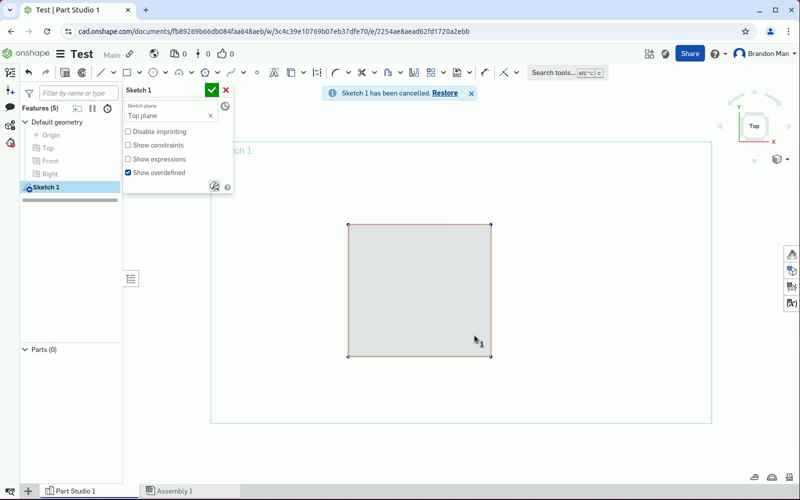
mouse_move(73, 352)
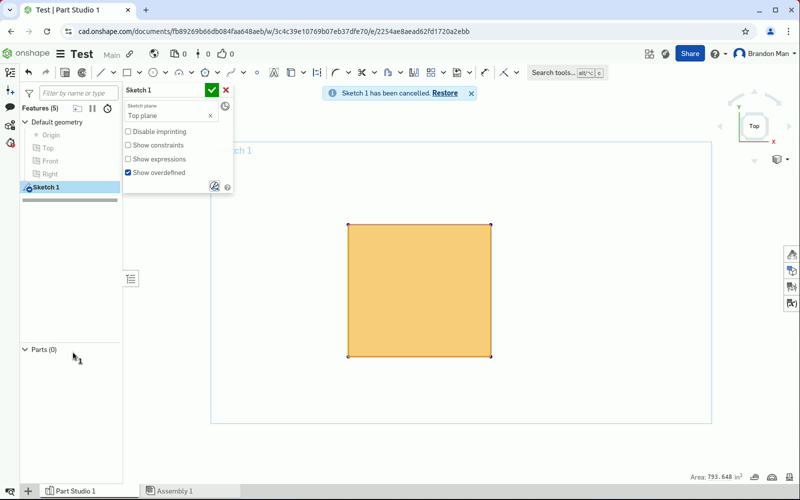
key(shift+y)
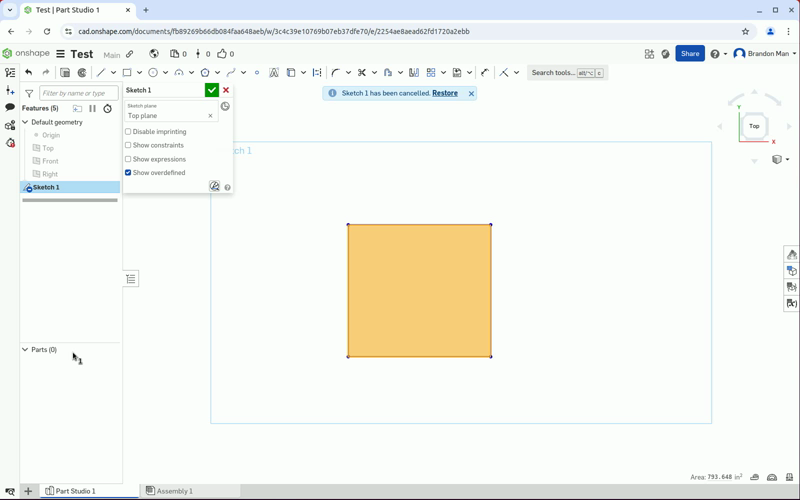
key(shift+e)
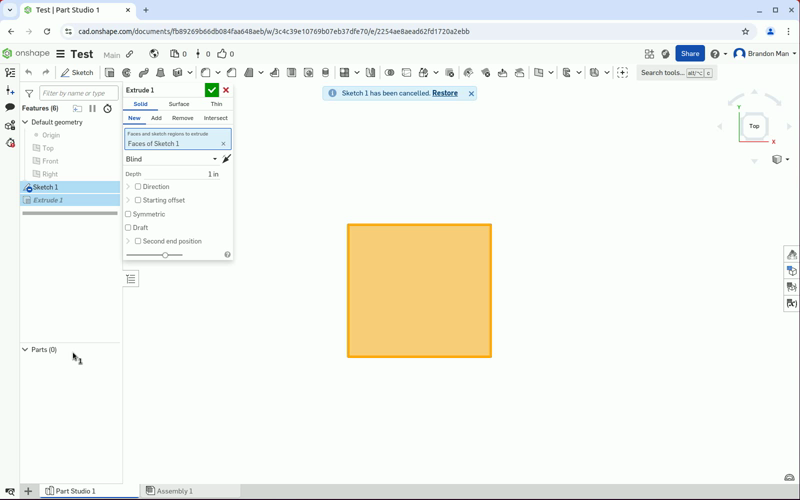
mouse_move(143, 106)
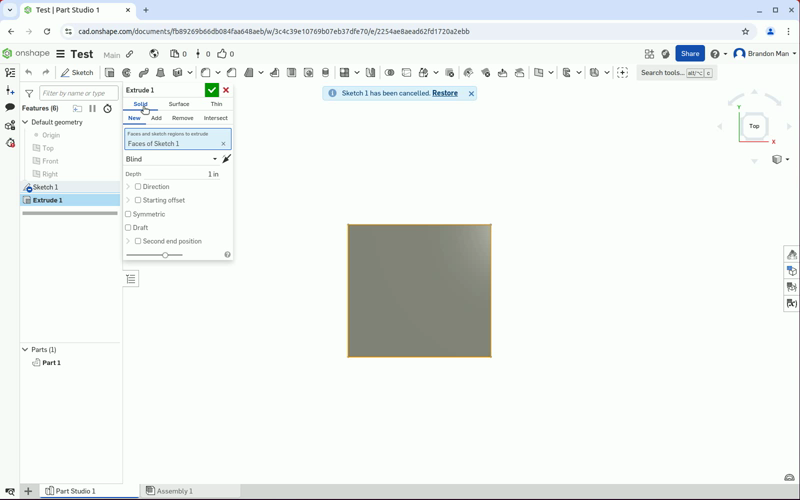
click(143, 106)
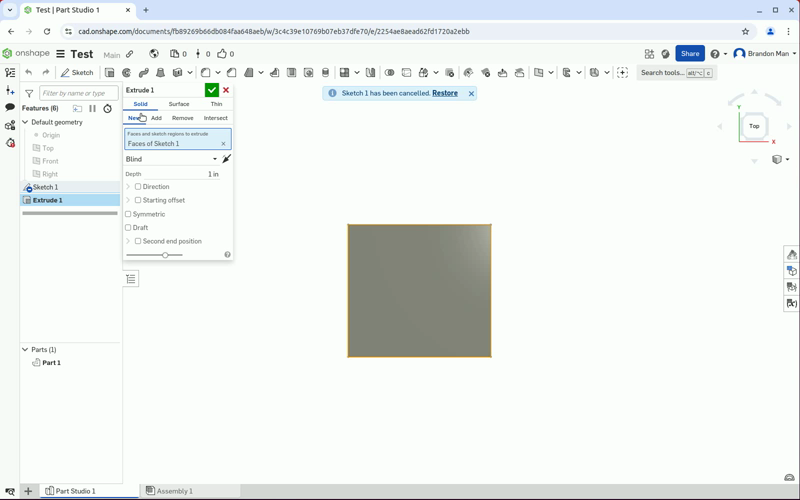
mouse_move(137, 120)
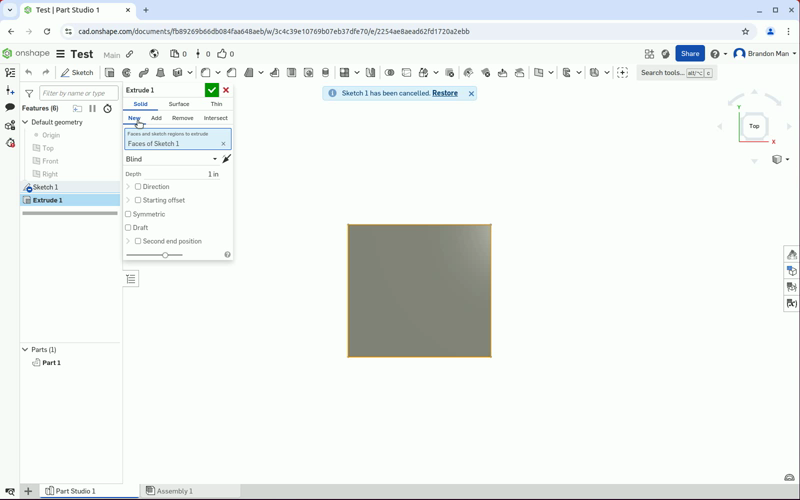
click(137, 120)
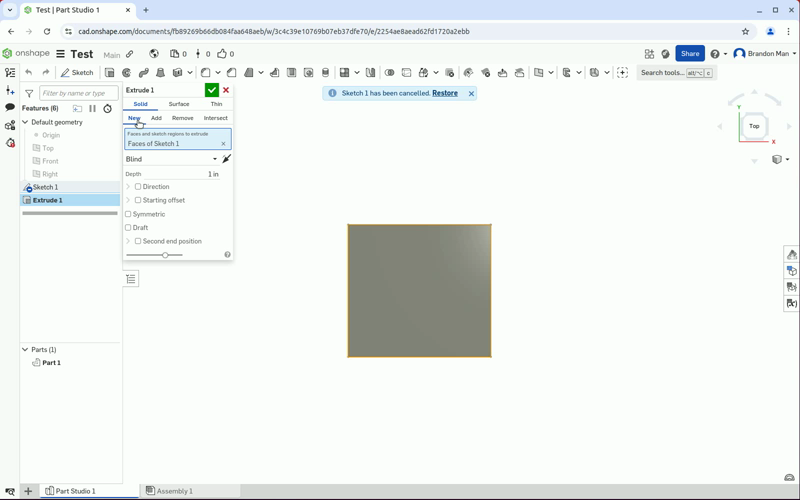
key(tab, 4)
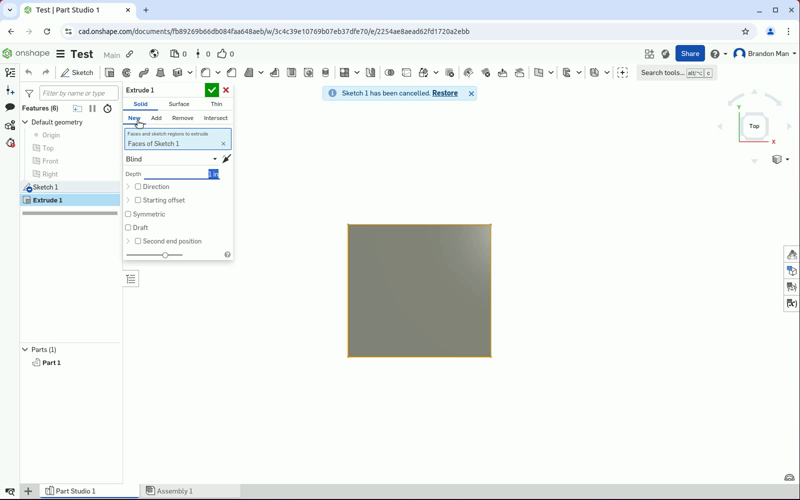
text(1.444)
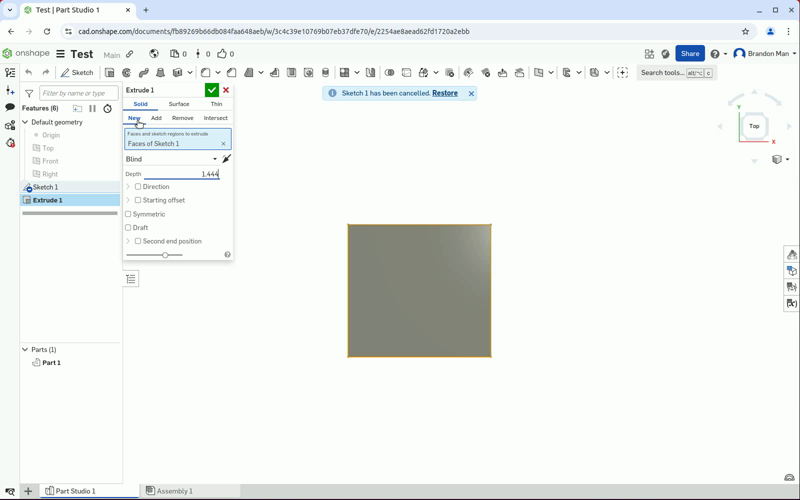
key(enter)
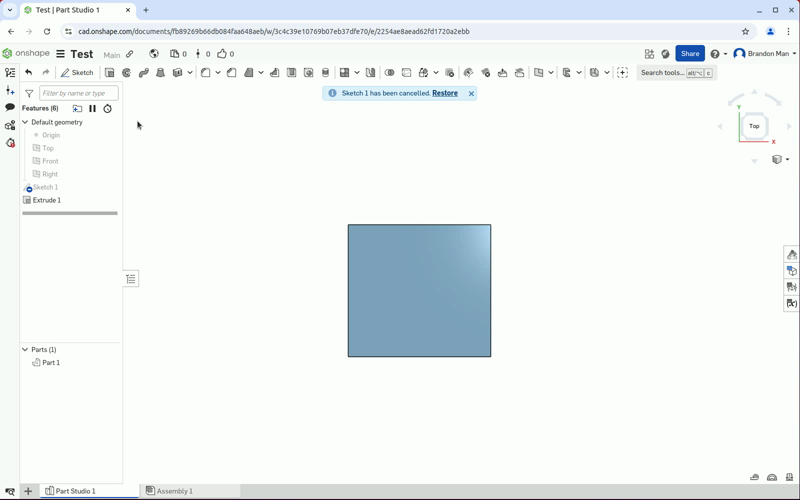
key(shift+h)
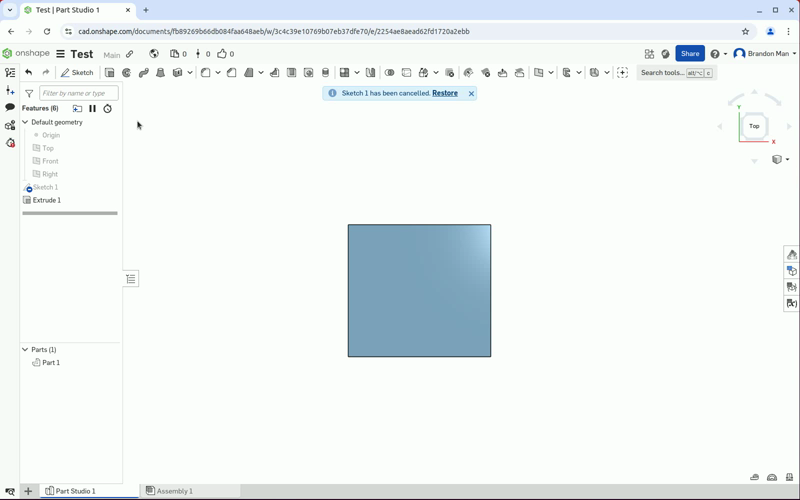
key(shift+h)
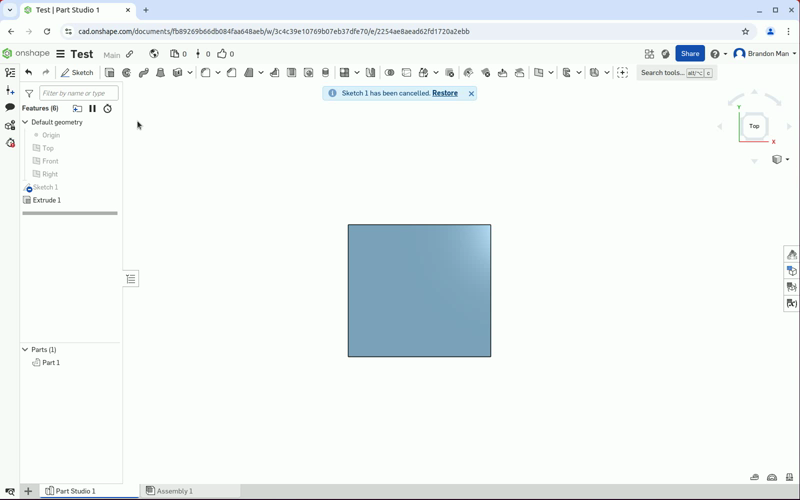
mouse_move(73, 189)
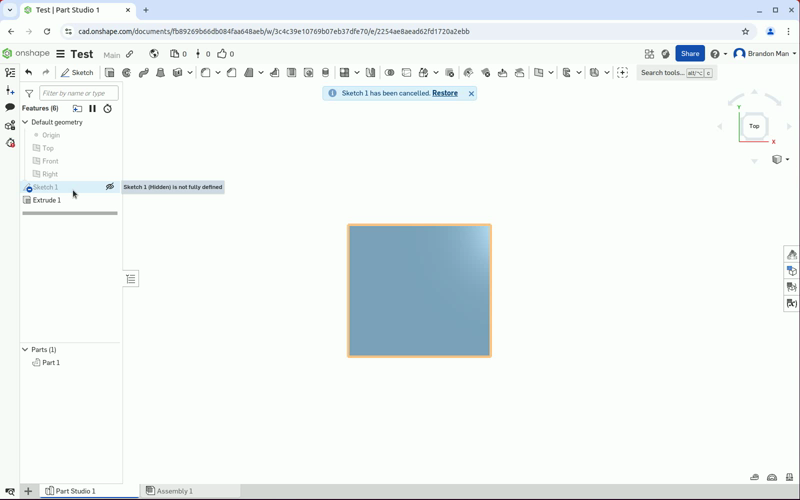
click(73, 189)
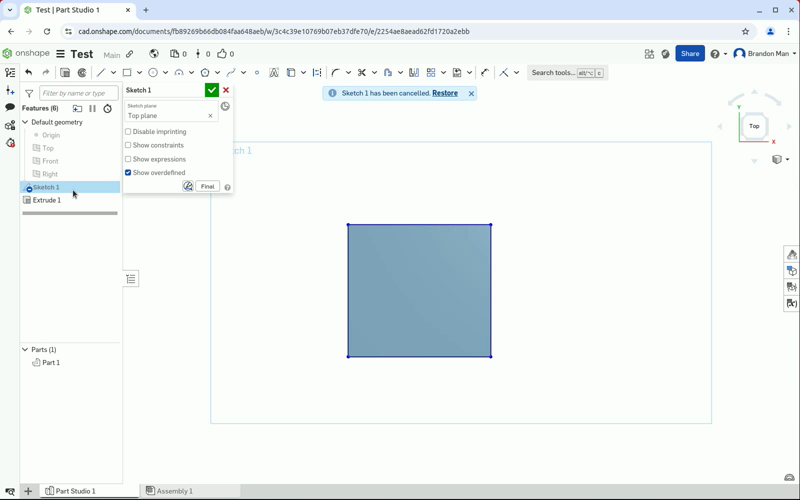
mouse_move(229, 92)
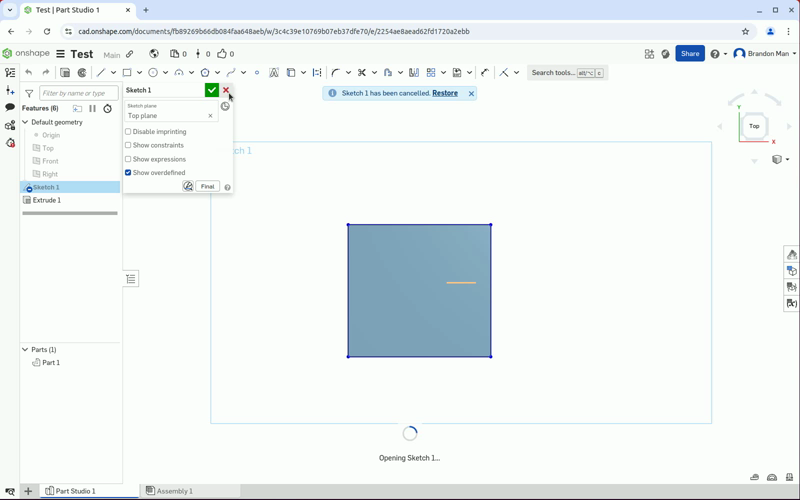
click(229, 92)
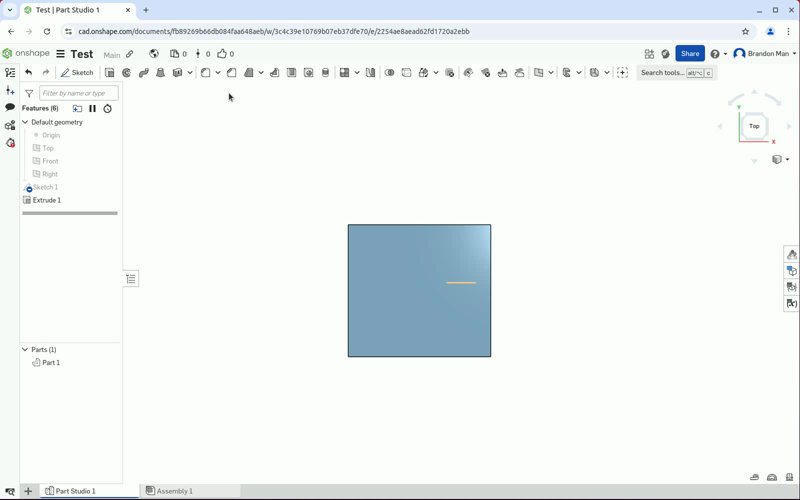
mouse_move(541, 75)
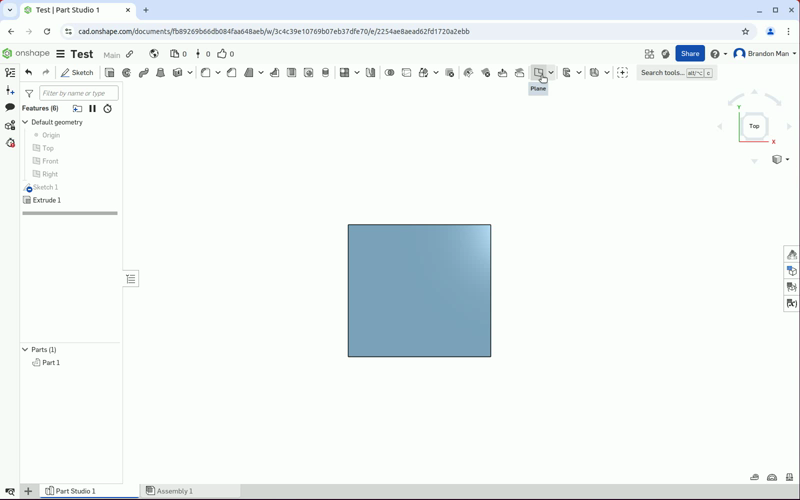
click(541, 75)
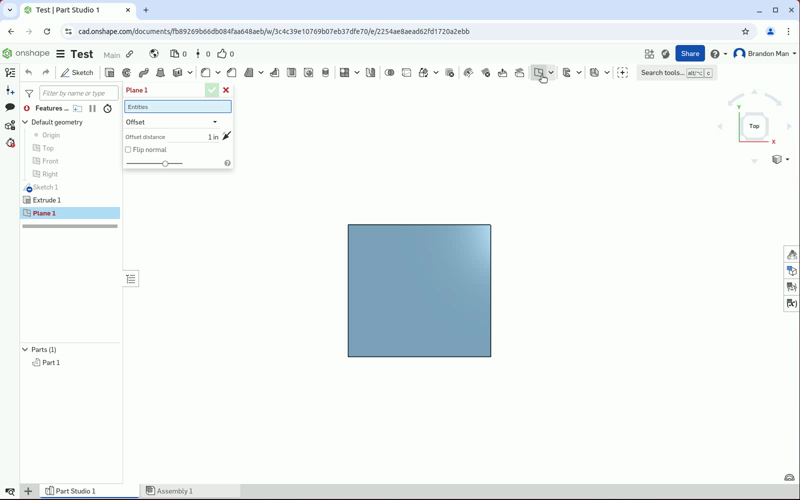
mouse_move(73, 150)
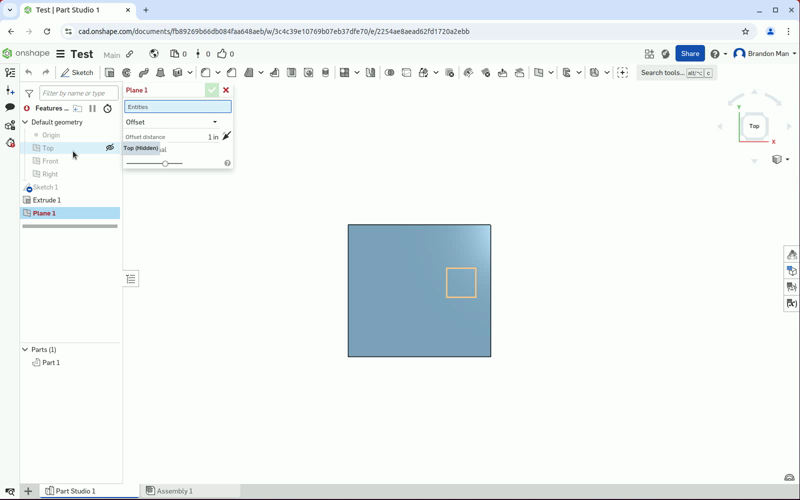
click(73, 150)
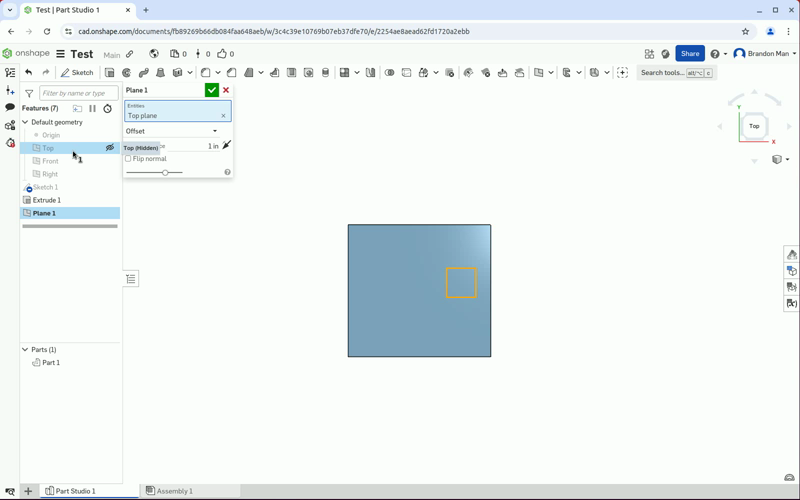
key(tab, 2)
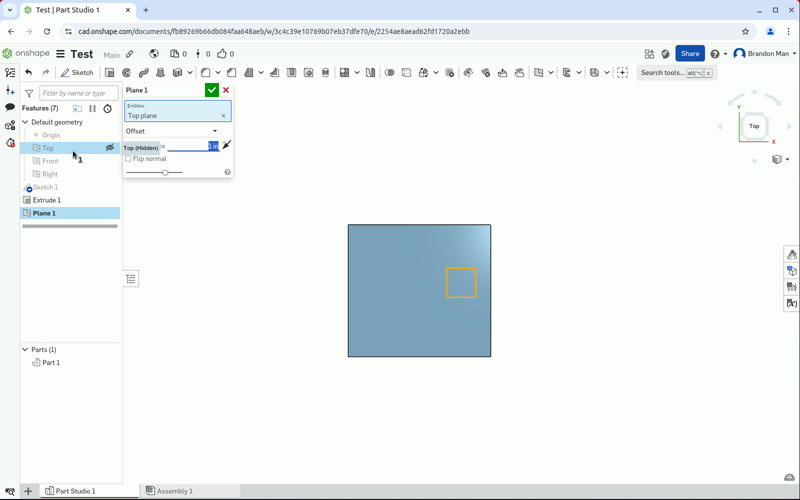
text(1.448)
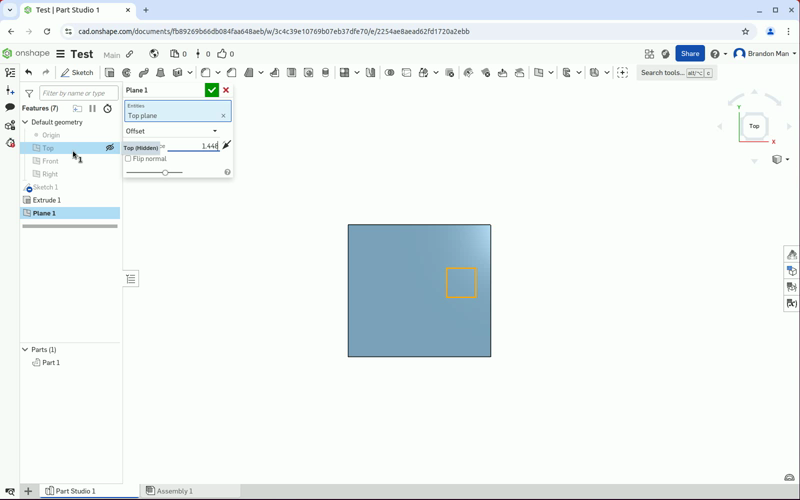
key(enter, 2)
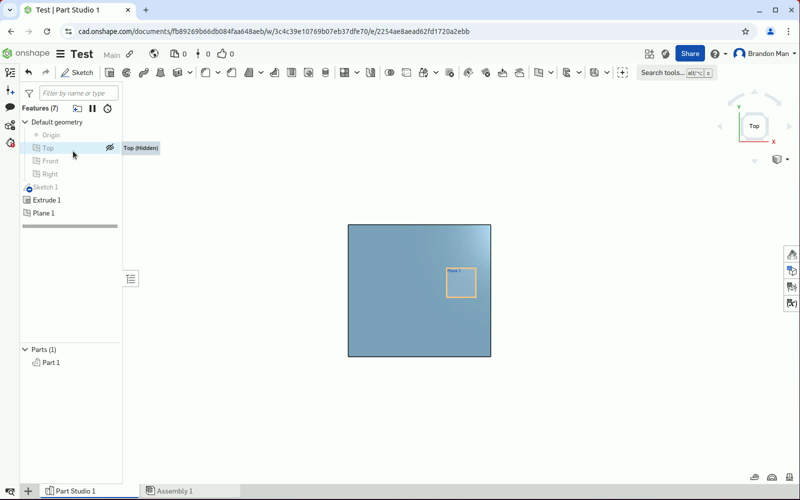
key(shift+s)
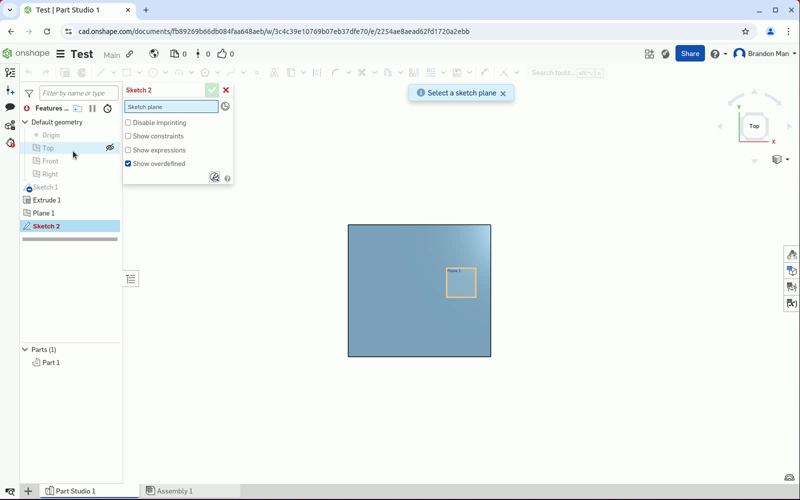
mouse_move(73, 215)
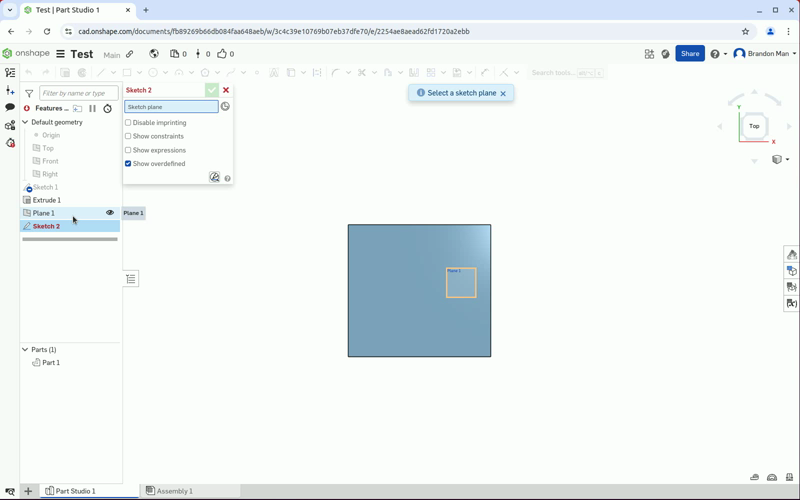
click(73, 215)
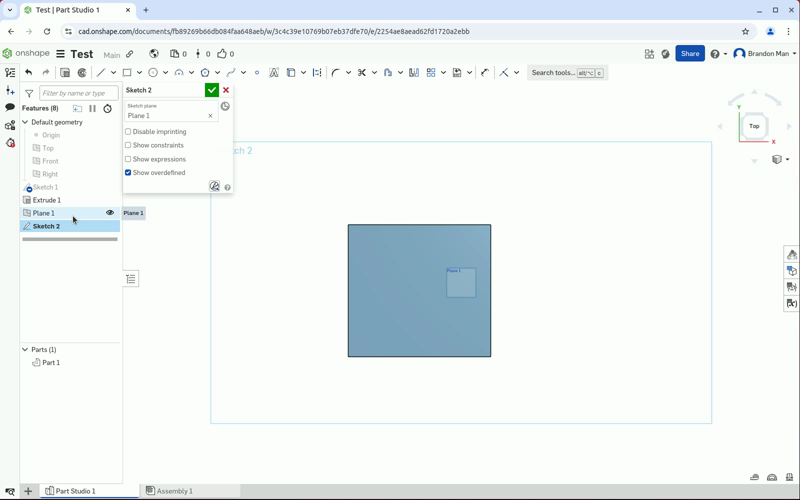
mouse_move(73, 352)
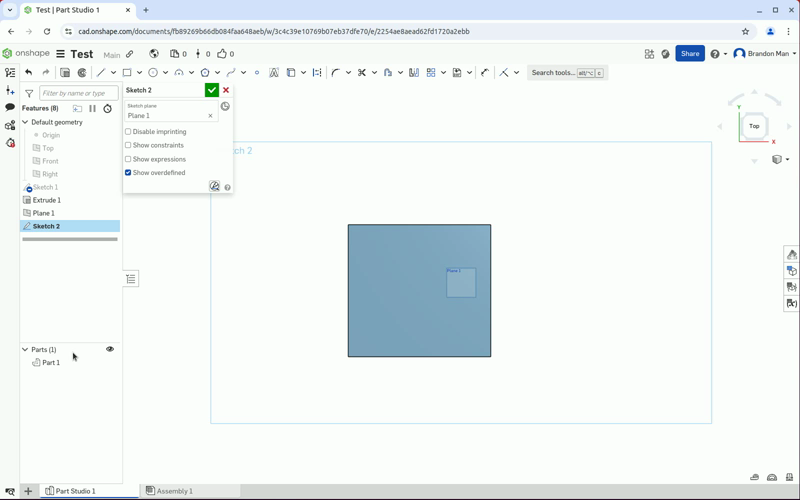
key(y)
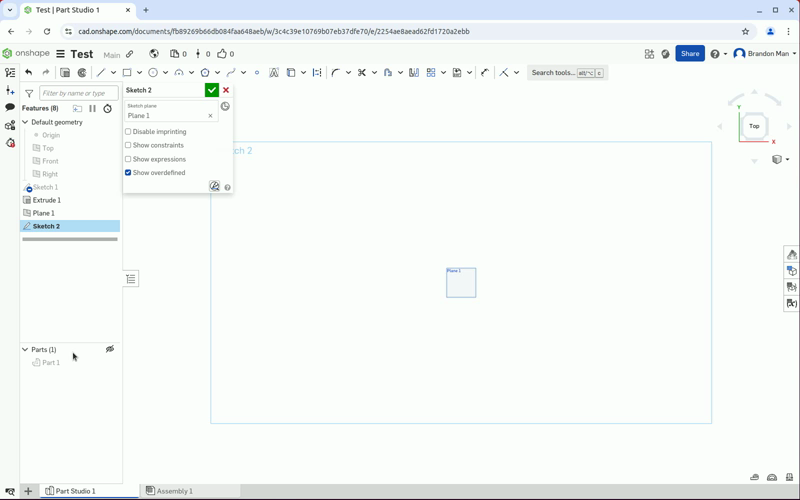
key(c)
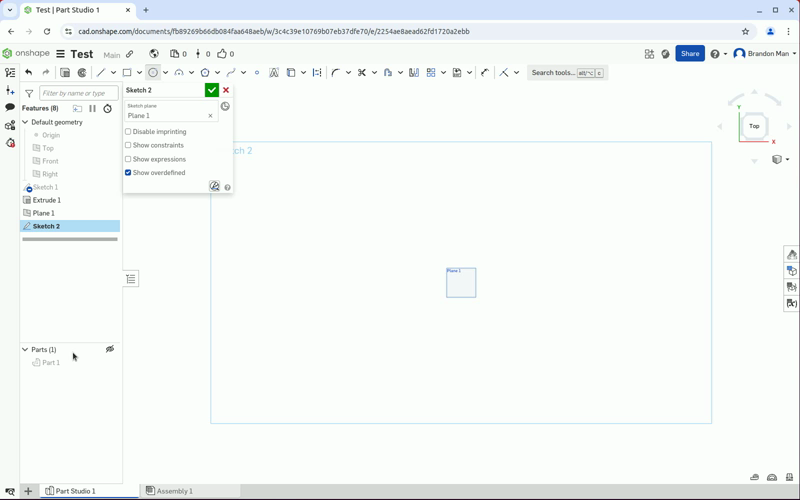
key_down(shift)
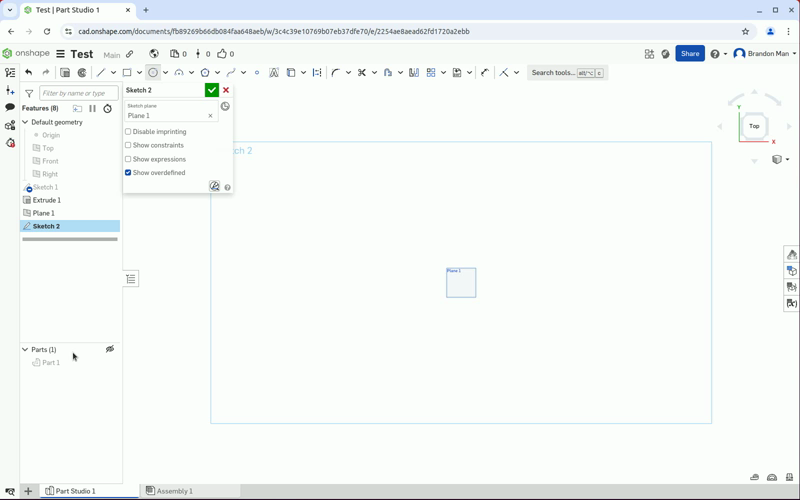
mouse_move(375, 329)
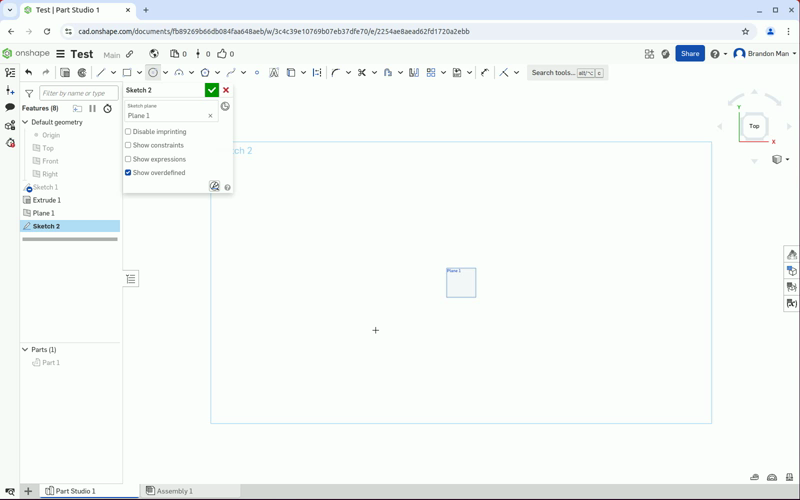
click(375, 329)
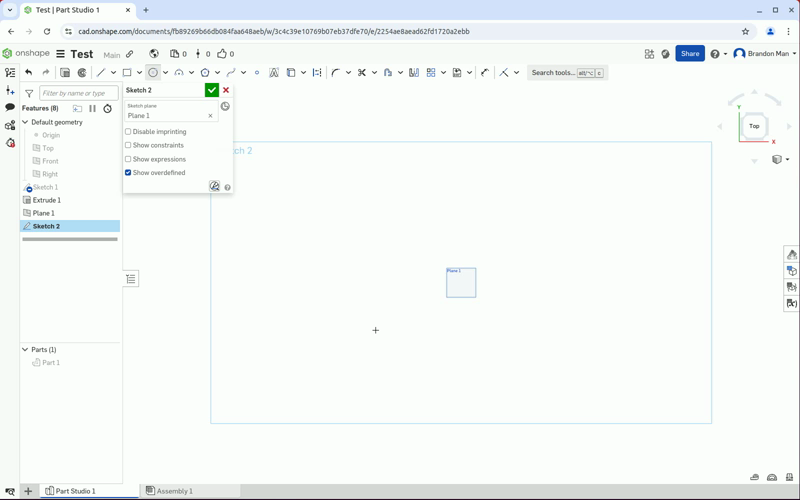
key_up(shift)
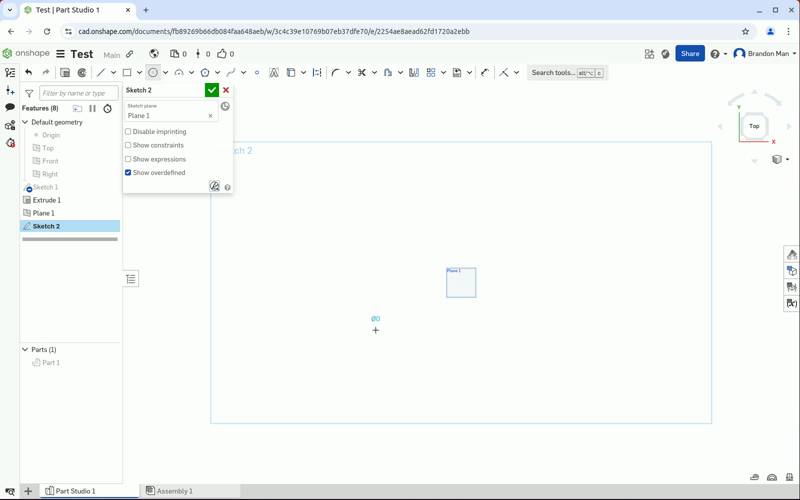
mouse_move(381, 329)
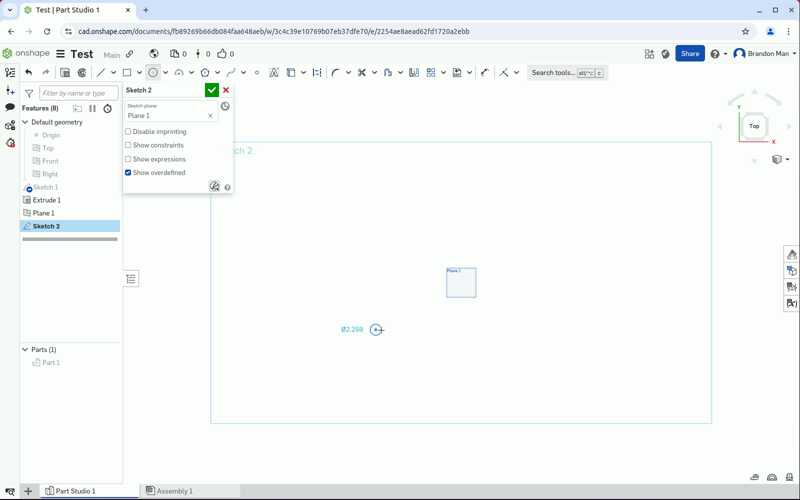
click(381, 329)
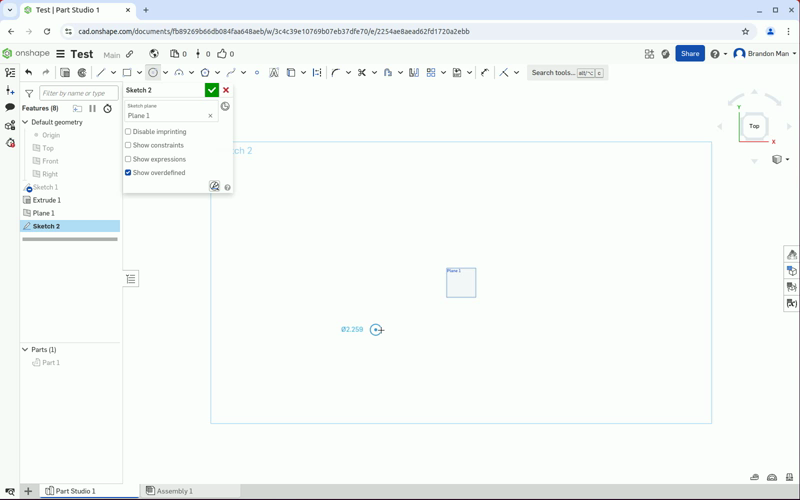
key(esc)
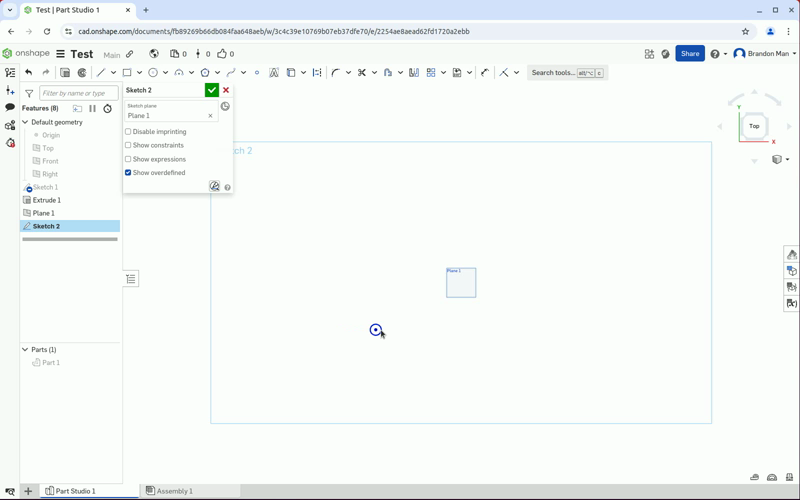
mouse_move(380, 331)
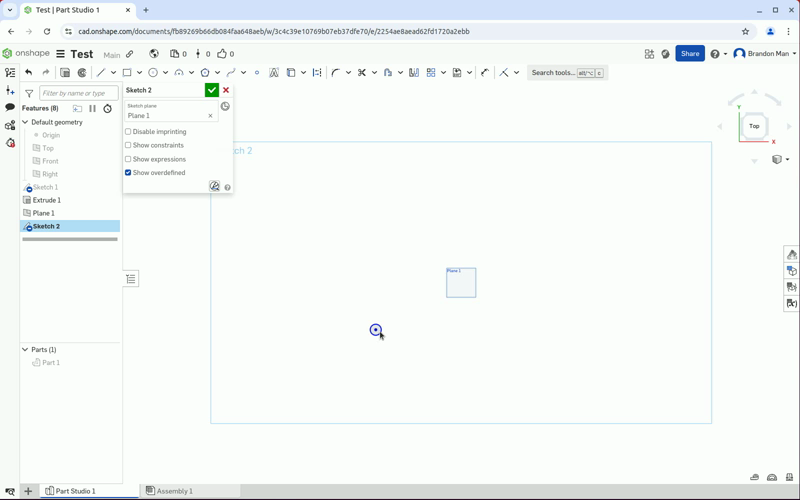
scroll(6)
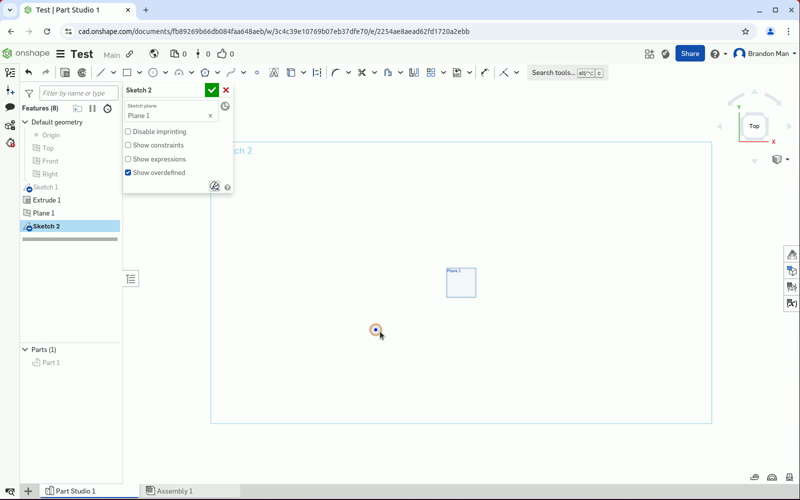
scroll(6)
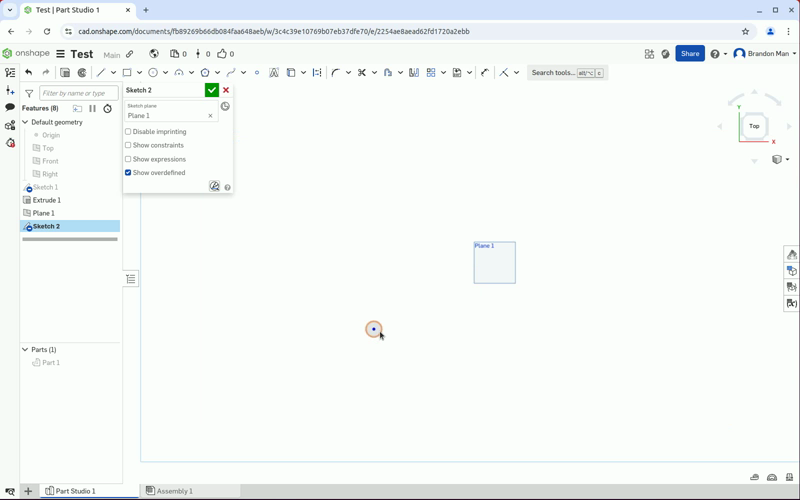
scroll(6)
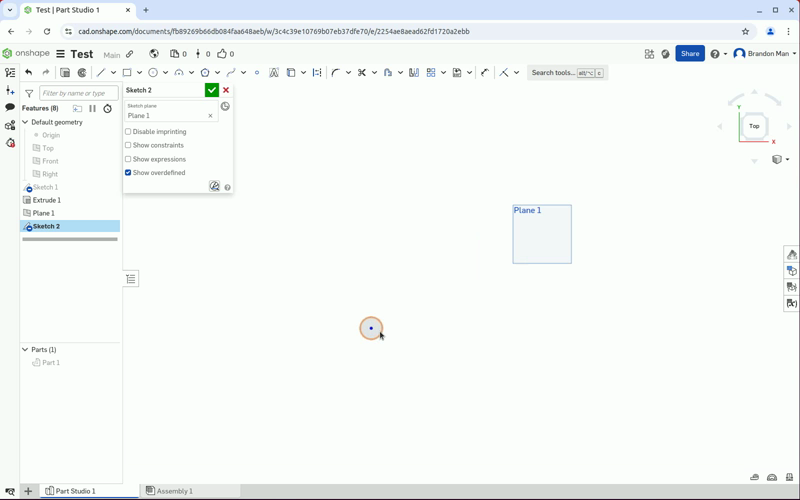
scroll(6)
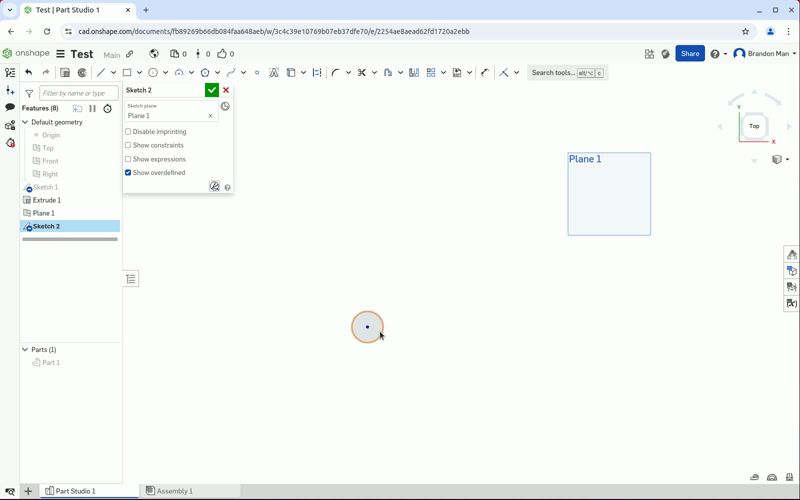
scroll(6)
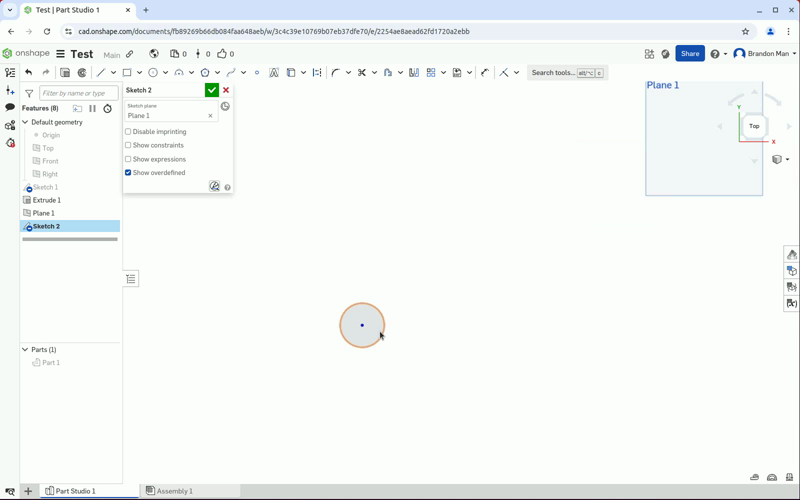
scroll(6)
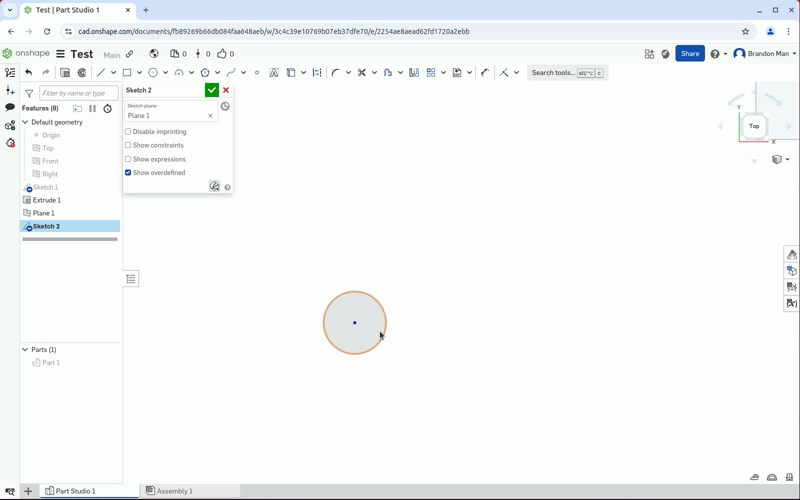
scroll(6)
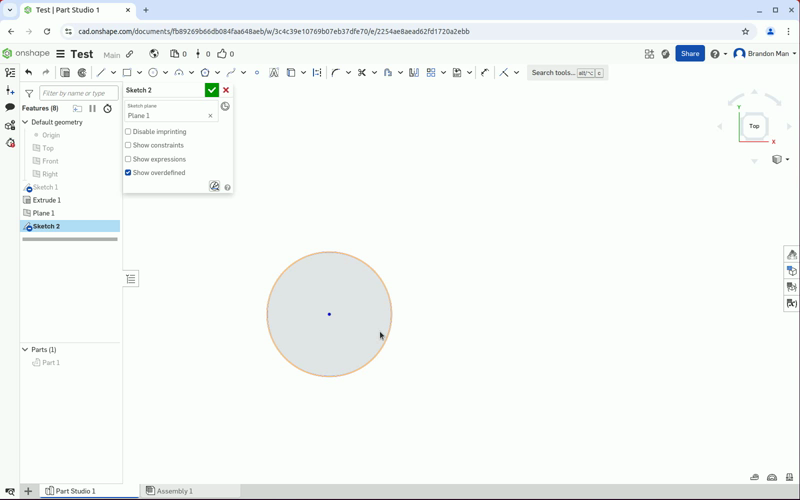
click(380, 331)
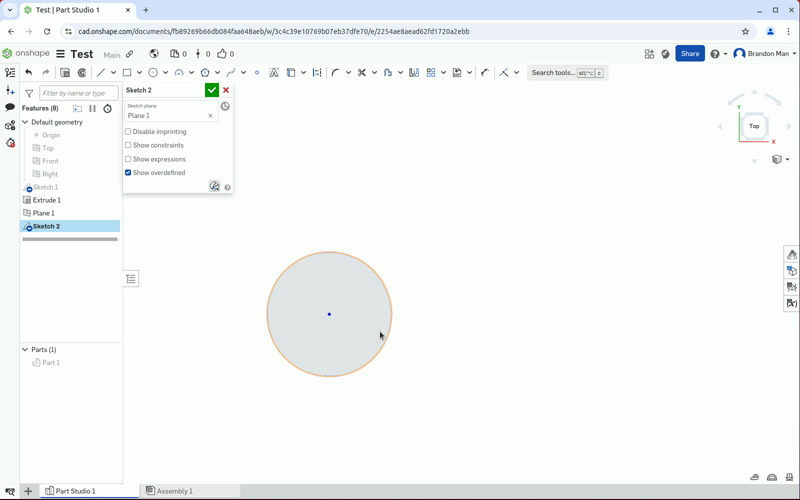
scroll(-6)
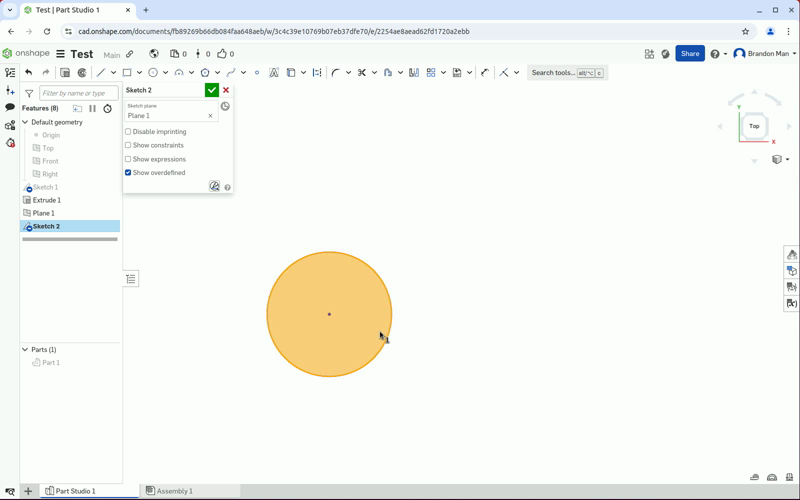
scroll(-6)
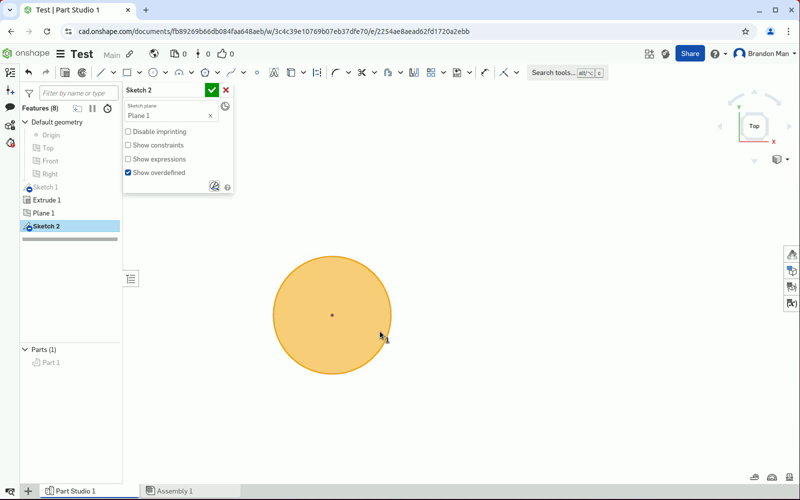
scroll(-6)
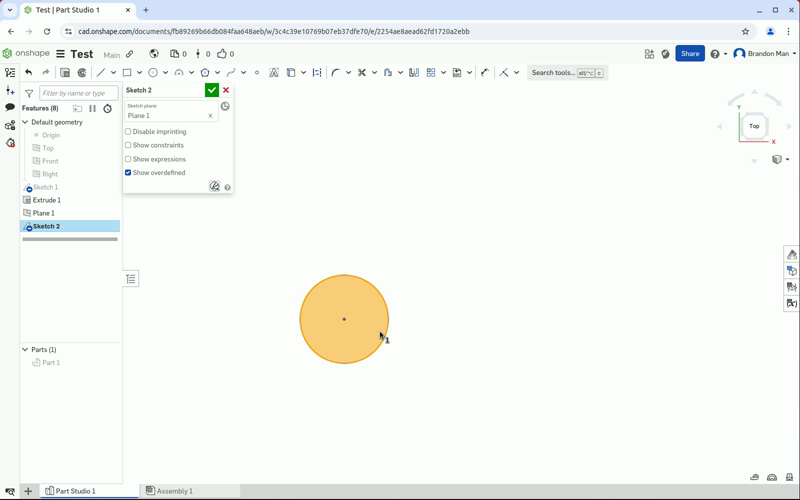
scroll(-6)
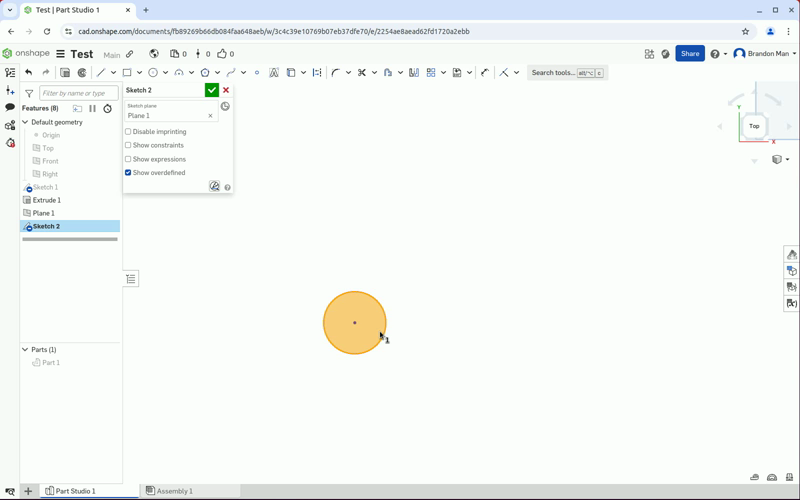
scroll(-6)
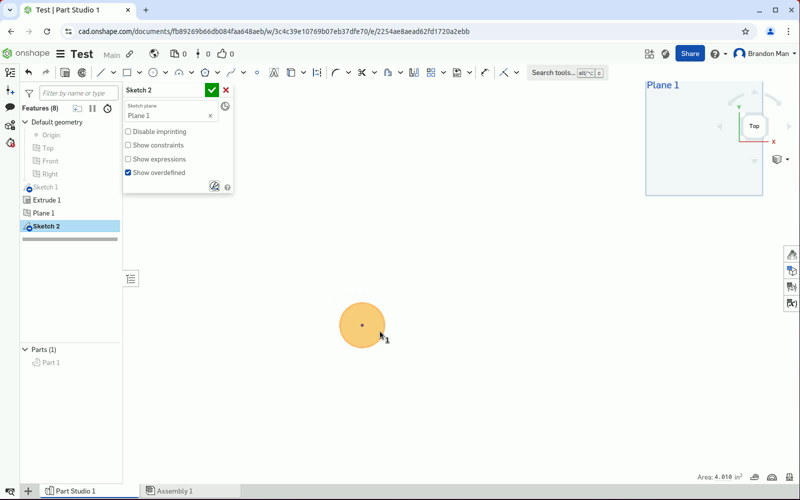
scroll(-6)
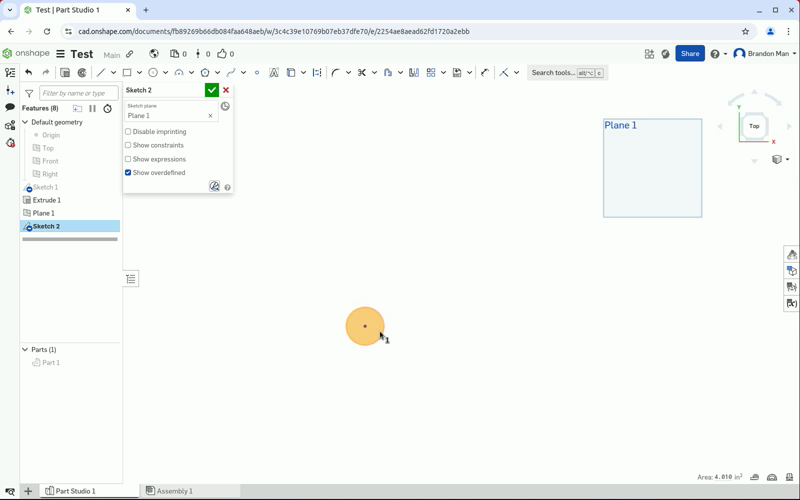
scroll(-6)
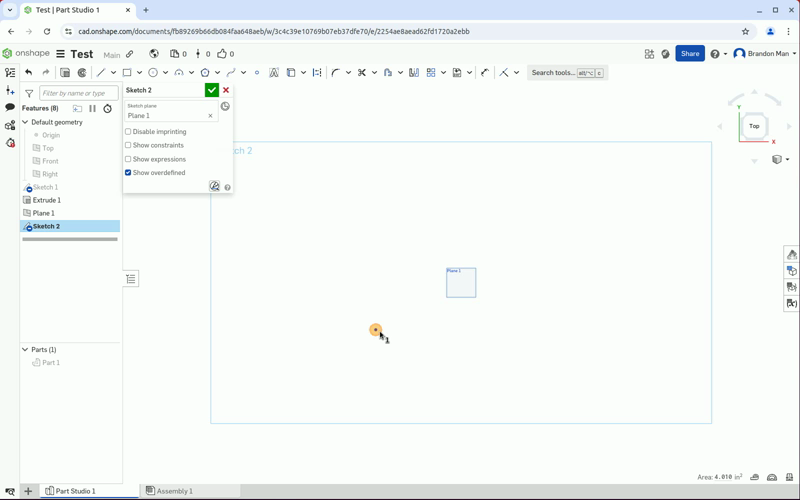
mouse_move(73, 352)
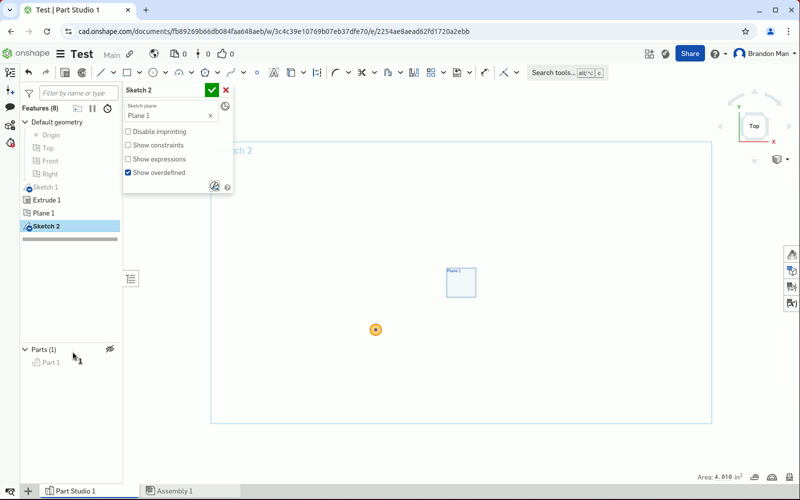
key(shift+y)
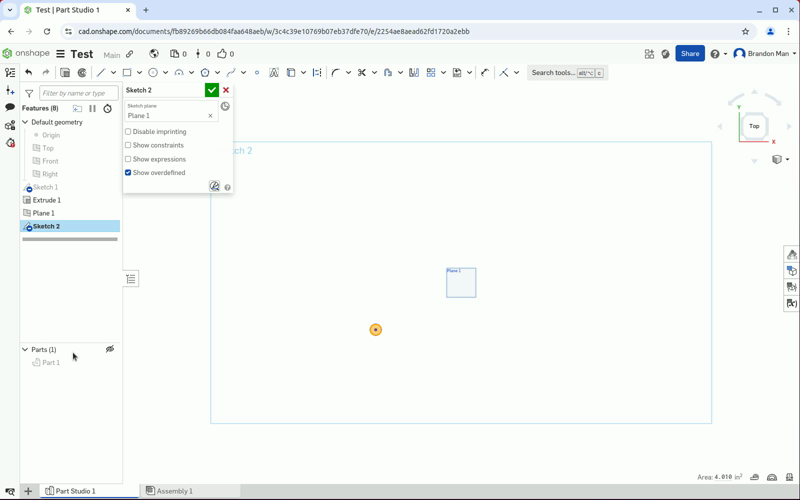
key(shift+e)
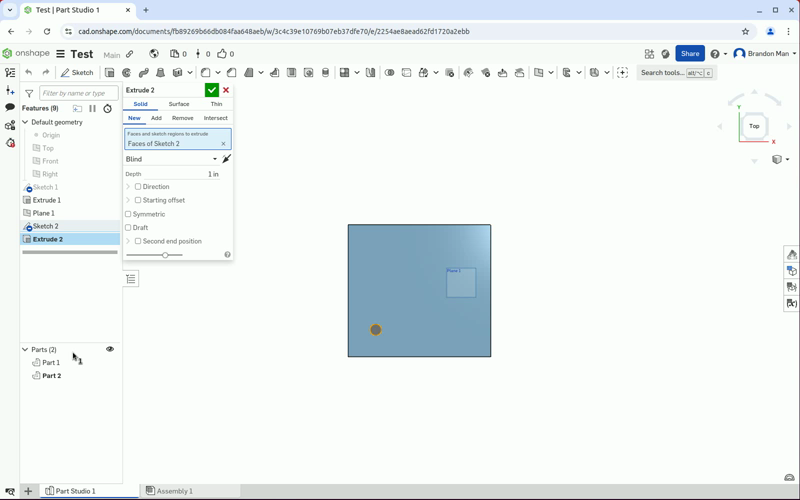
mouse_move(143, 106)
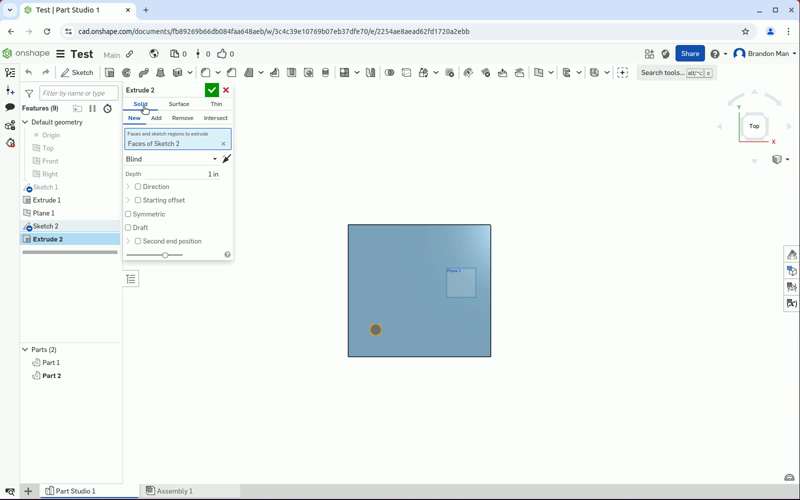
click(143, 106)
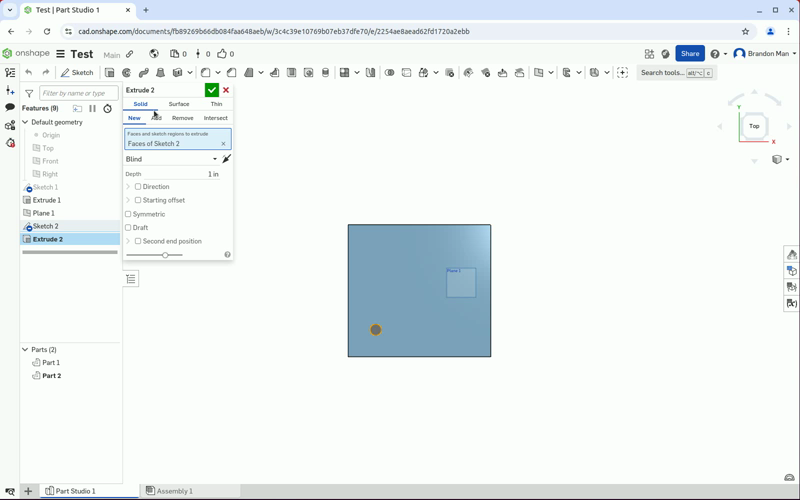
mouse_move(186, 120)
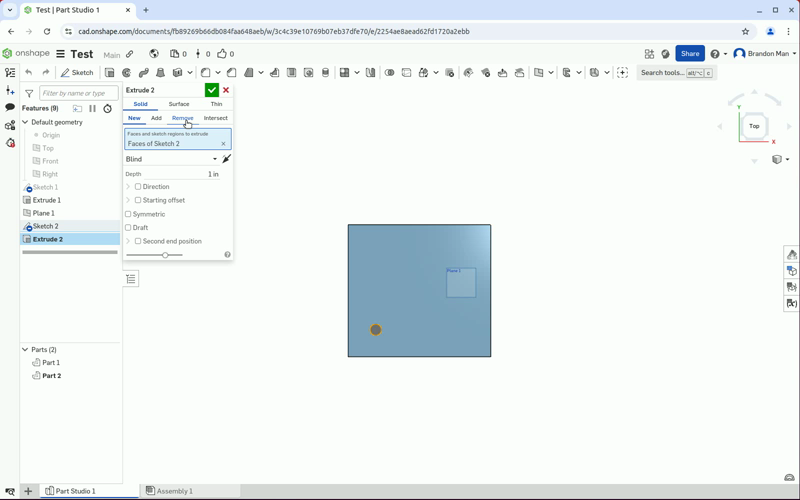
click(186, 120)
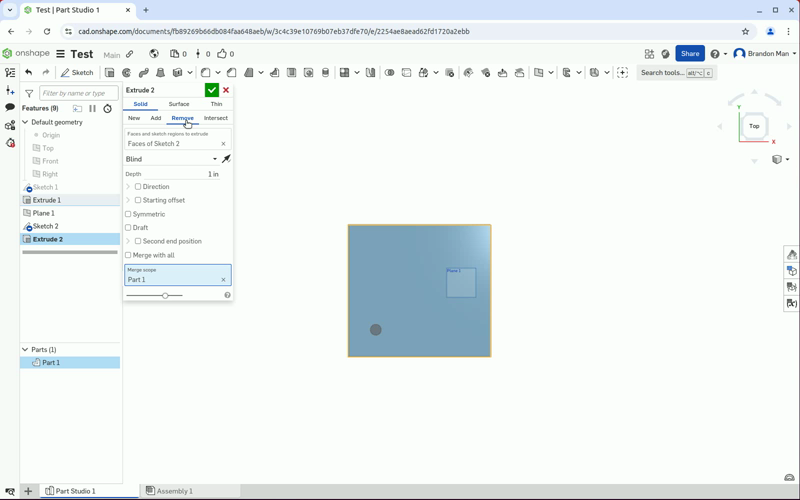
key(tab, 4)
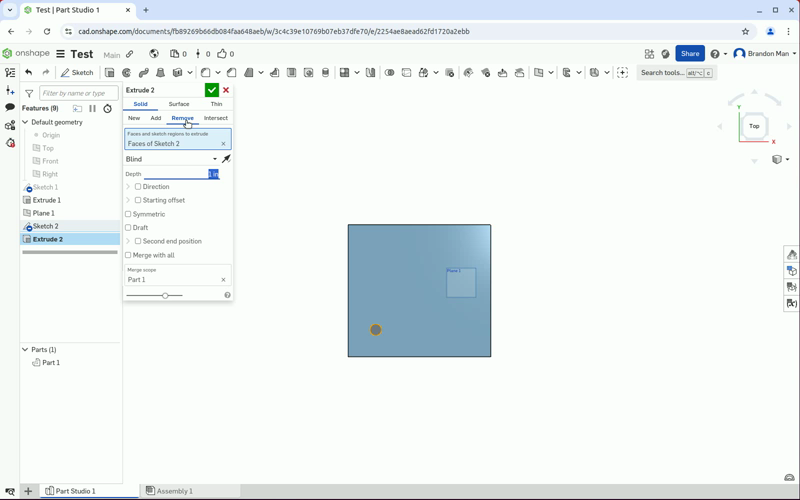
text(1.926)
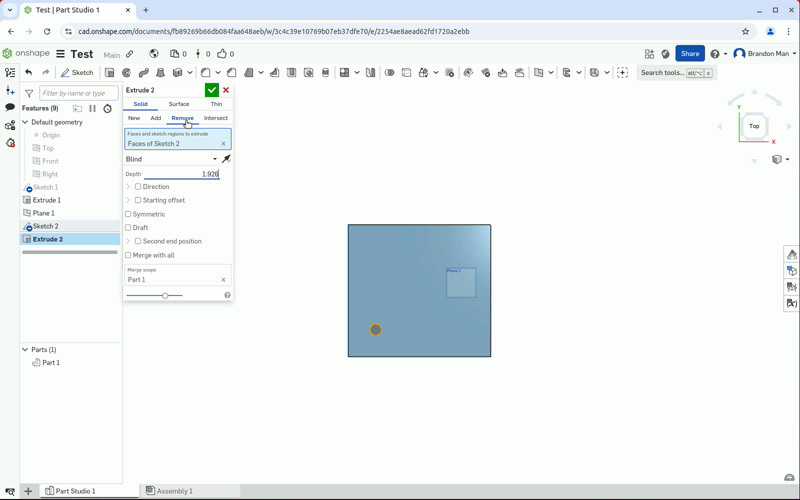
key(tab, 6)
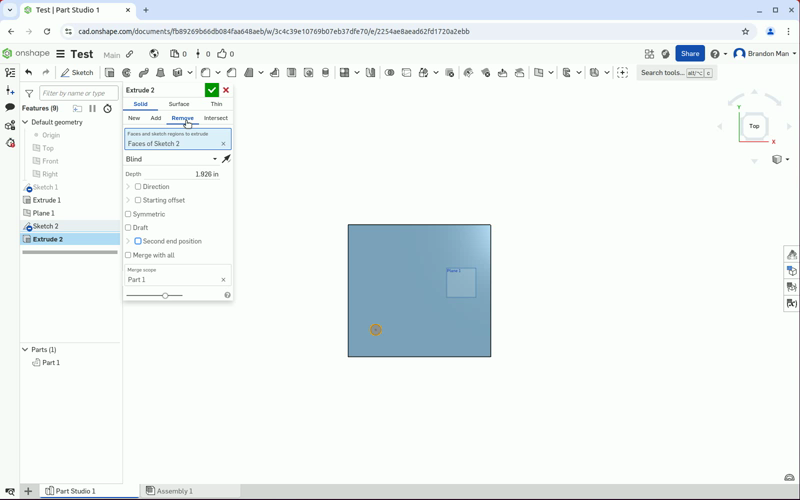
key(space)
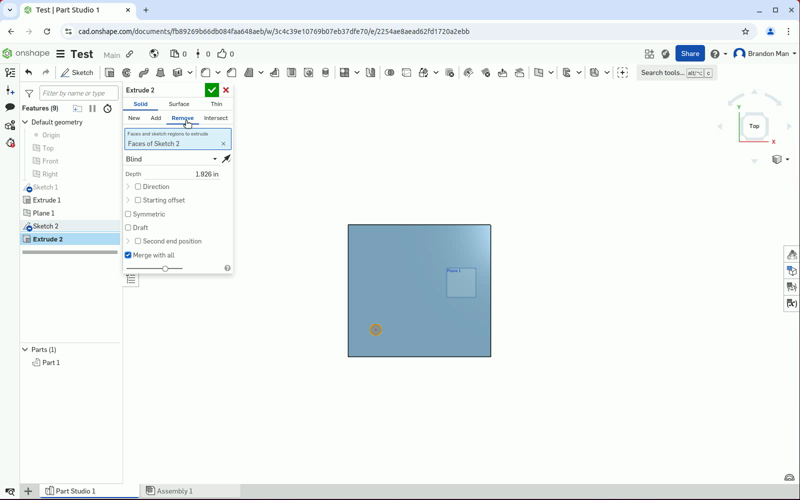
key(enter)
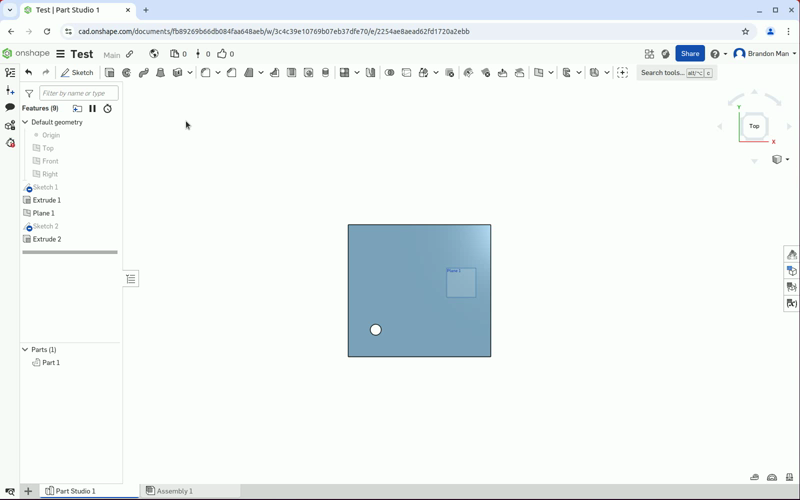
key(shift+h)
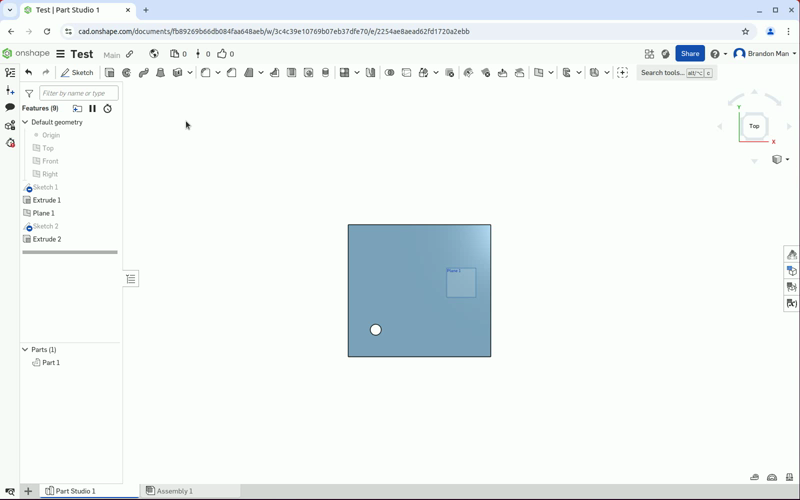
key(shift+h)
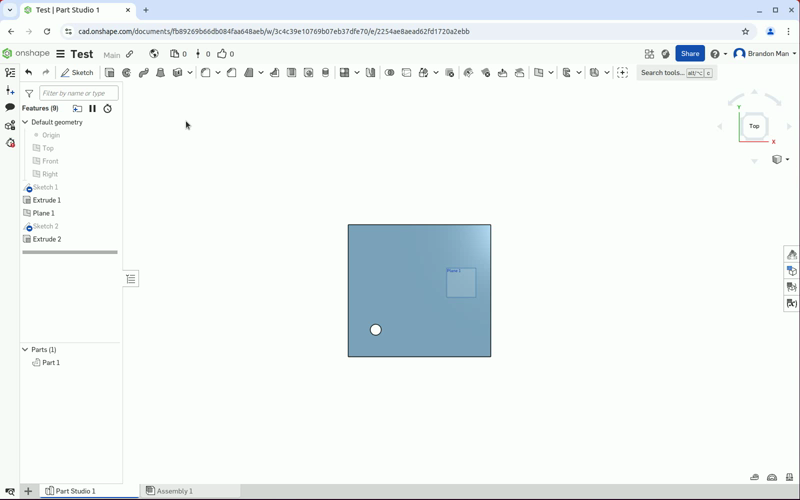
mouse_move(73, 189)
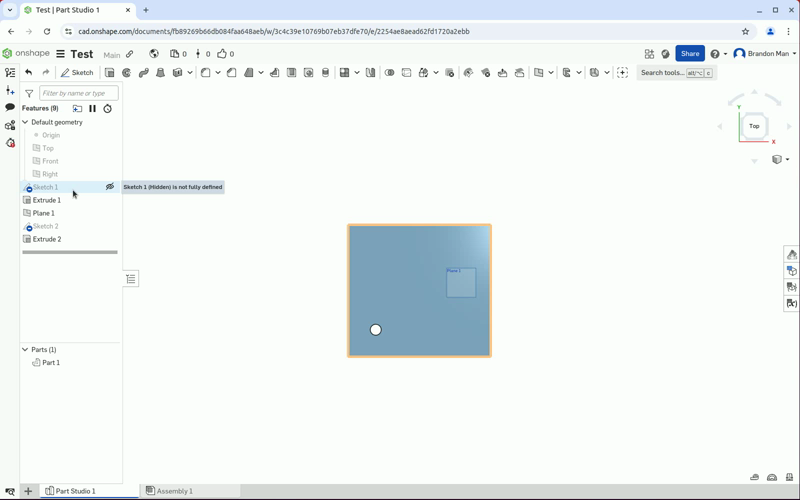
click(73, 189)
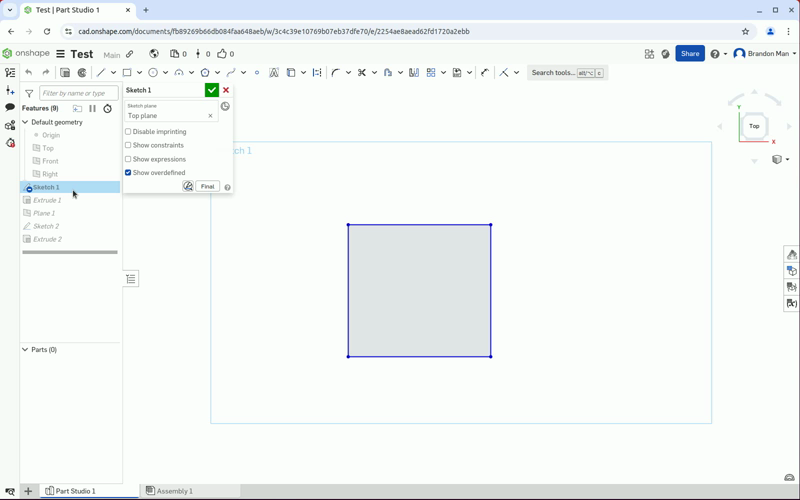
mouse_move(229, 92)
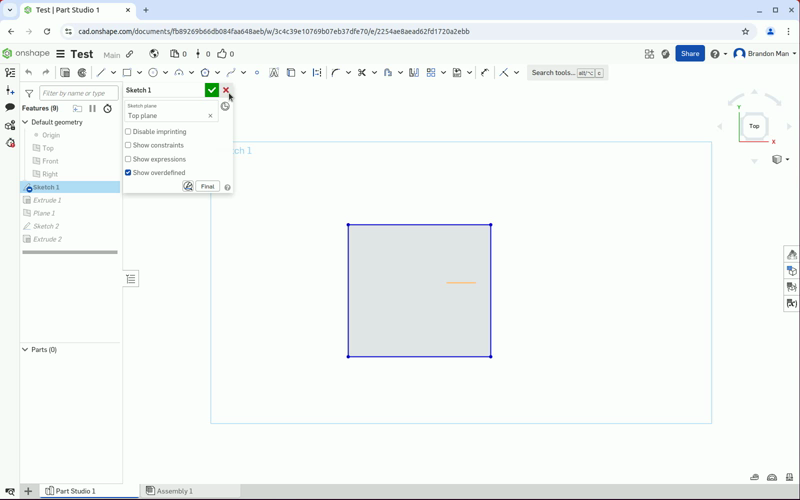
click(229, 92)
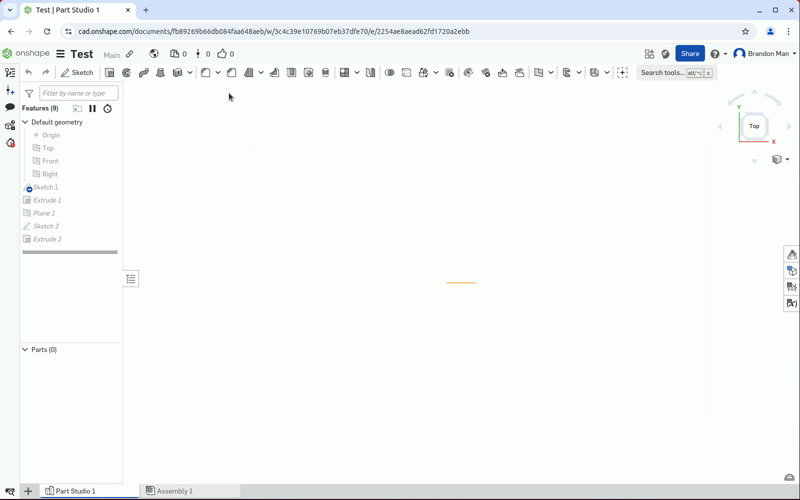
key(shift+s)
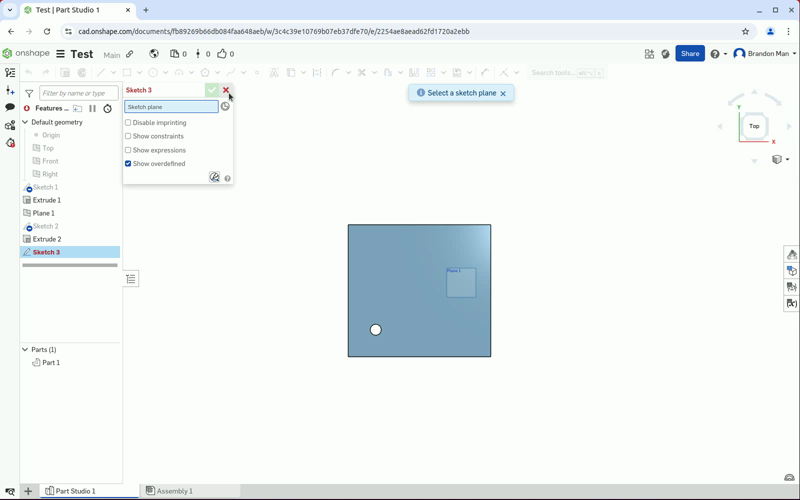
mouse_move(73, 215)
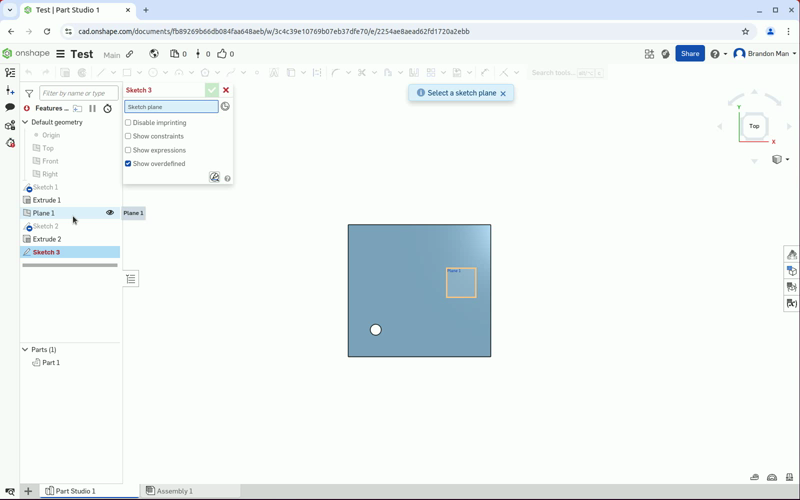
click(73, 215)
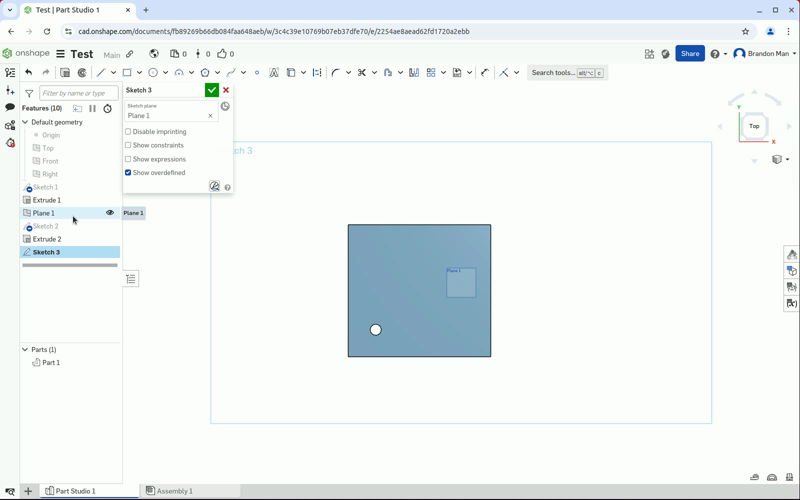
mouse_move(73, 352)
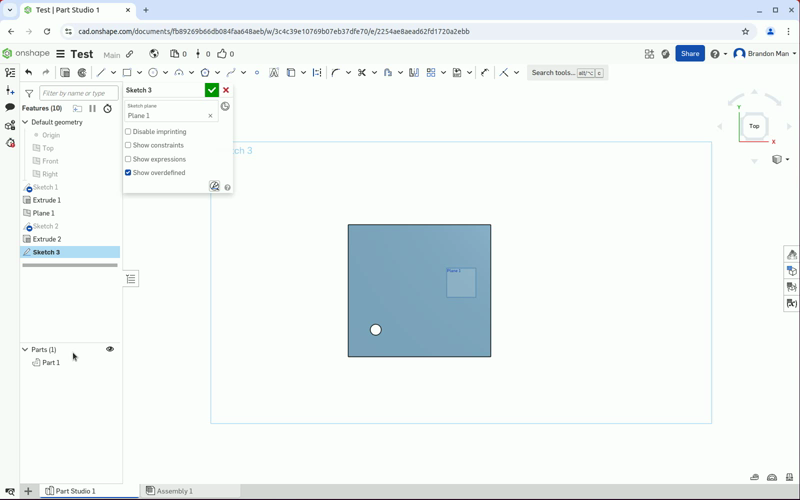
key(y)
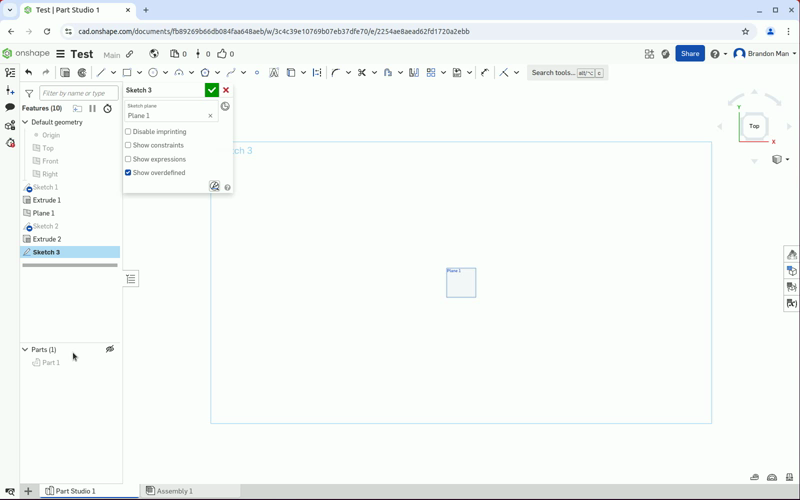
key(c)
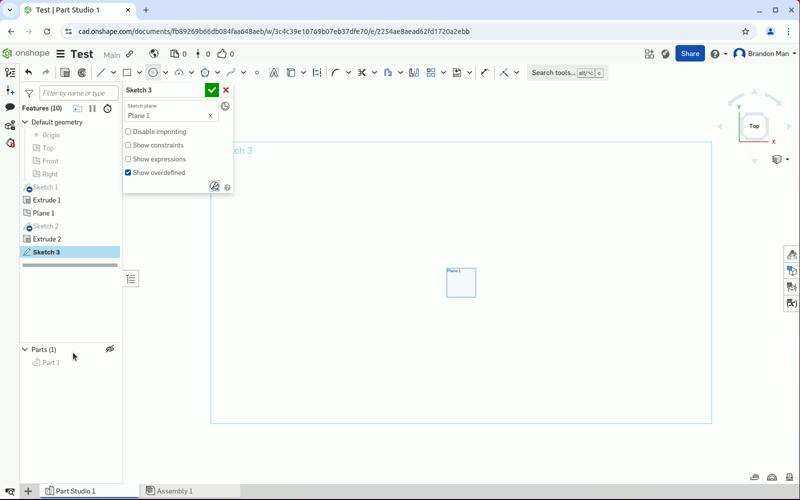
key_down(shift)
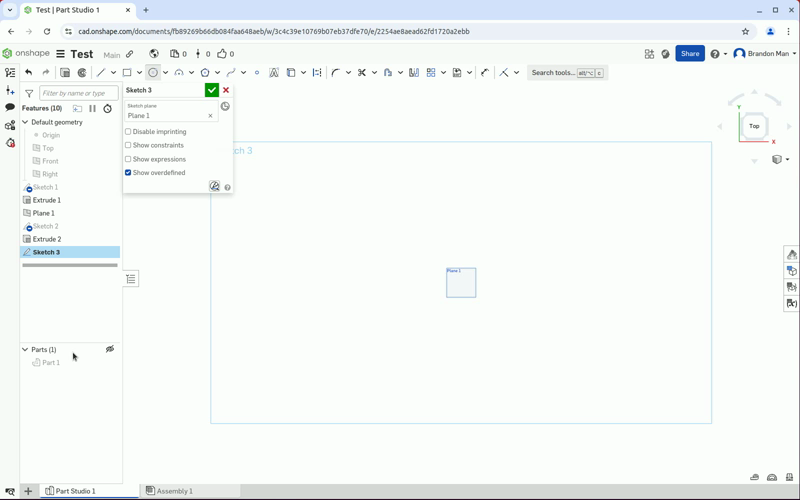
mouse_move(380, 257)
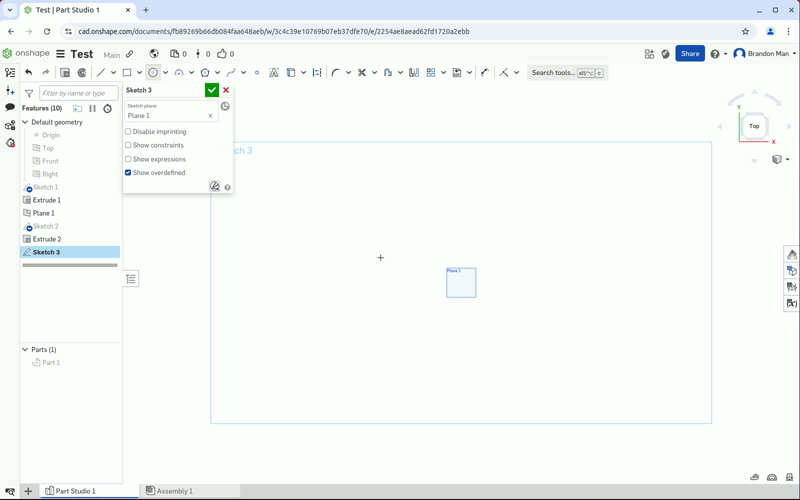
click(380, 257)
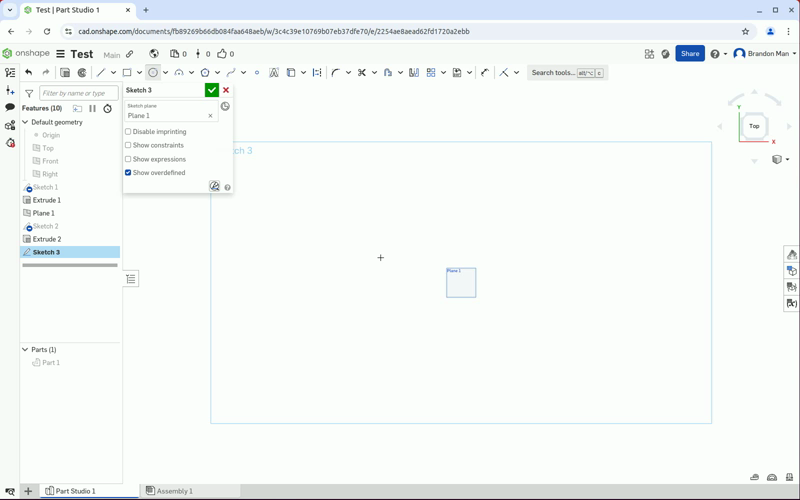
key_up(shift)
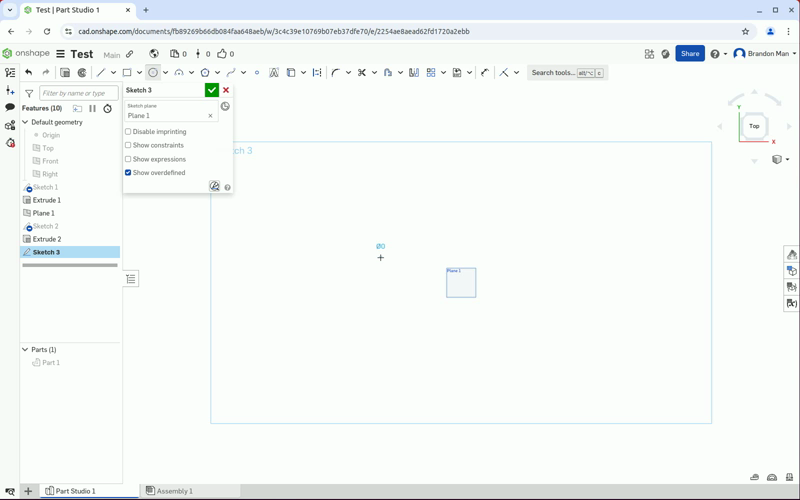
mouse_move(392, 257)
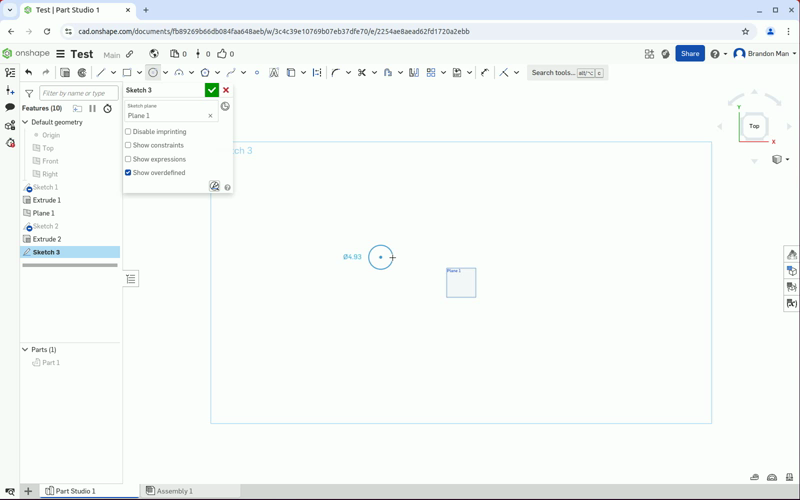
click(392, 257)
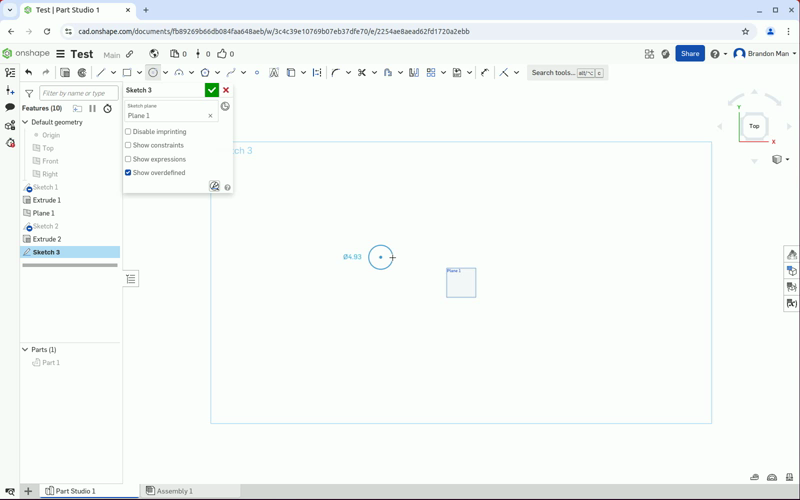
key(esc)
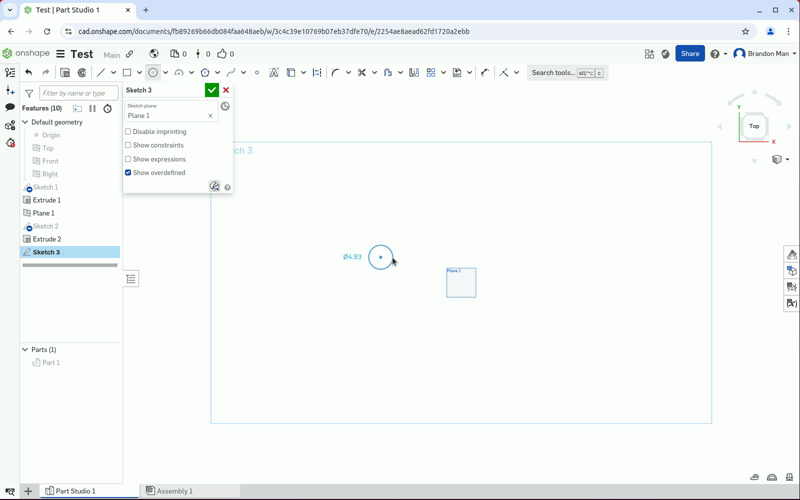
mouse_move(374, 258)
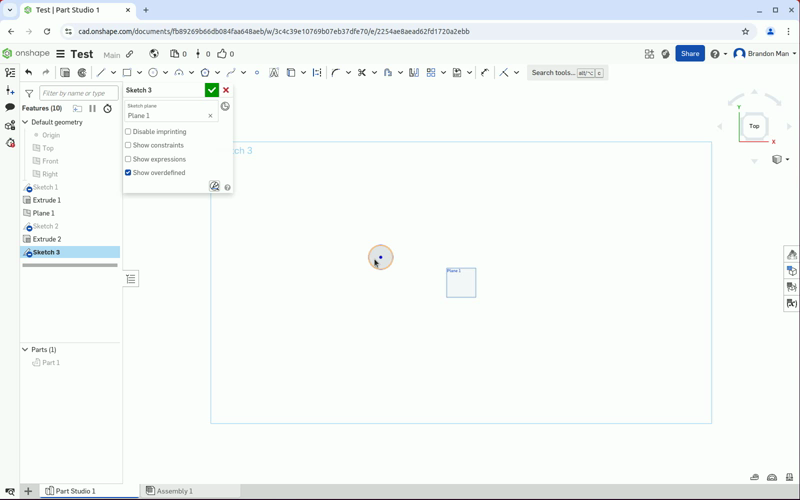
scroll(6)
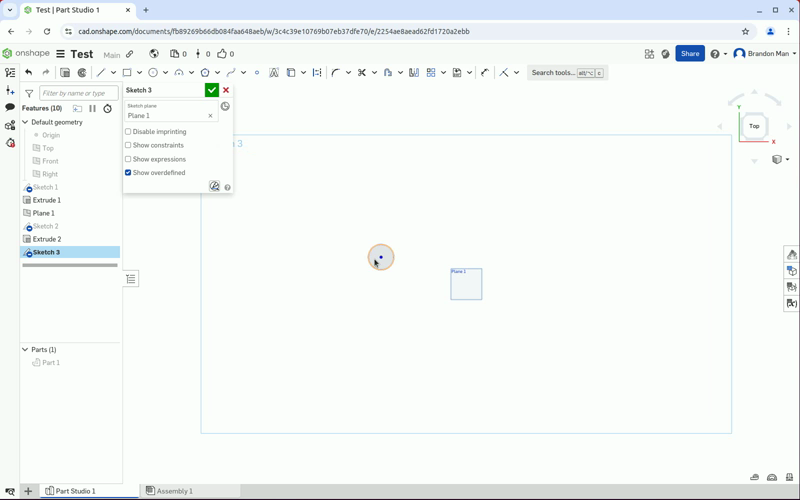
scroll(6)
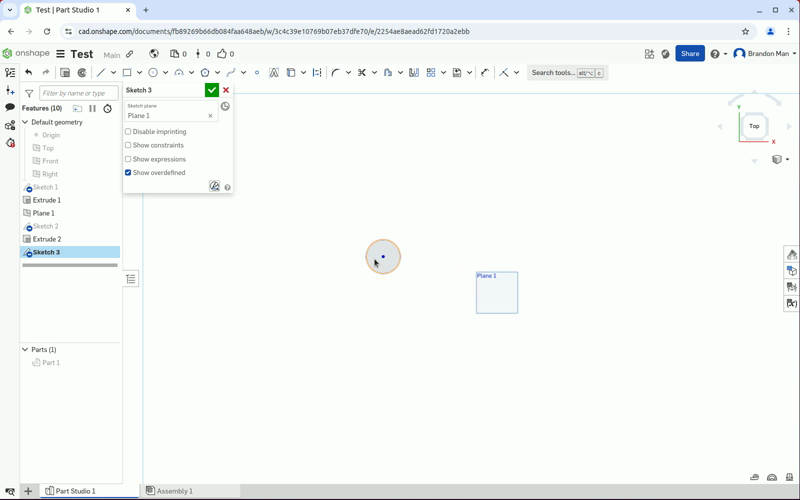
scroll(6)
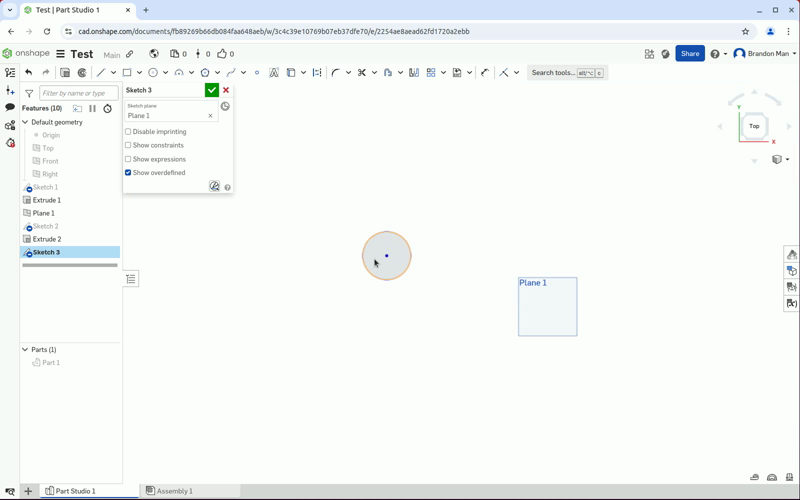
scroll(6)
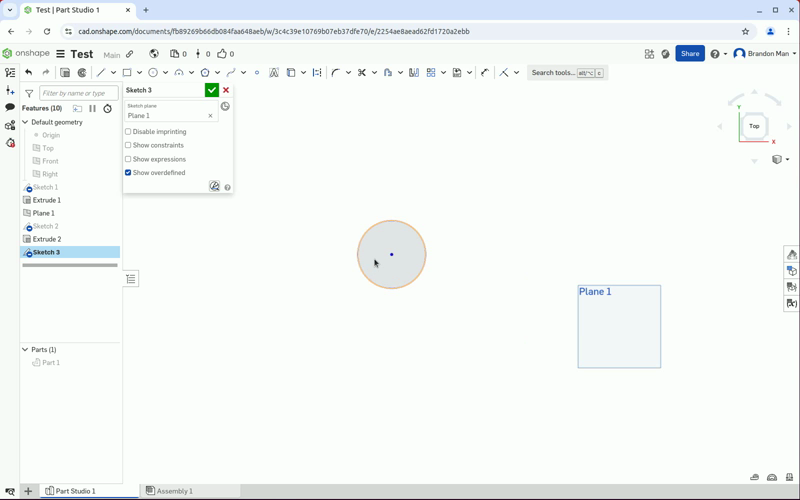
scroll(6)
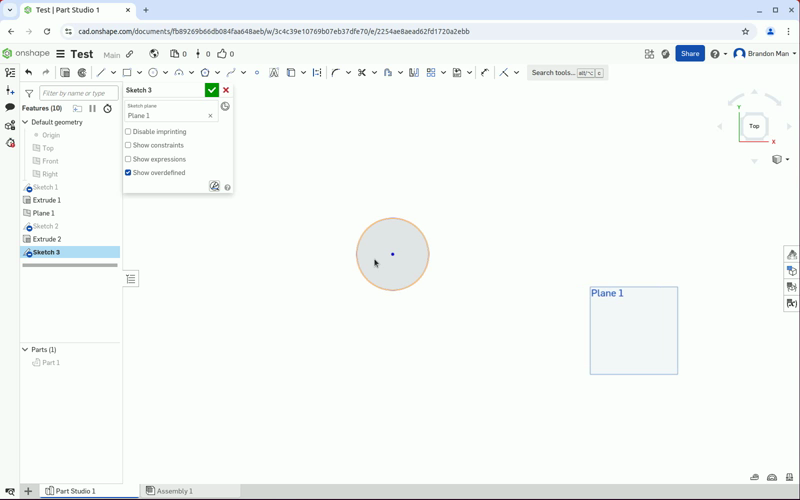
scroll(6)
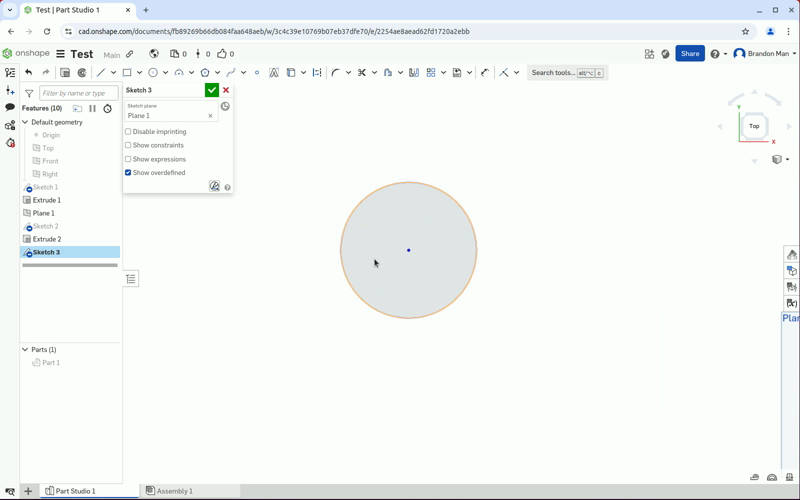
scroll(6)
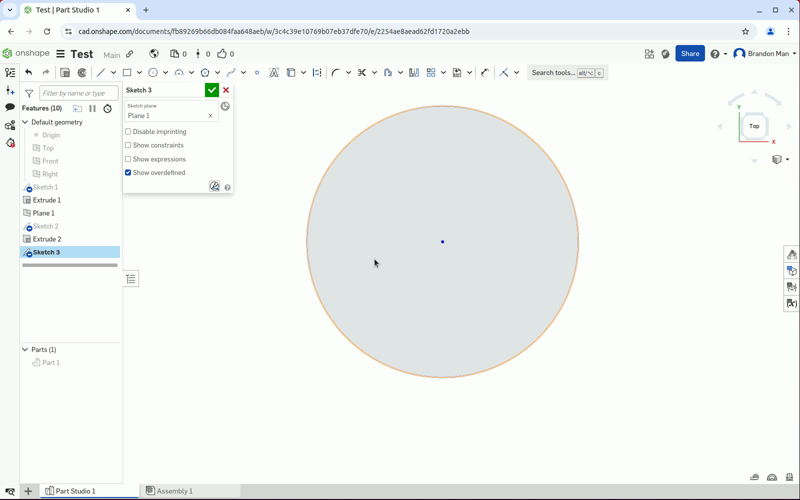
click(374, 258)
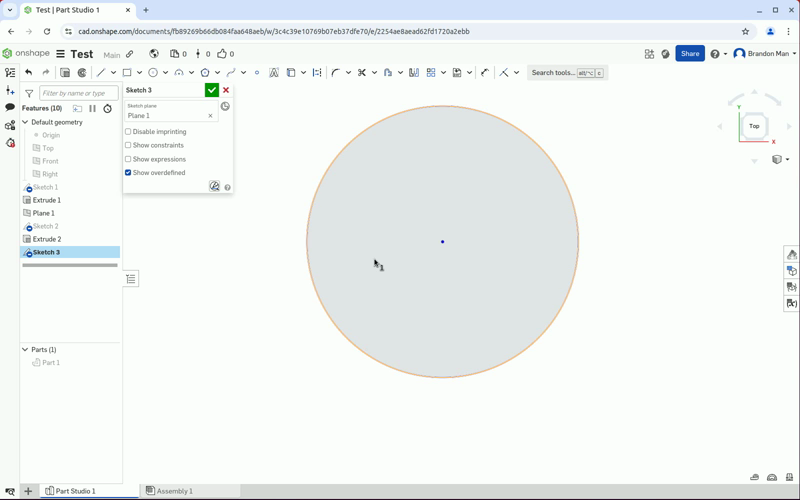
scroll(-6)
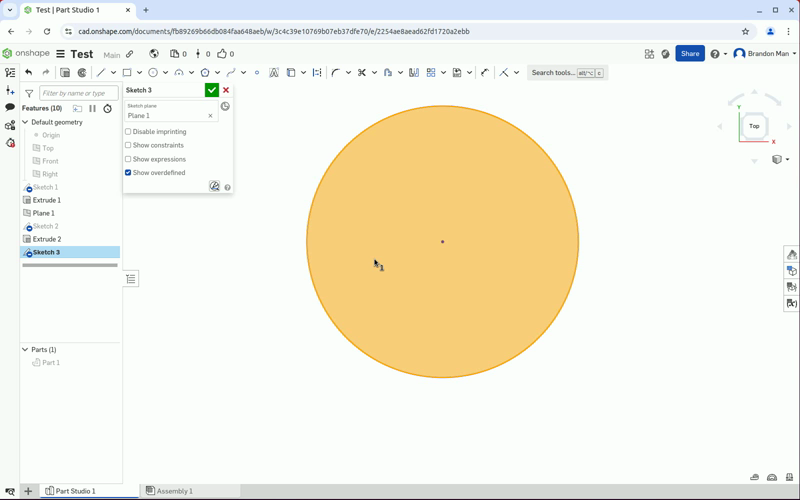
scroll(-6)
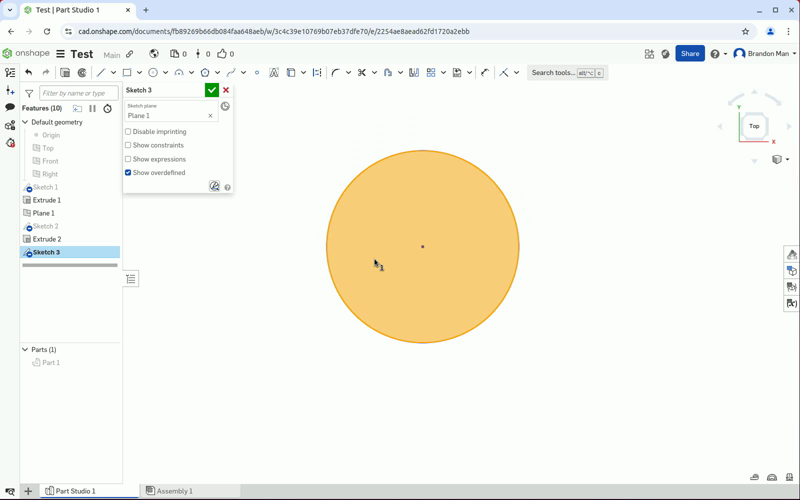
scroll(-6)
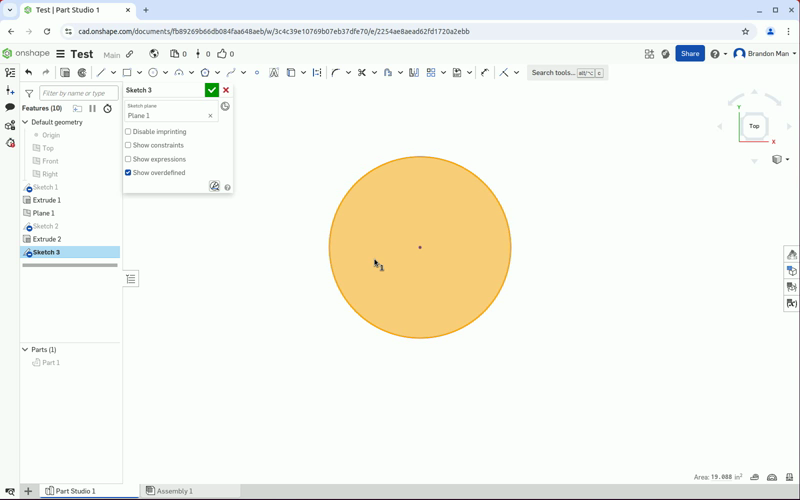
scroll(-6)
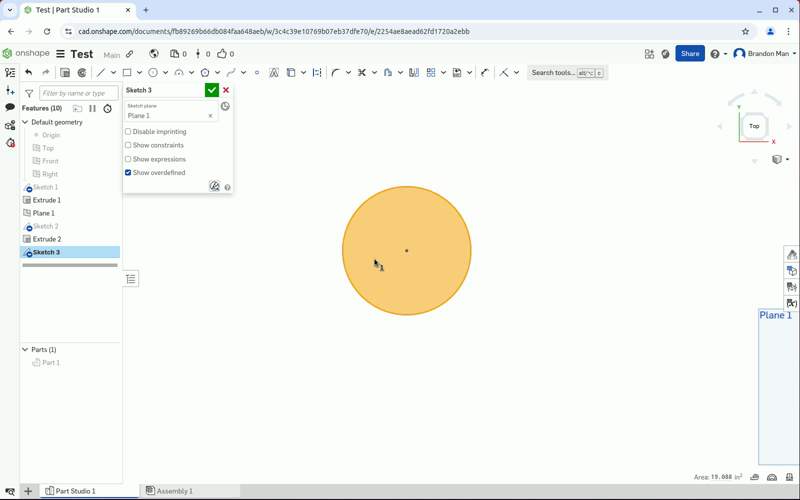
scroll(-6)
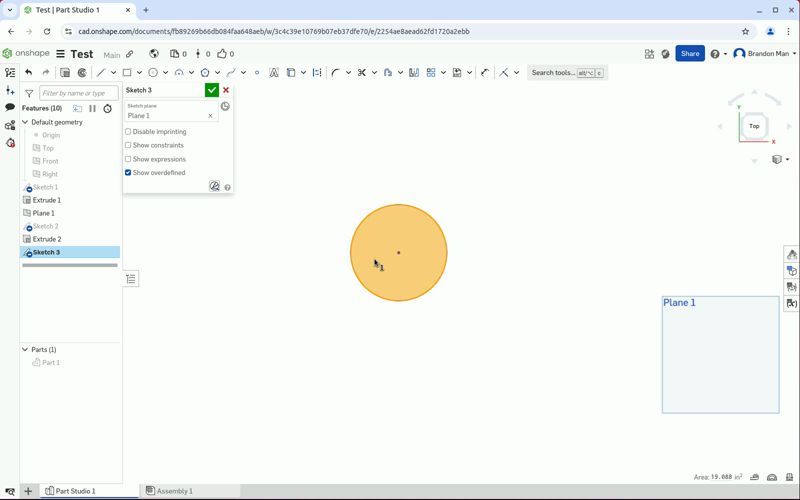
scroll(-6)
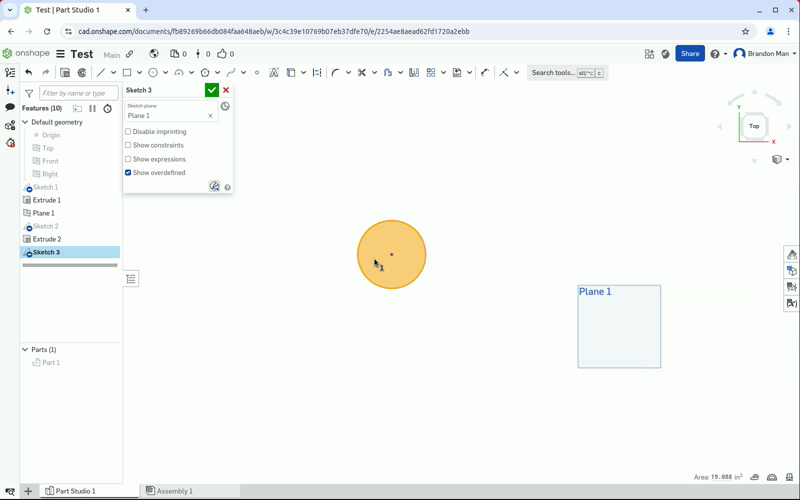
scroll(-6)
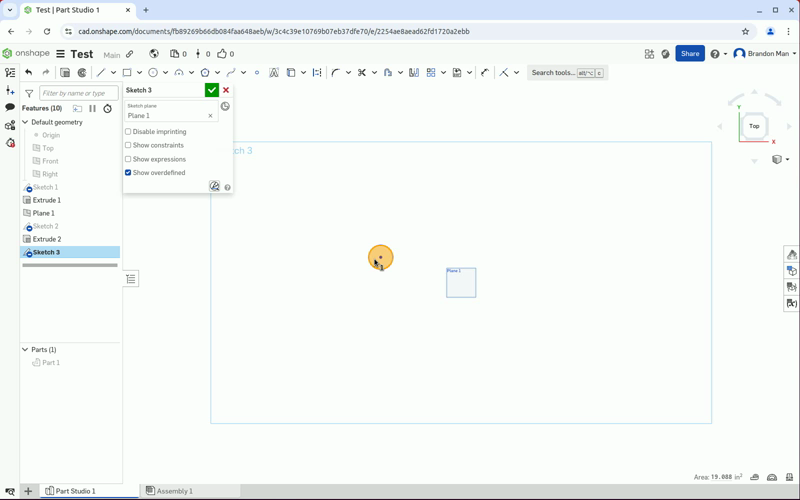
mouse_move(73, 352)
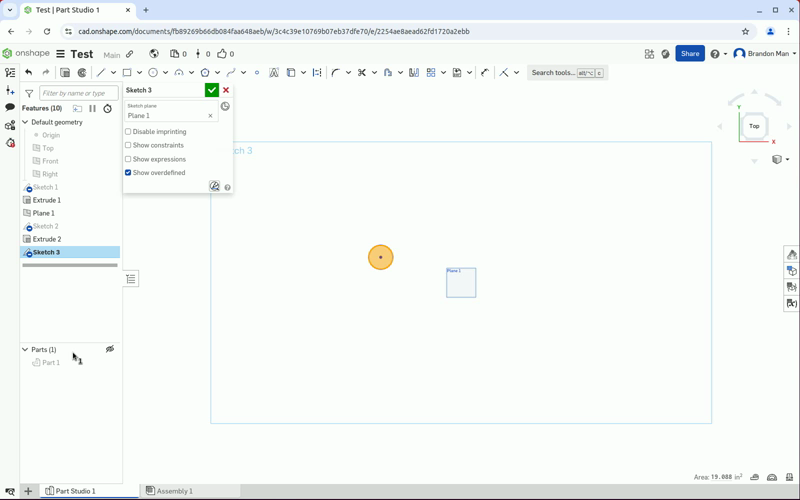
key(shift+y)
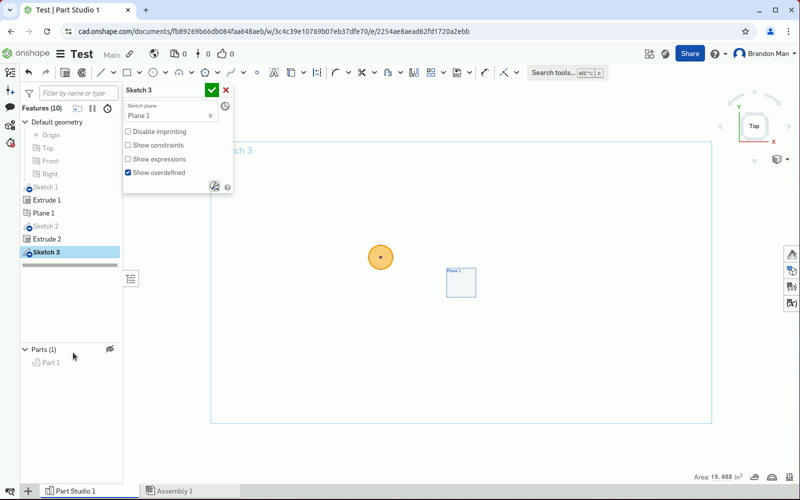
key(shift+e)
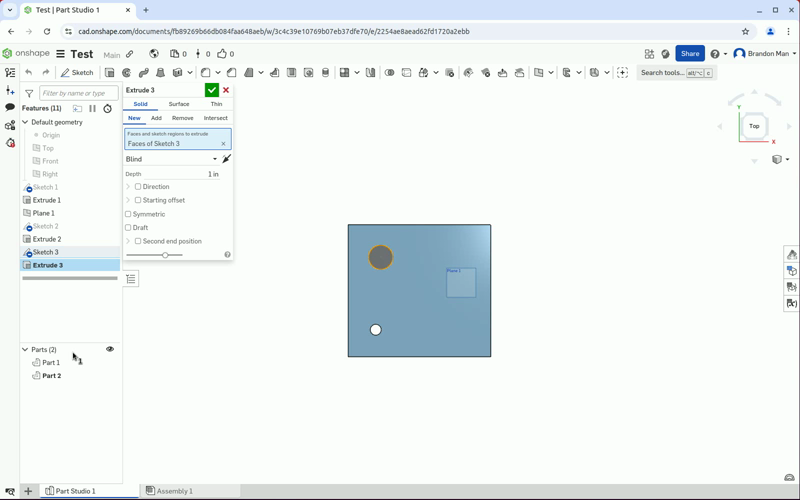
mouse_move(143, 106)
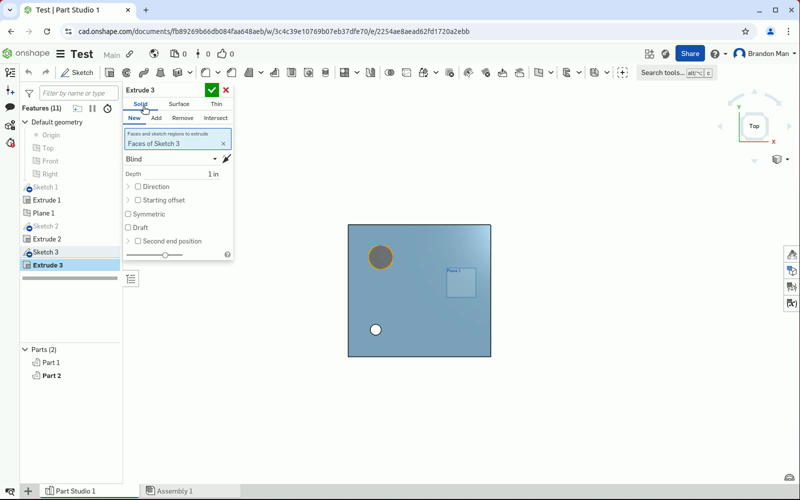
click(143, 106)
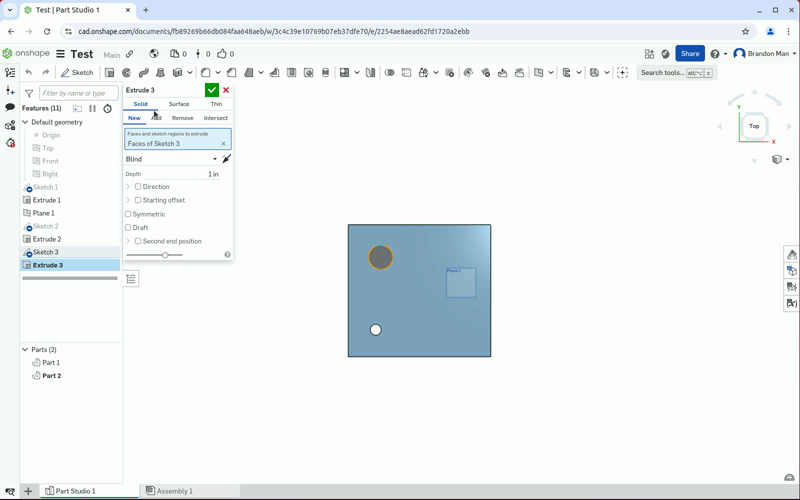
mouse_move(186, 120)
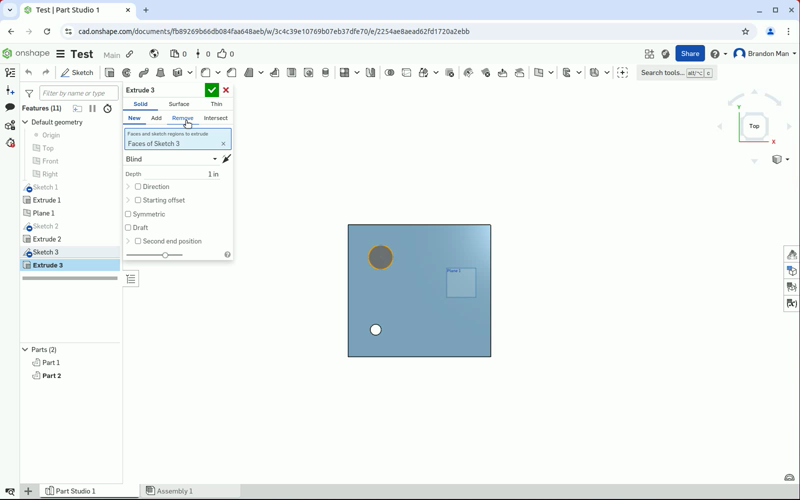
click(186, 120)
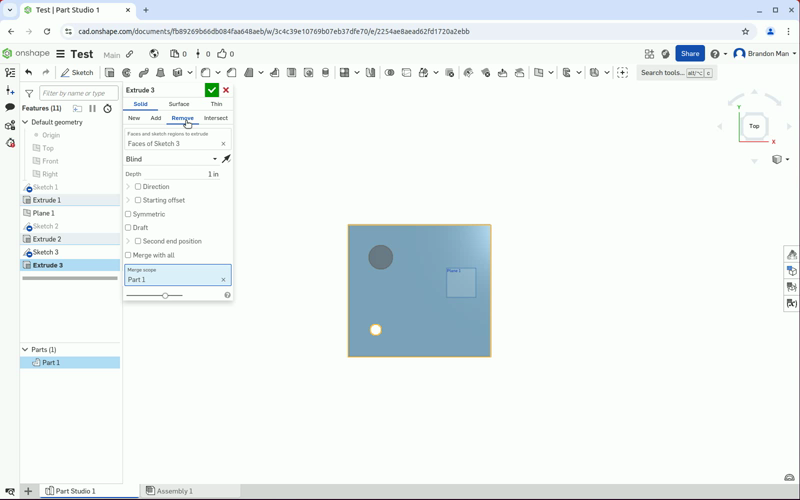
key(tab, 4)
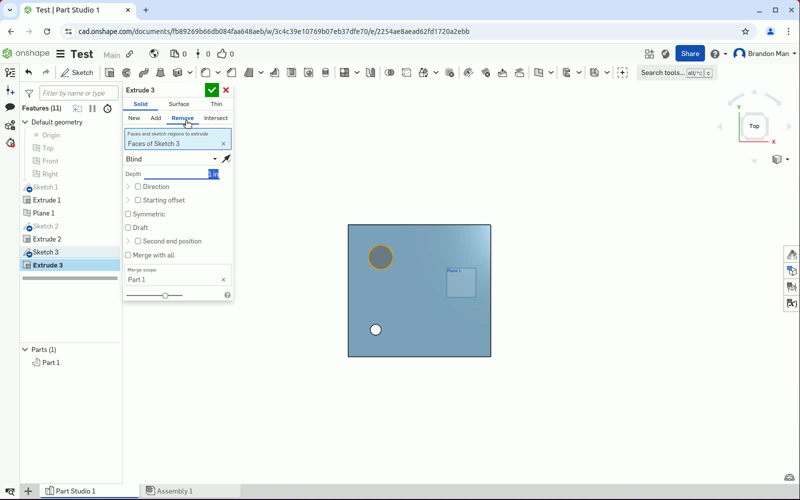
text(1.926)
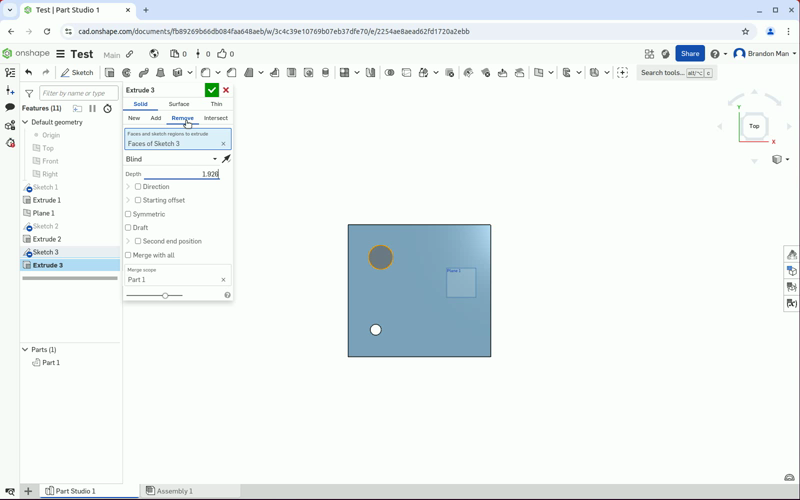
key(tab, 6)
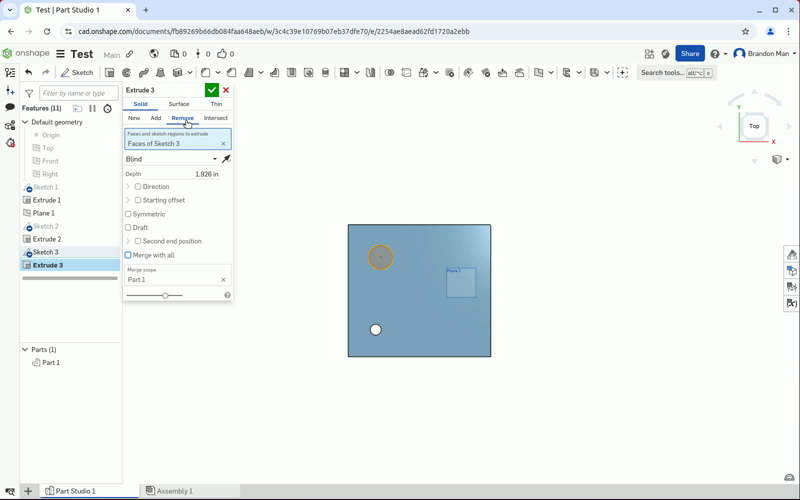
key(space)
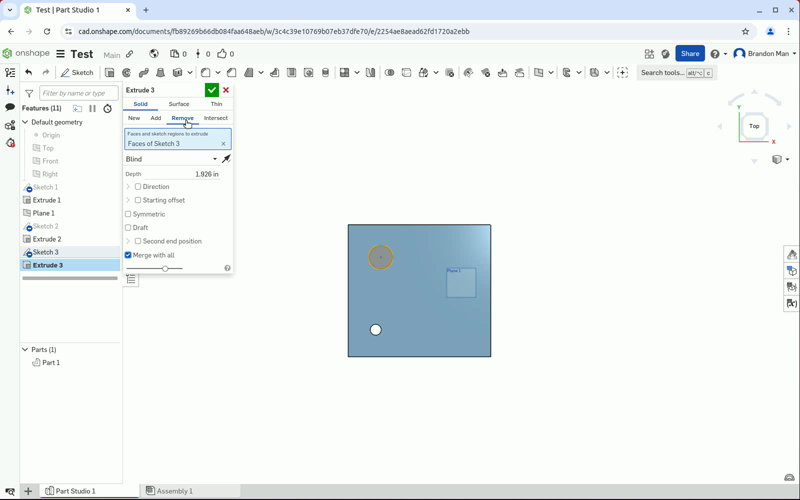
key(enter)
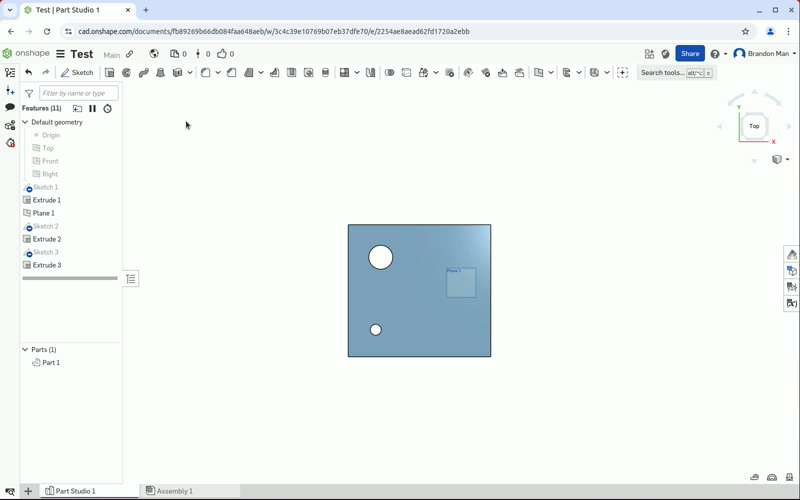
key(shift+h)
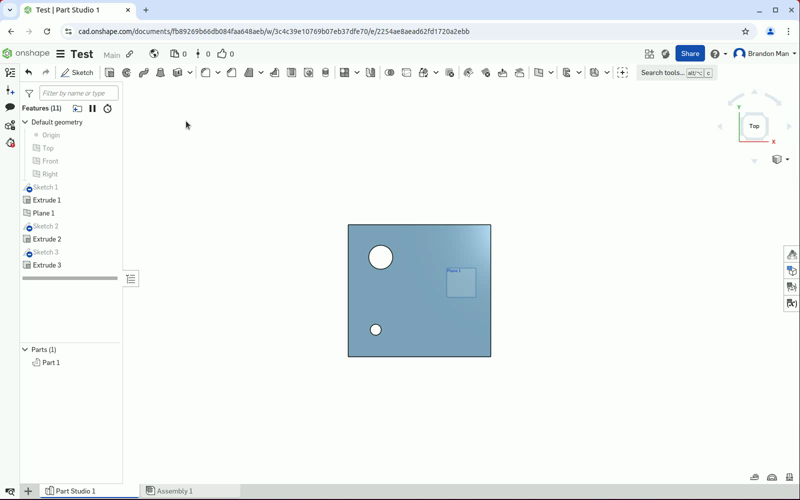
key(shift+h)
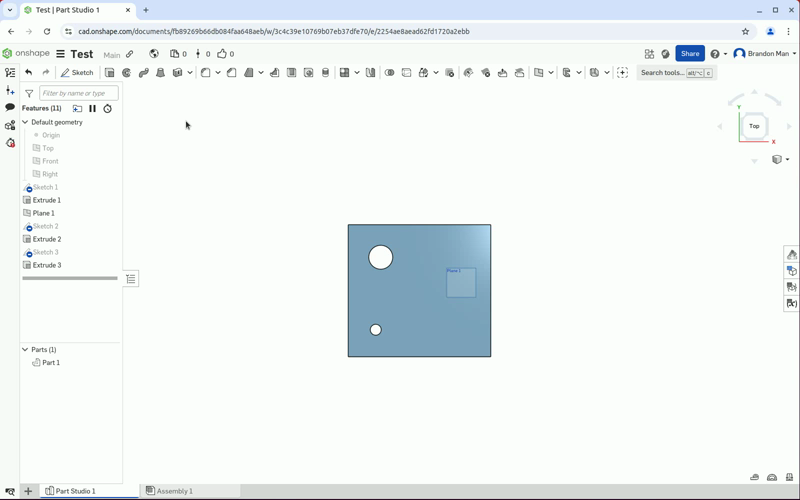
mouse_move(73, 189)
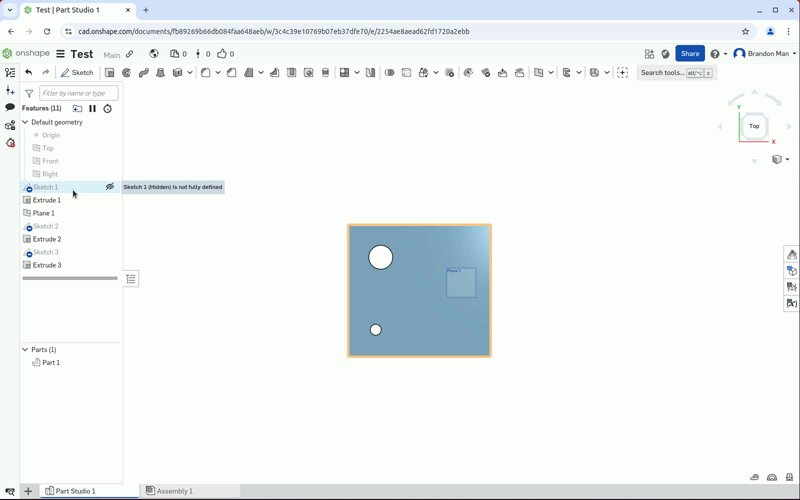
click(73, 189)
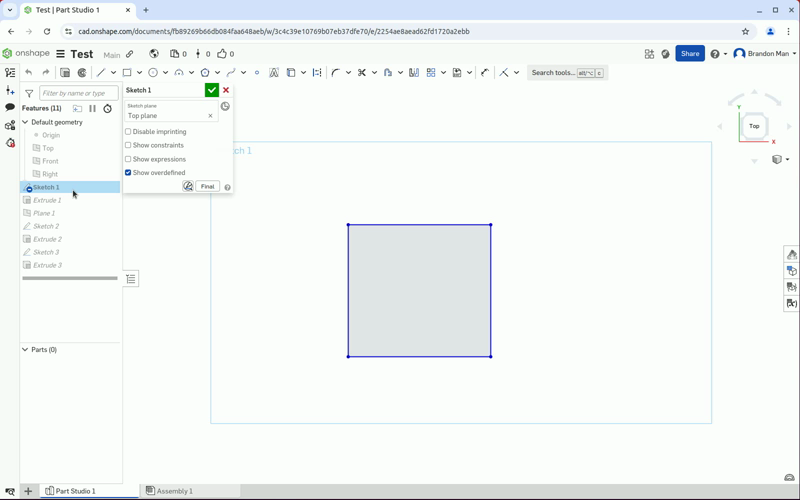
mouse_move(229, 92)
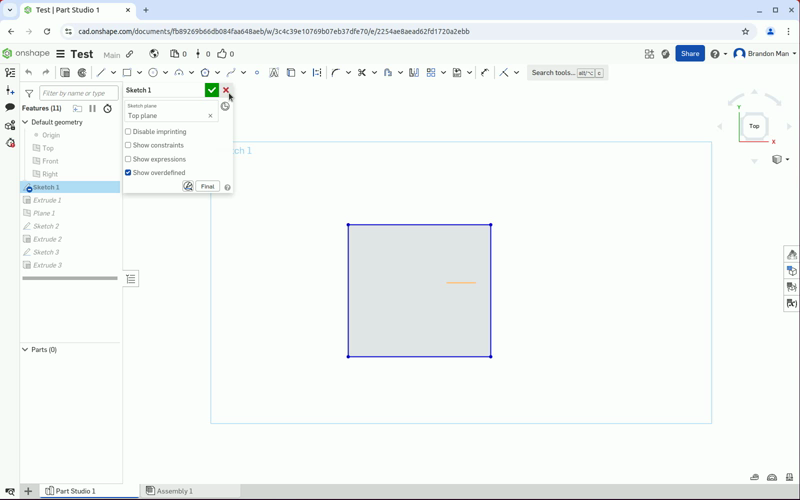
click(229, 92)
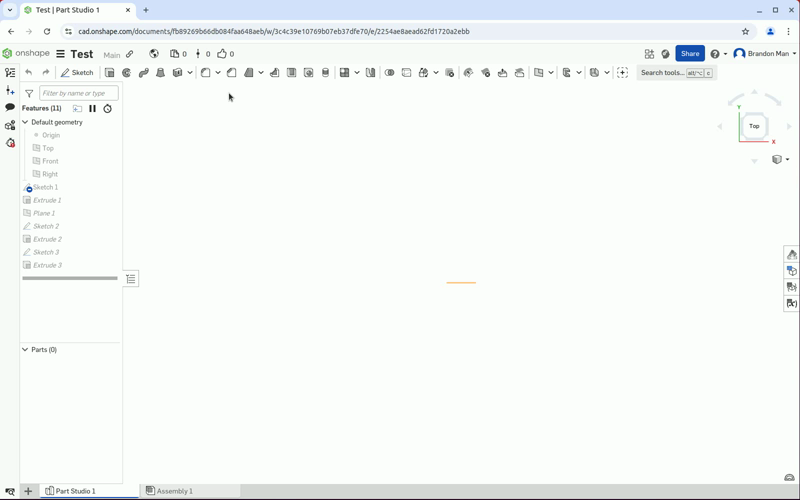
key(shift+s)
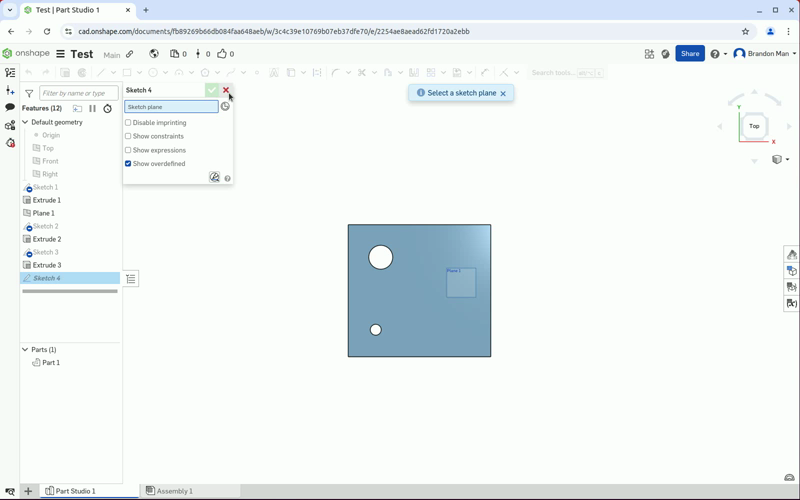
mouse_move(73, 215)
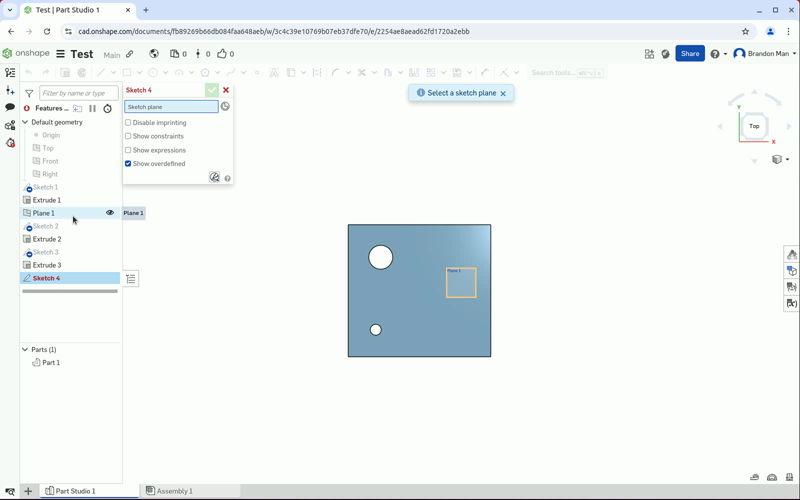
click(73, 215)
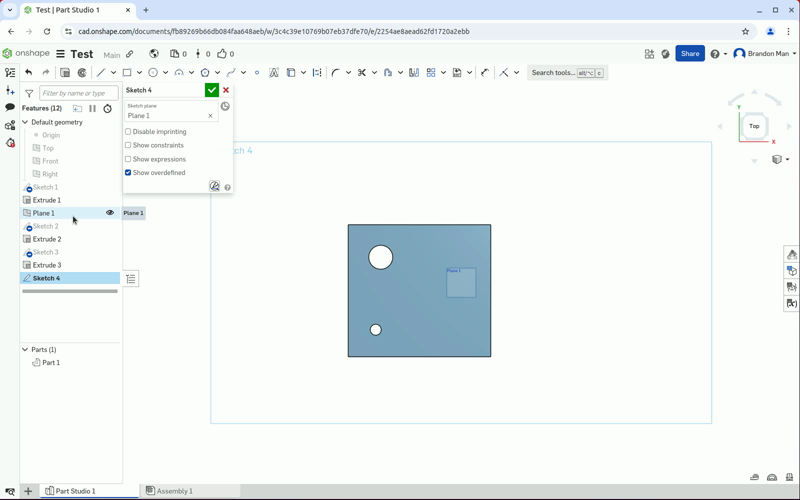
mouse_move(73, 352)
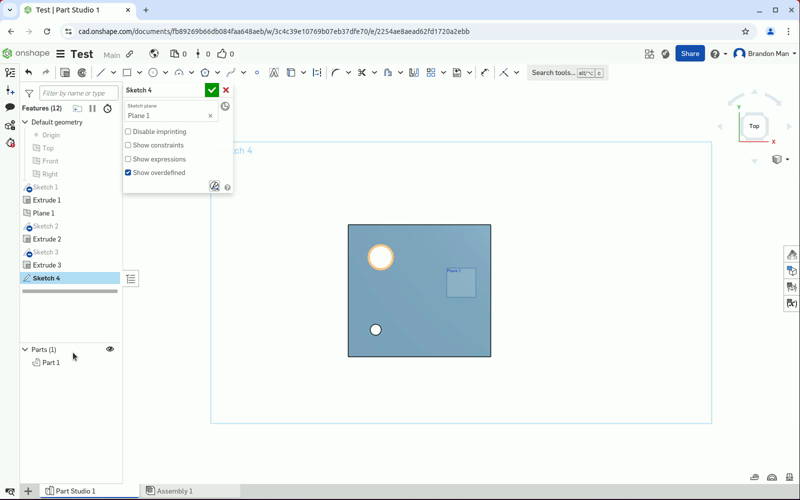
key(y)
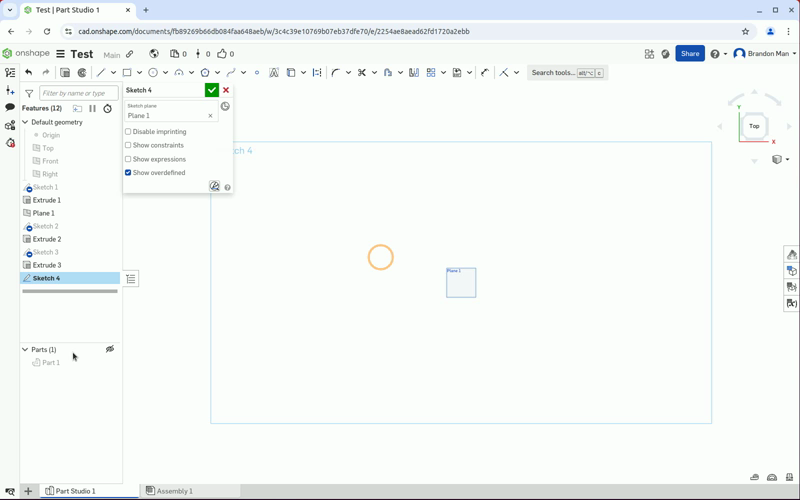
key(c)
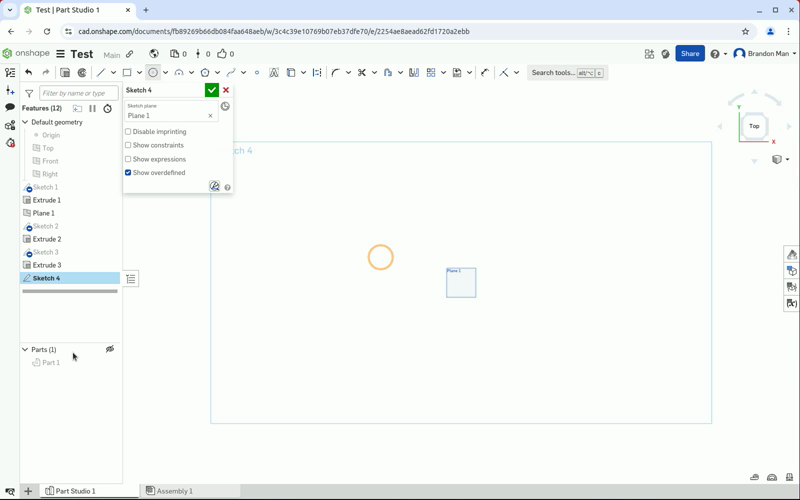
key_down(shift)
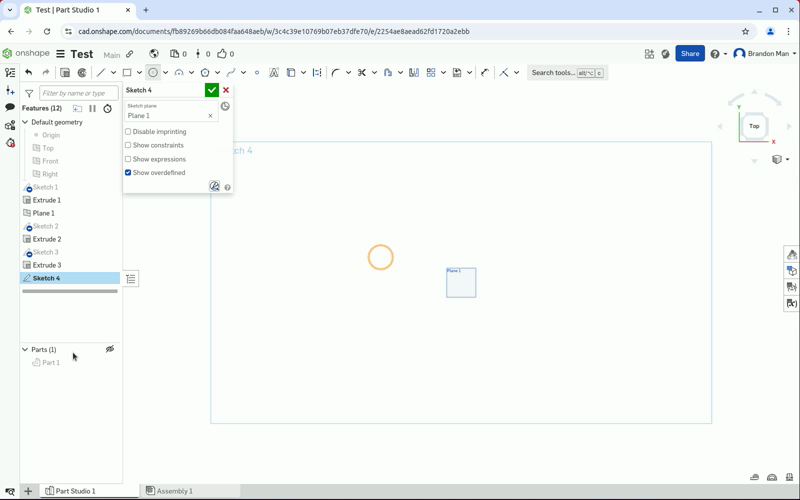
mouse_move(438, 274)
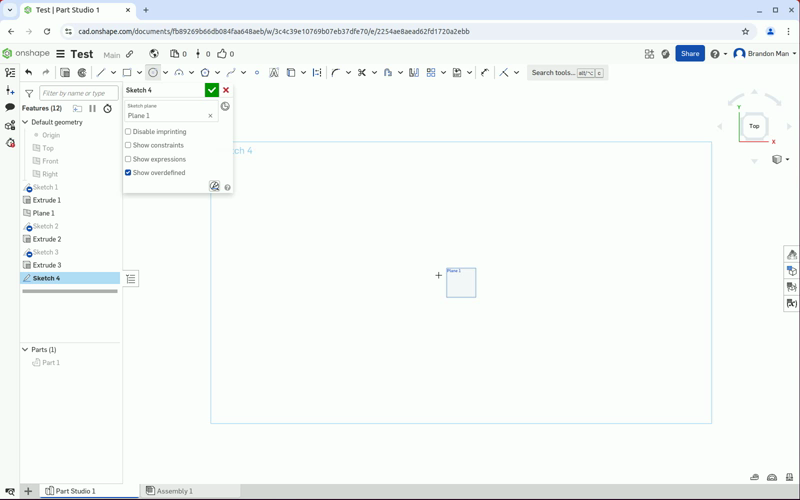
click(438, 274)
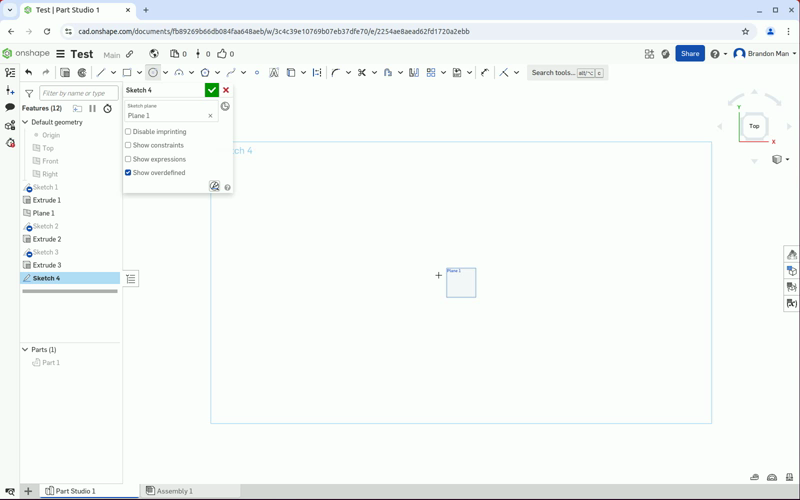
key_up(shift)
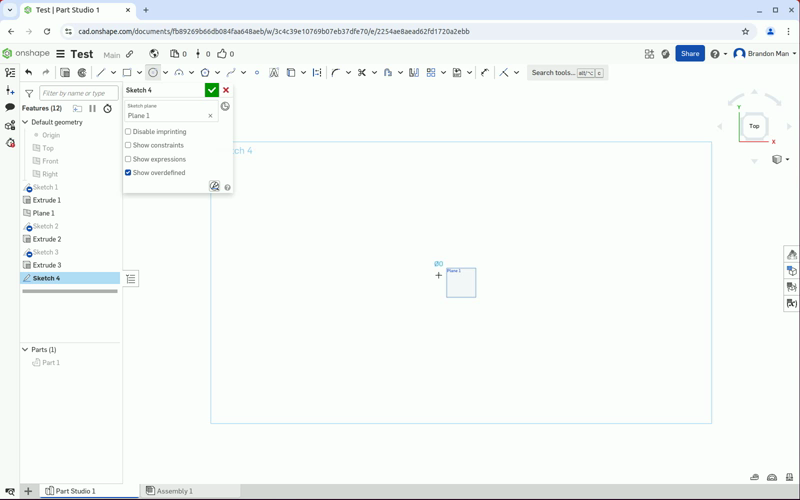
mouse_move(469, 274)
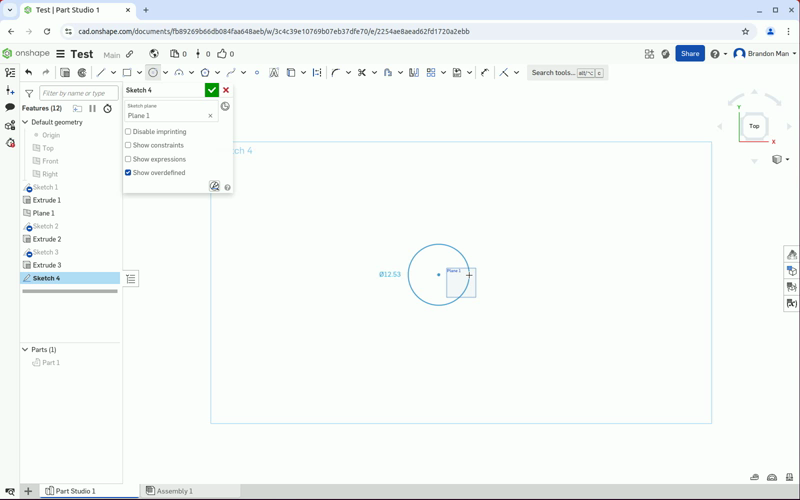
click(469, 274)
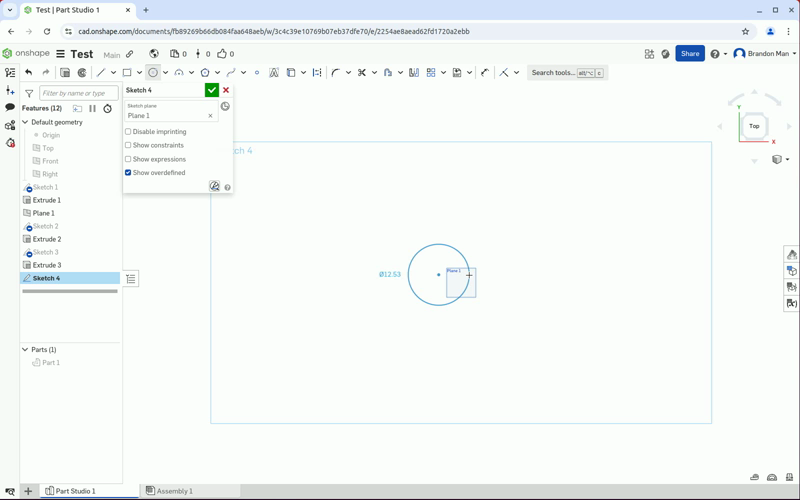
key(esc)
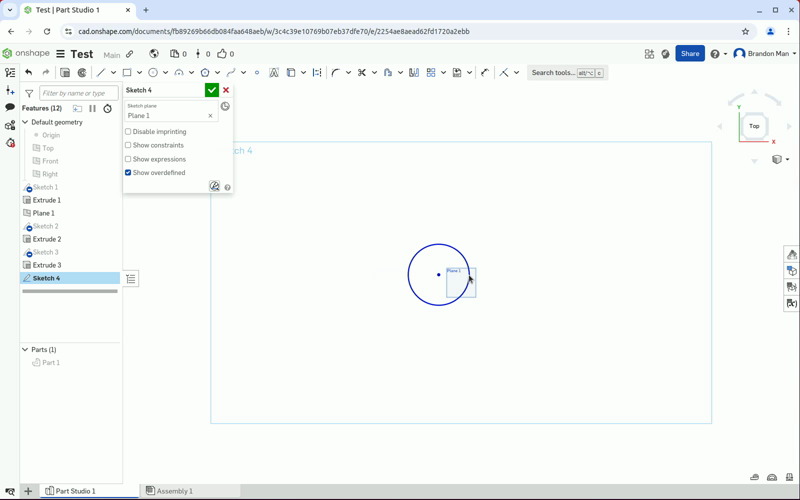
mouse_move(419, 256)
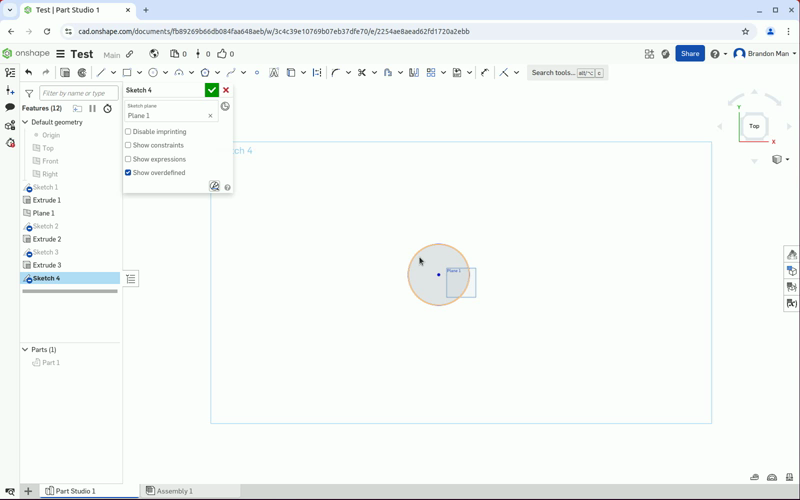
click(419, 256)
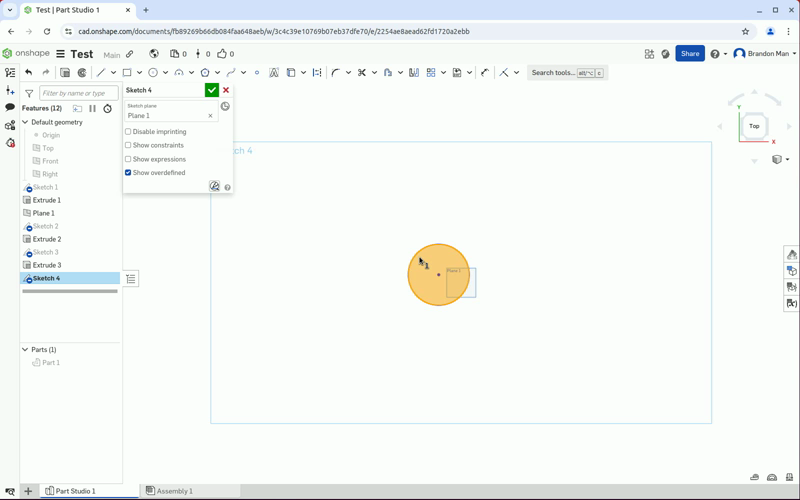
mouse_move(73, 352)
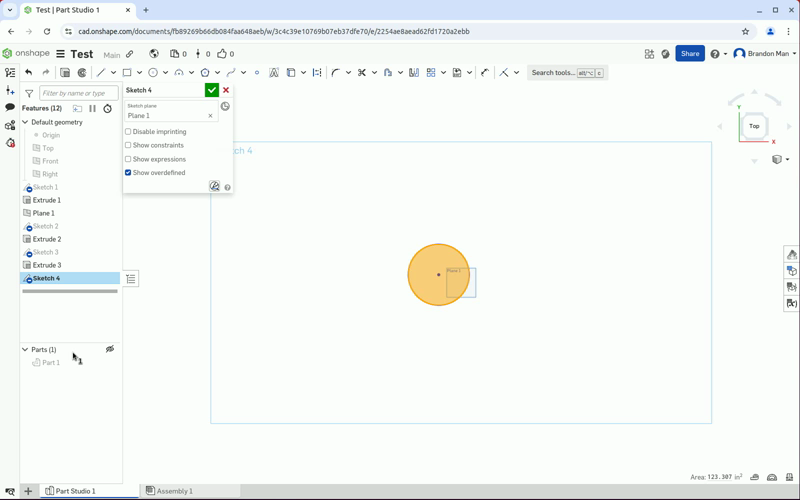
key(shift+y)
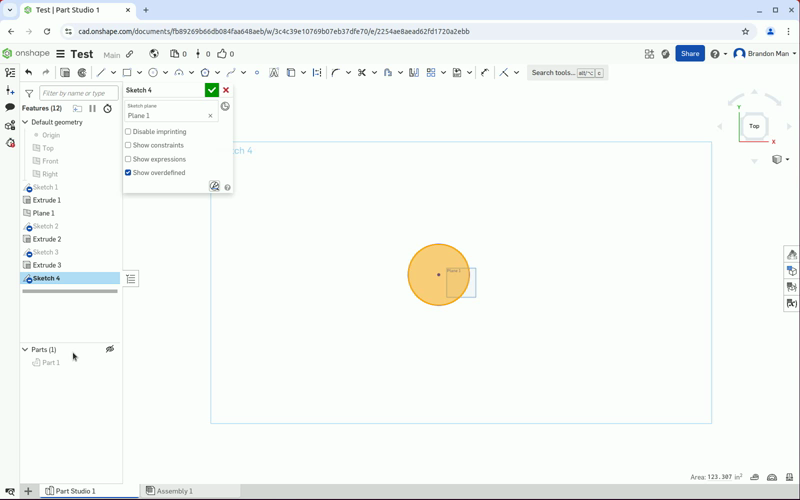
key(shift+e)
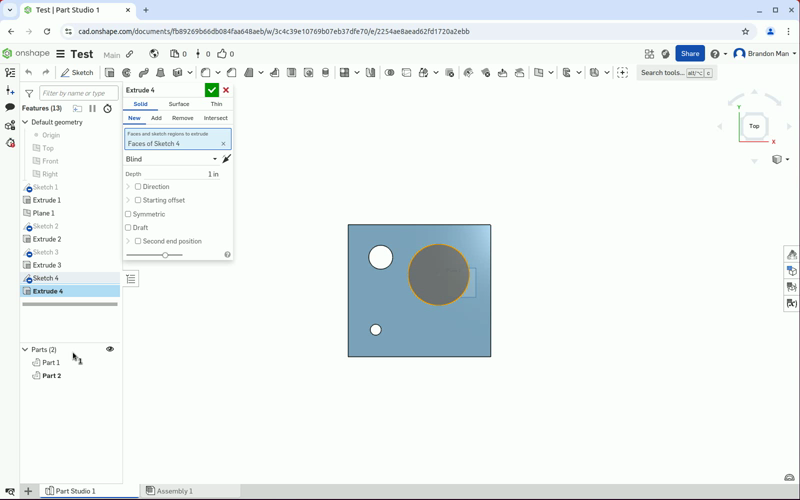
mouse_move(143, 106)
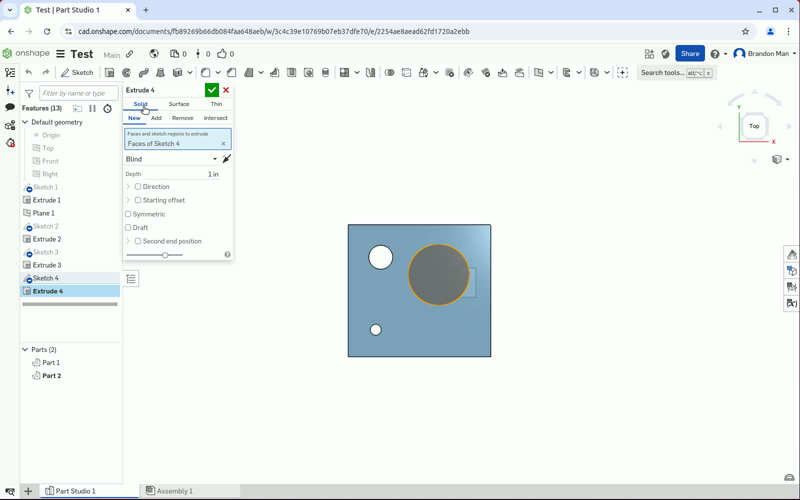
click(143, 106)
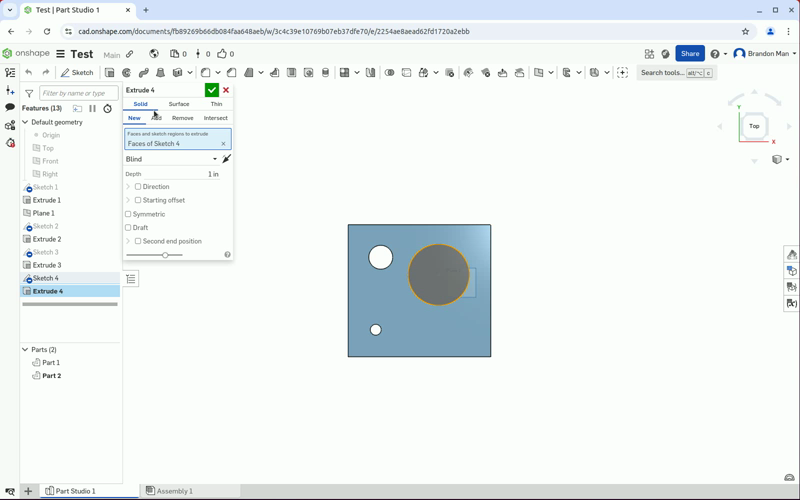
mouse_move(186, 120)
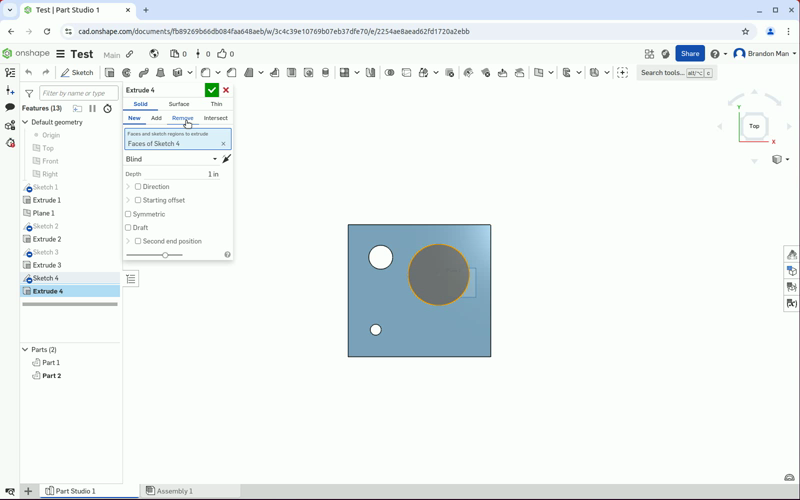
click(186, 120)
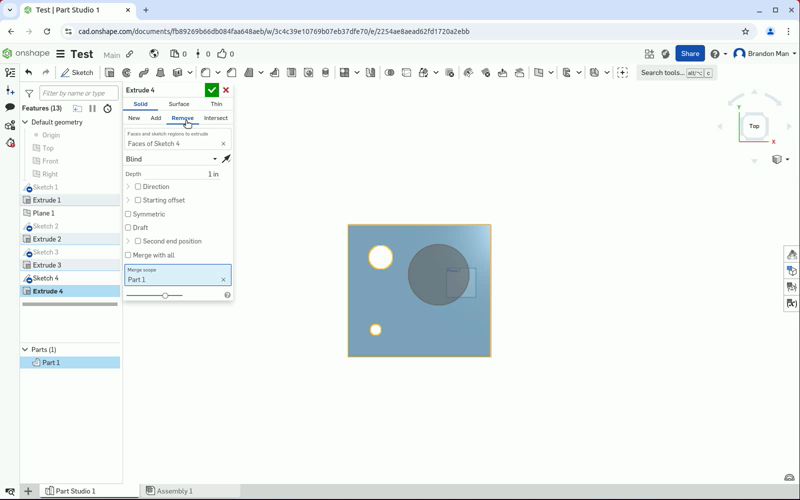
key(tab, 4)
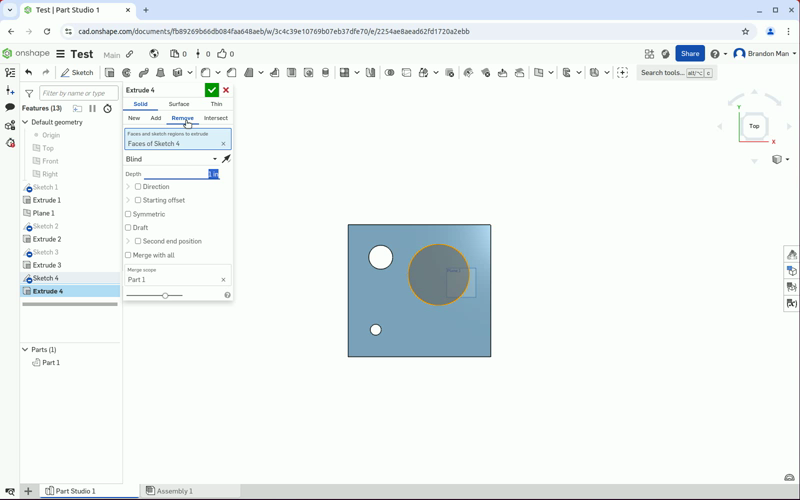
text(1.926)
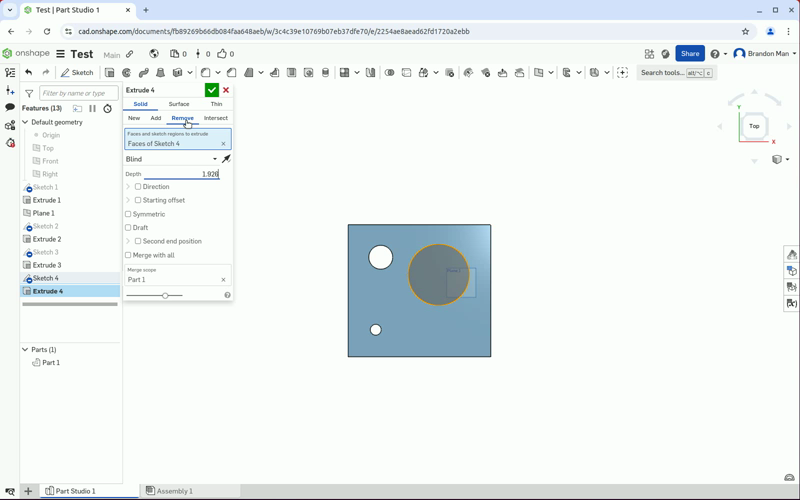
key(tab, 6)
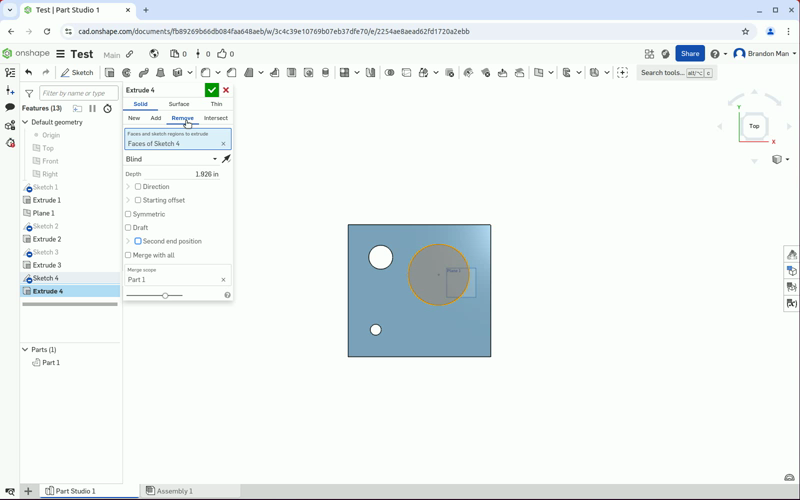
key(space)
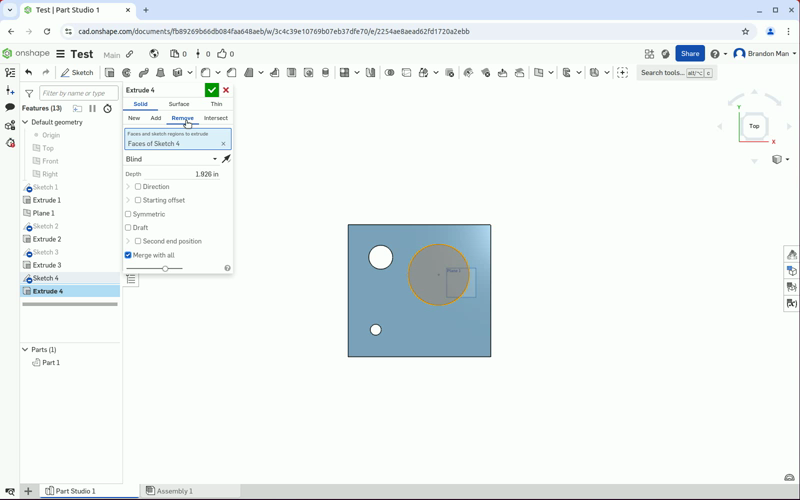
key(enter)
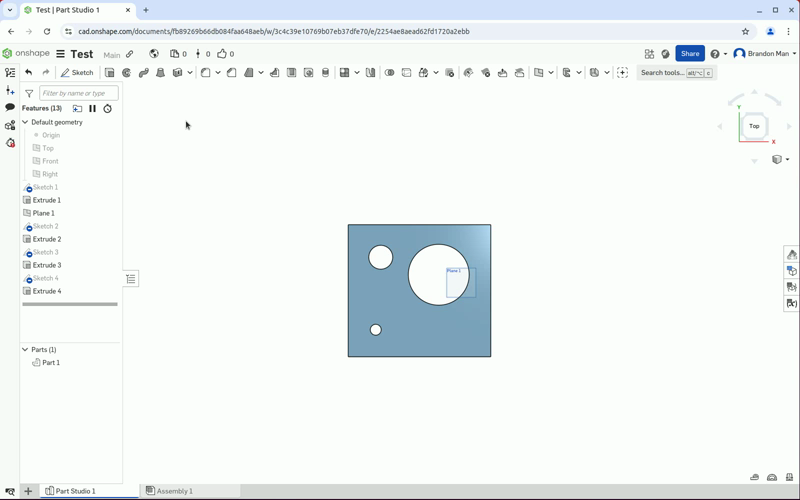
key(shift+h)
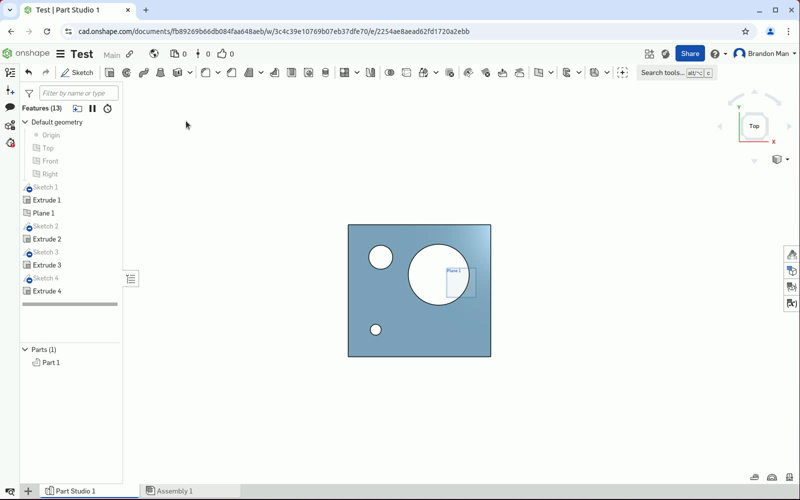
key(shift+h)
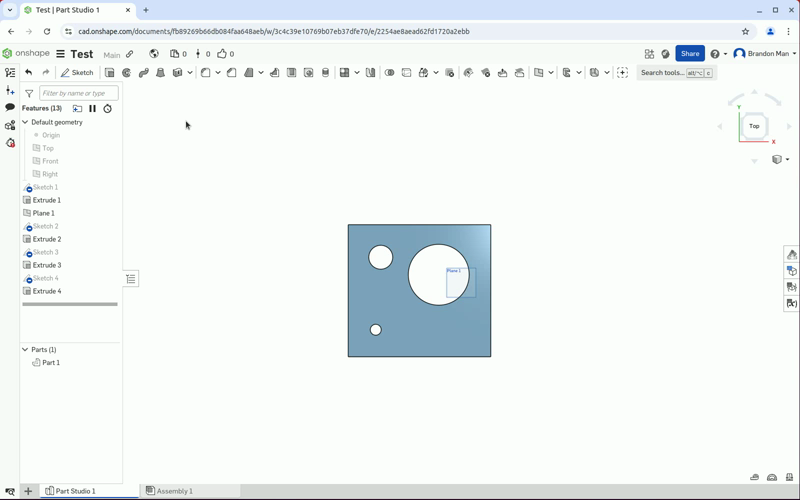
mouse_move(73, 189)
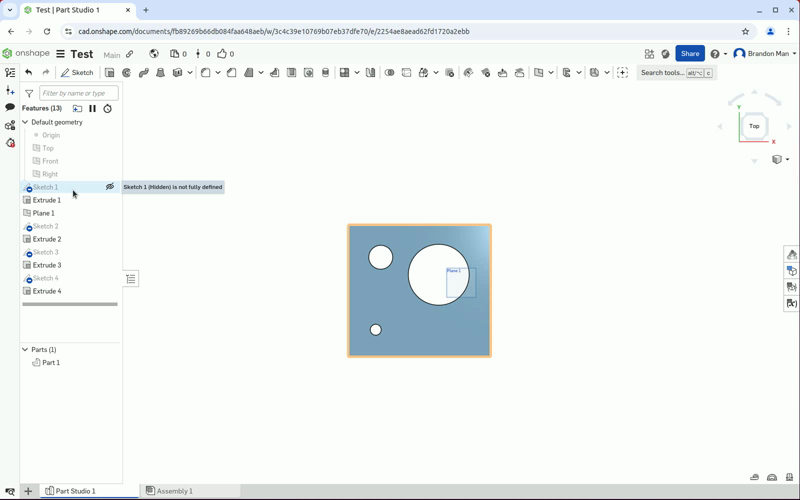
click(73, 189)
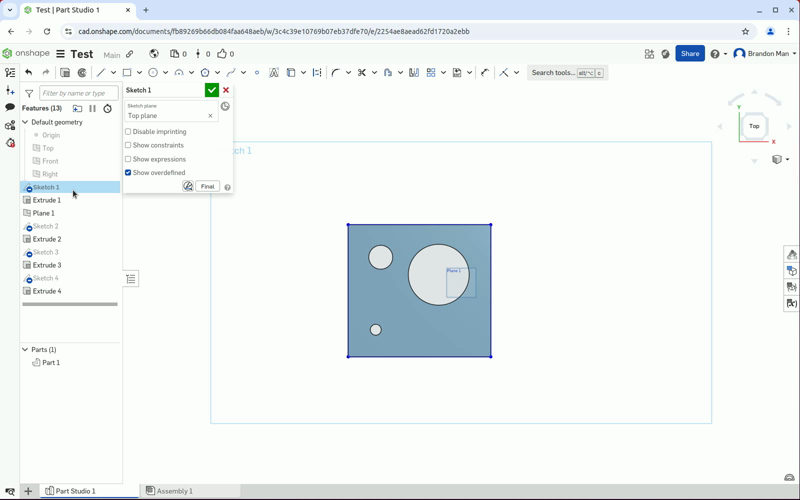
mouse_move(229, 92)
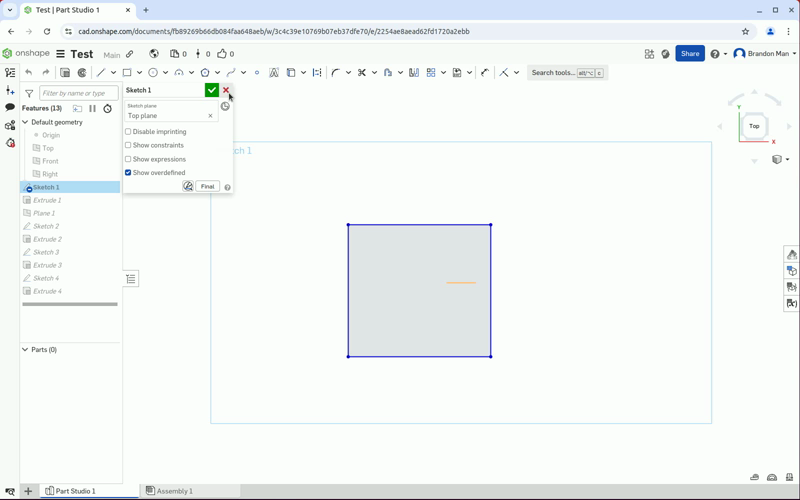
click(229, 92)
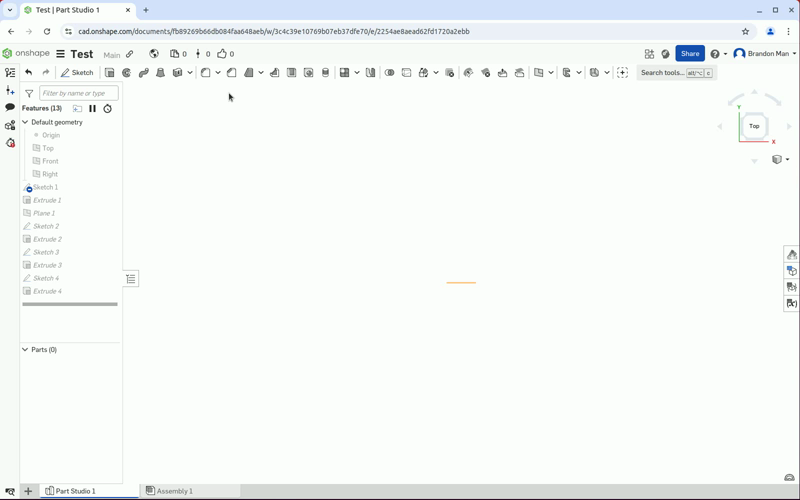
key(shift+s)
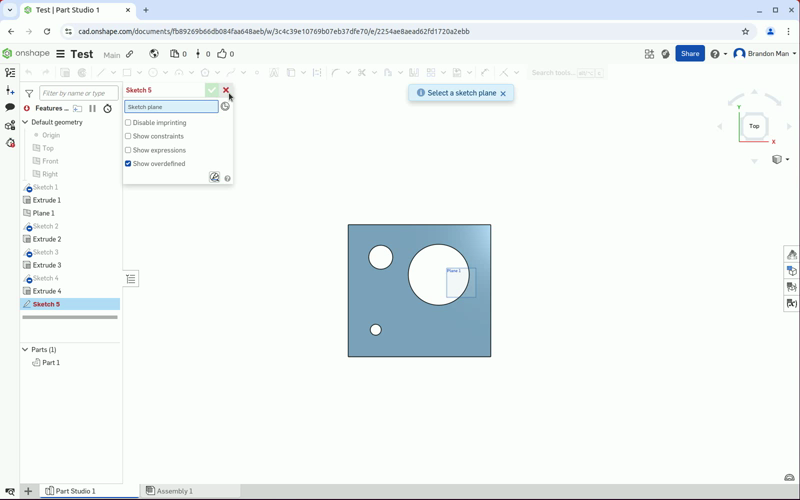
mouse_move(73, 215)
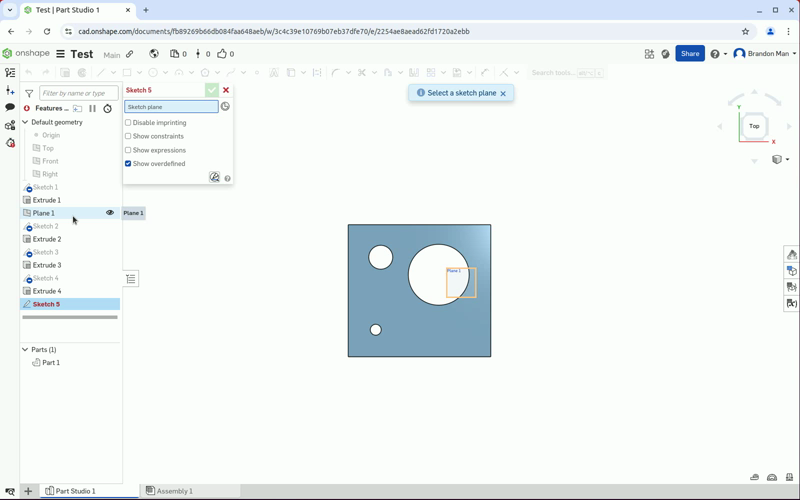
click(73, 215)
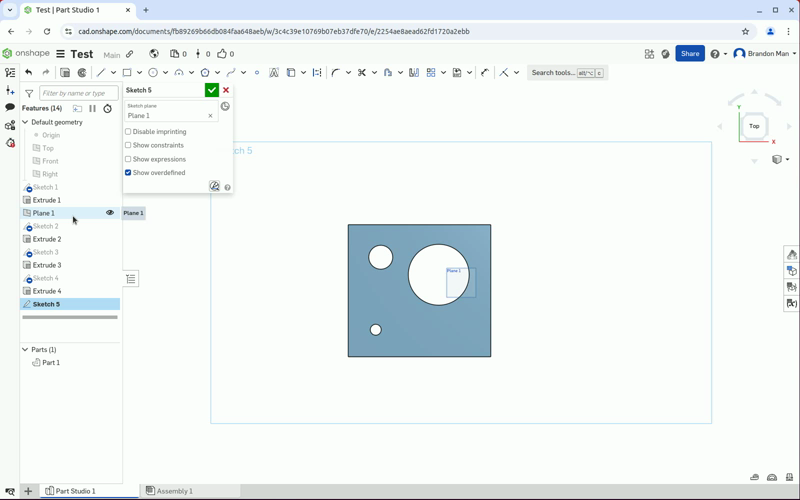
mouse_move(73, 352)
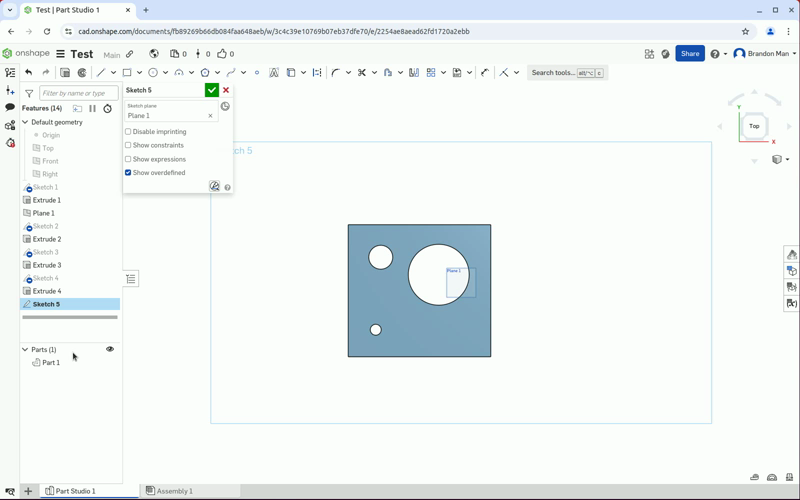
key(y)
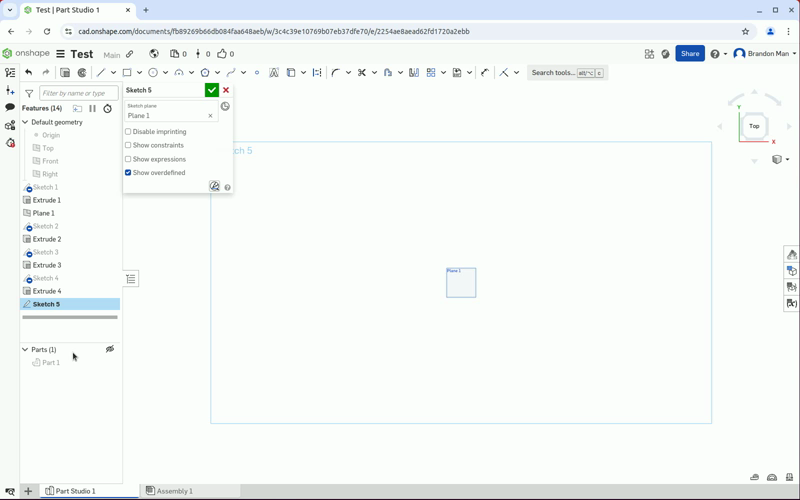
key(c)
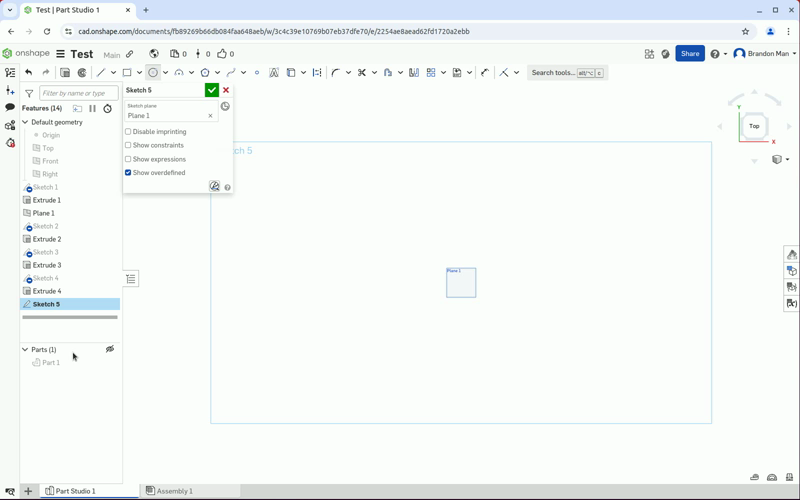
key_down(shift)
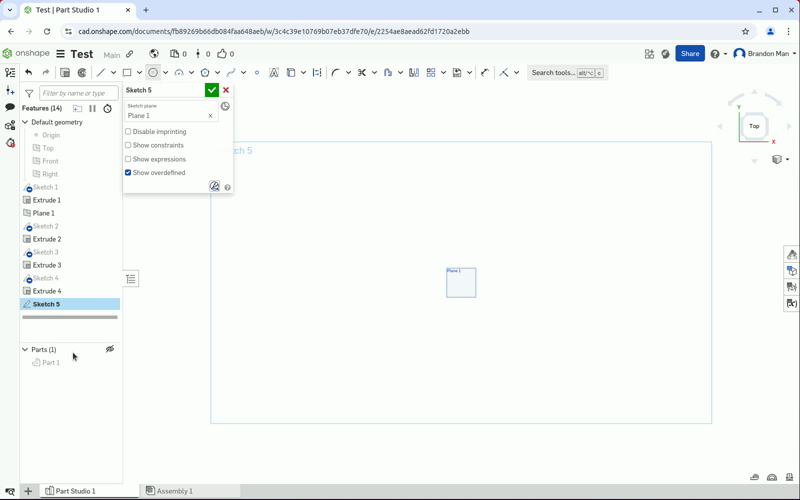
mouse_move(386, 300)
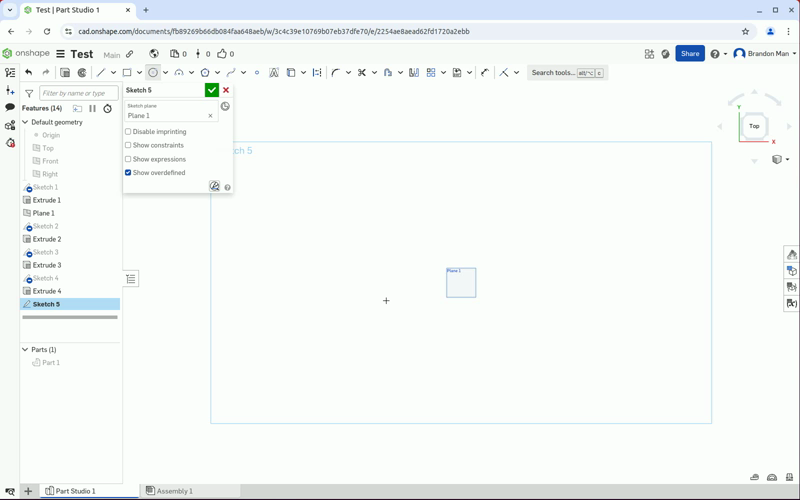
click(386, 300)
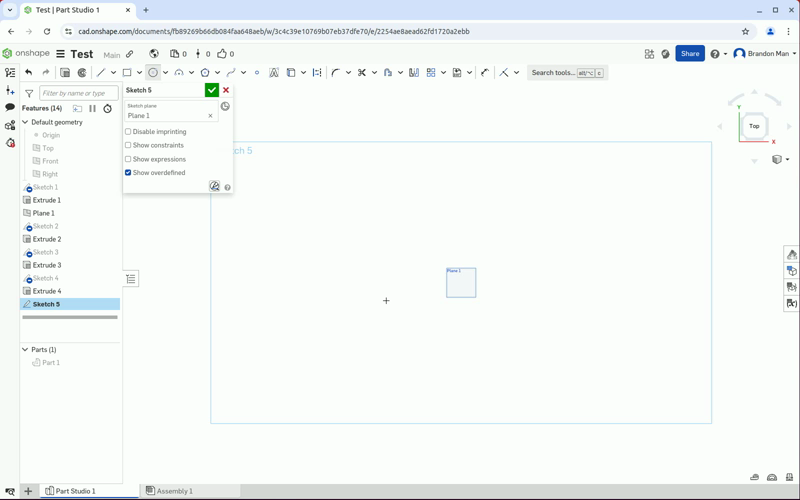
key_up(shift)
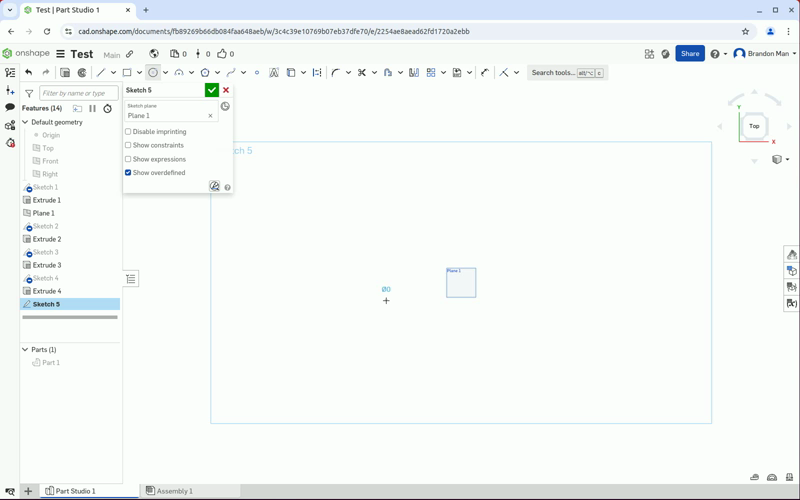
mouse_move(392, 300)
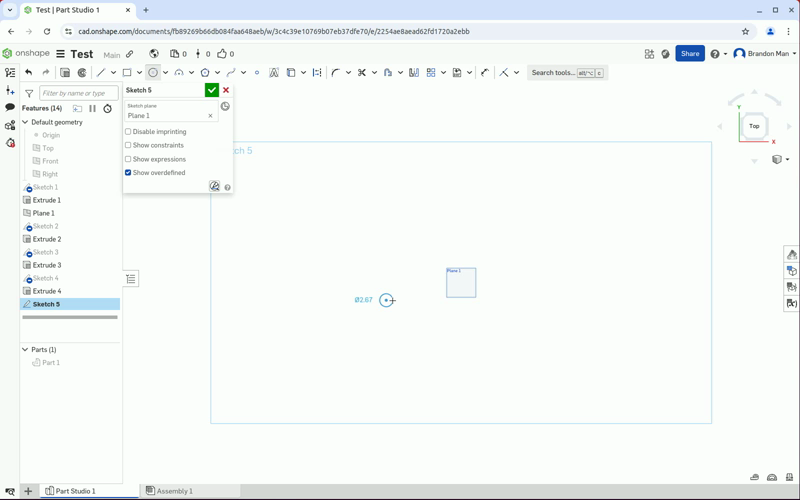
click(392, 300)
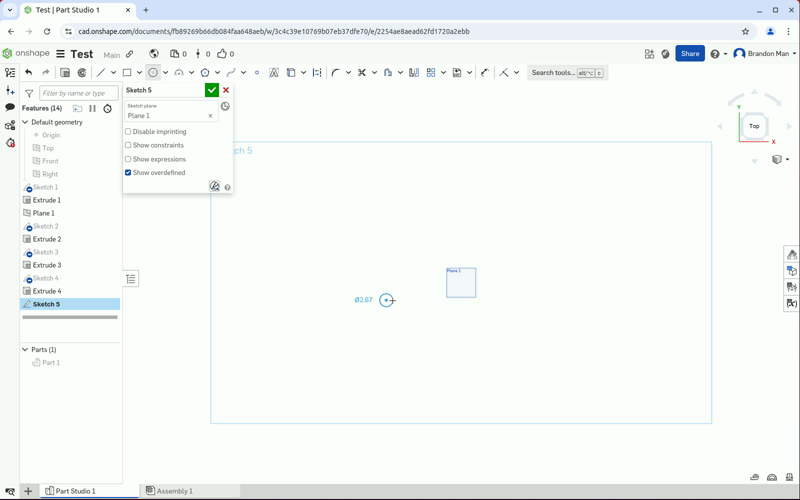
key(esc)
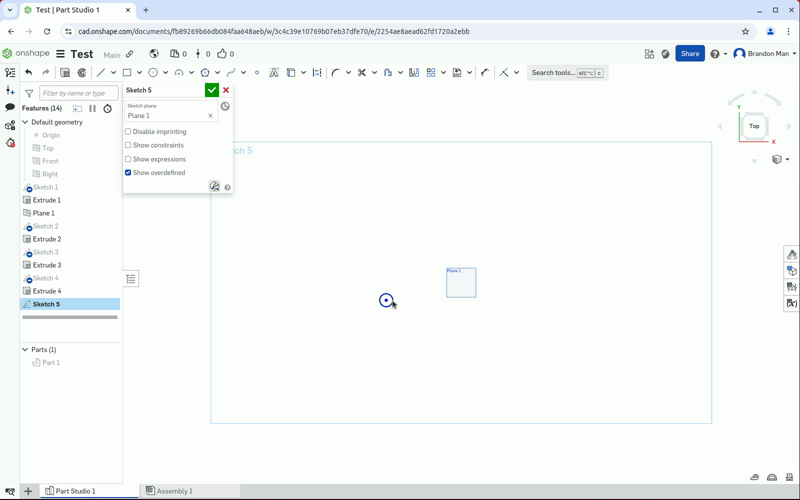
mouse_move(385, 300)
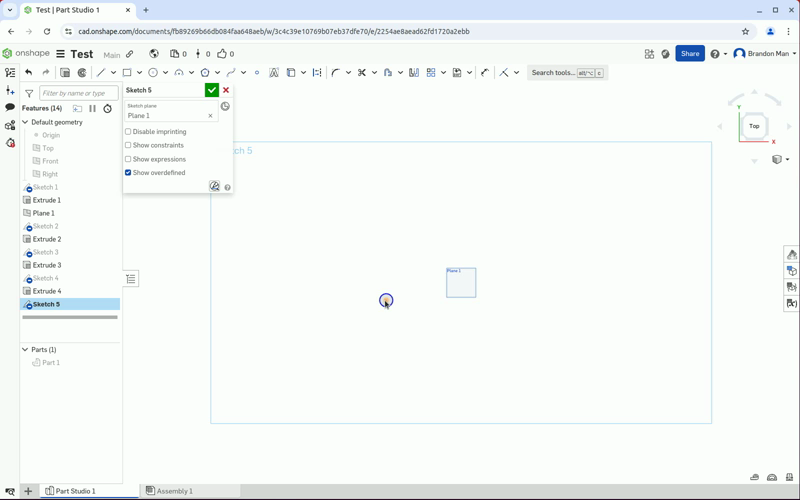
scroll(6)
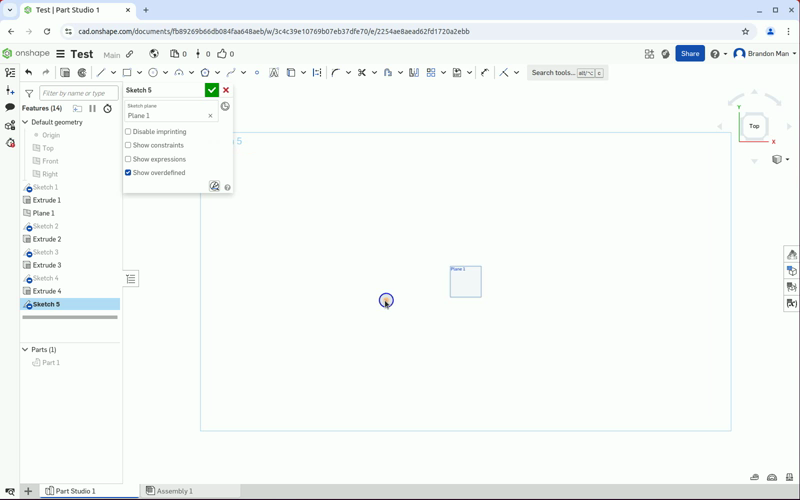
scroll(6)
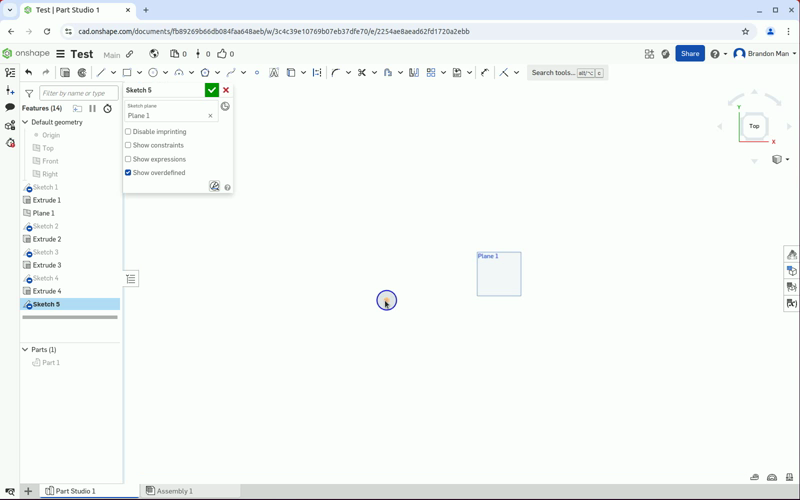
scroll(6)
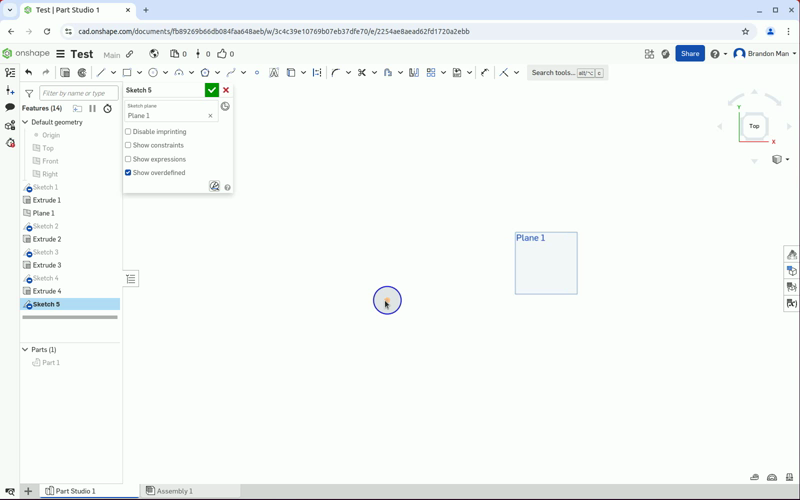
scroll(6)
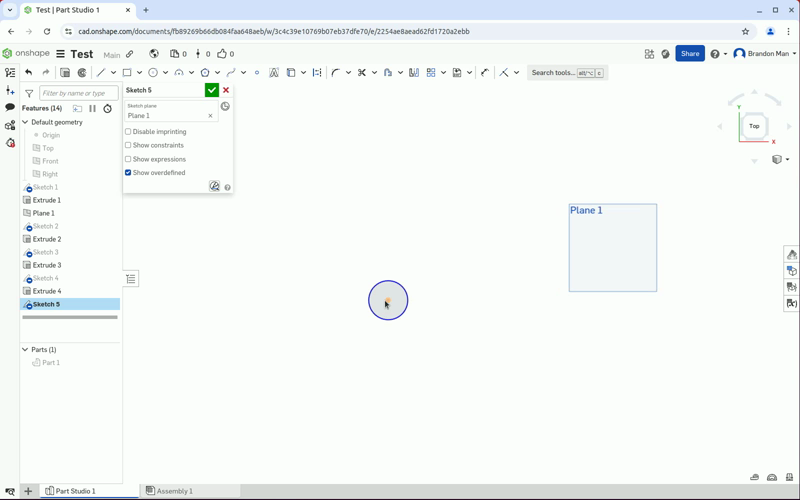
scroll(6)
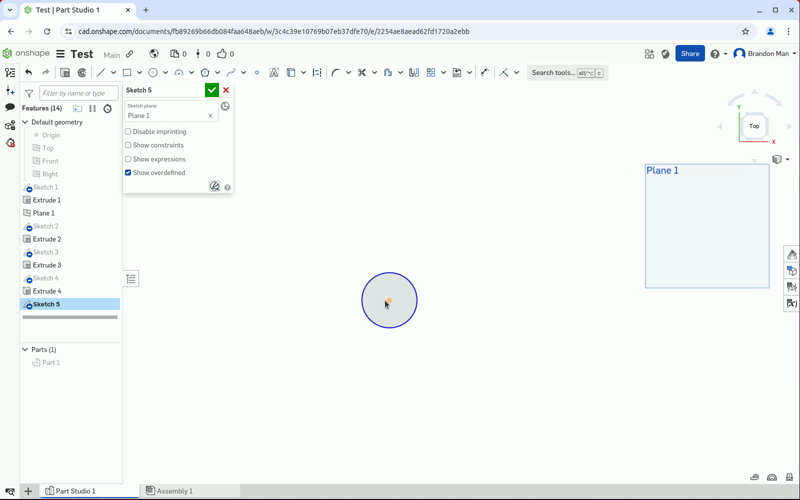
scroll(6)
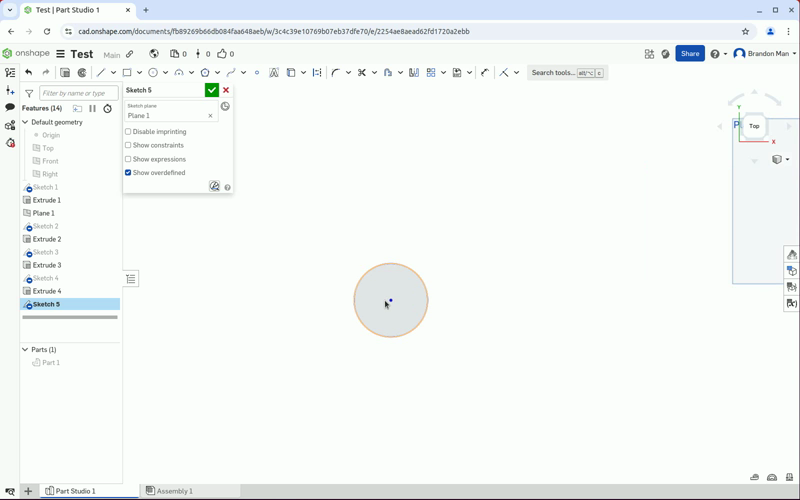
scroll(6)
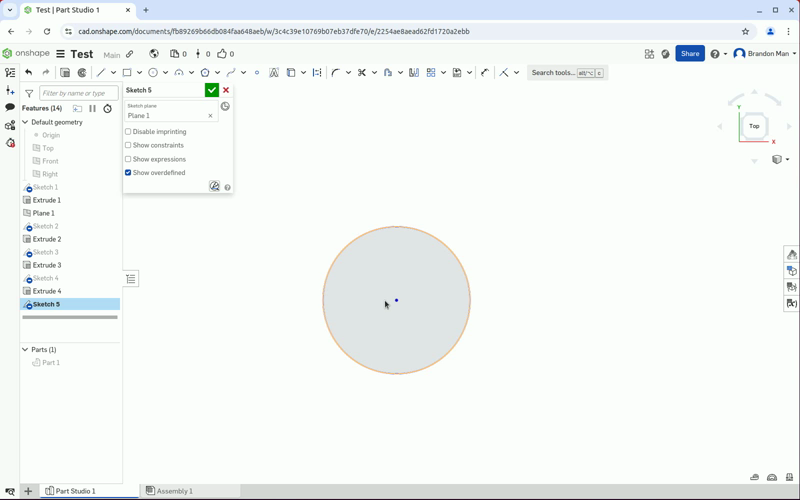
click(385, 300)
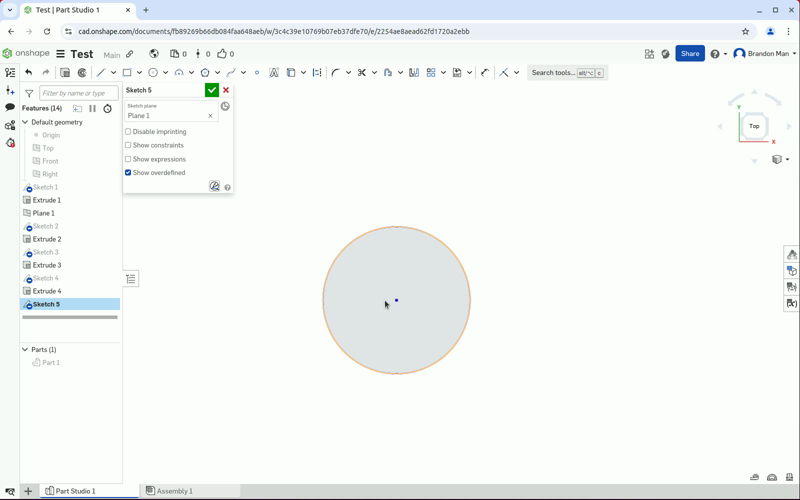
scroll(-6)
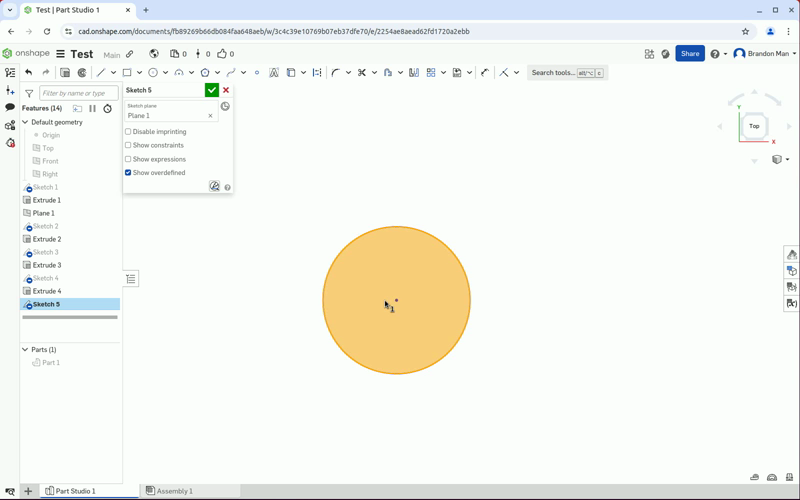
scroll(-6)
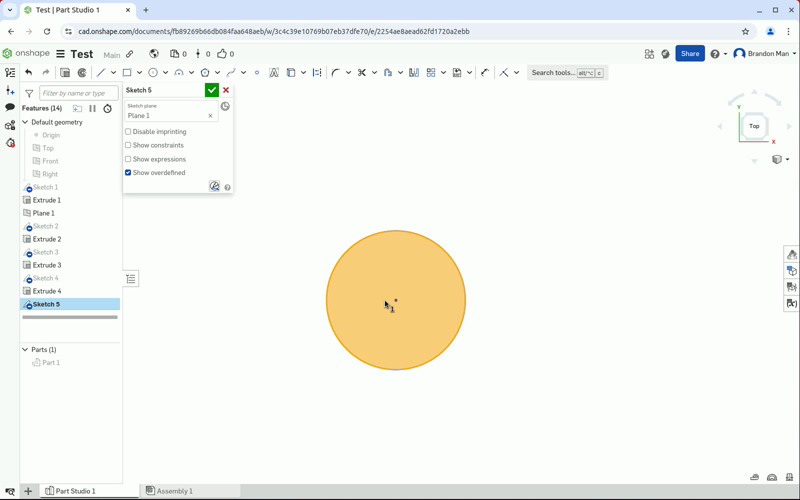
scroll(-6)
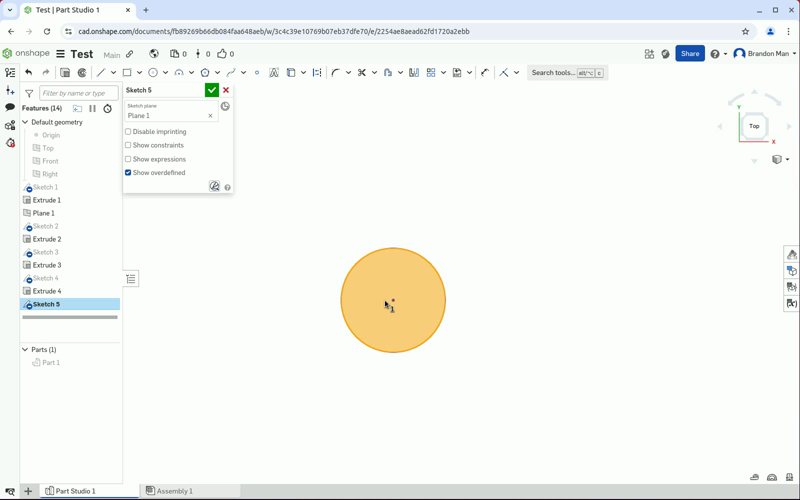
scroll(-6)
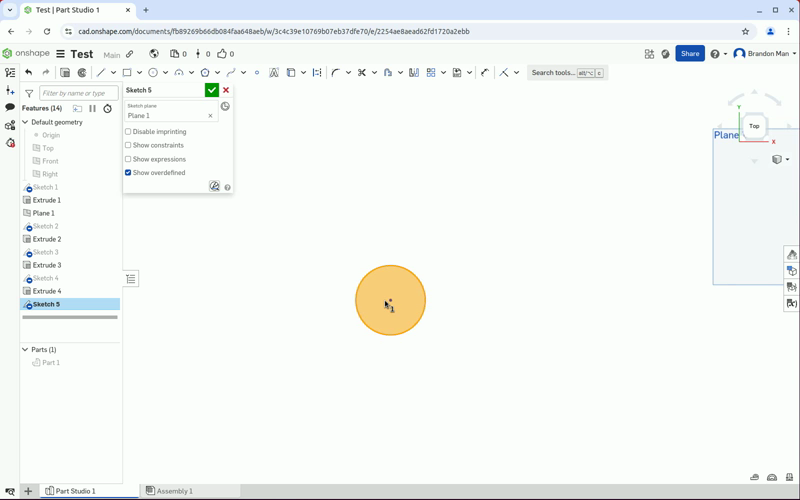
scroll(-6)
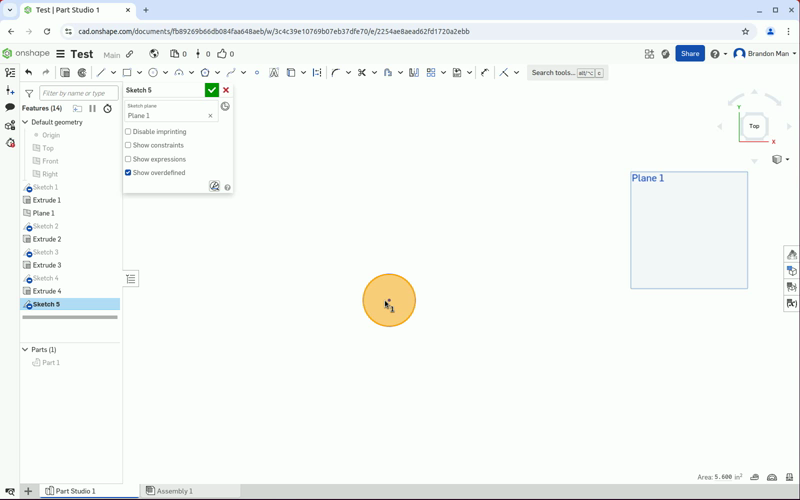
scroll(-6)
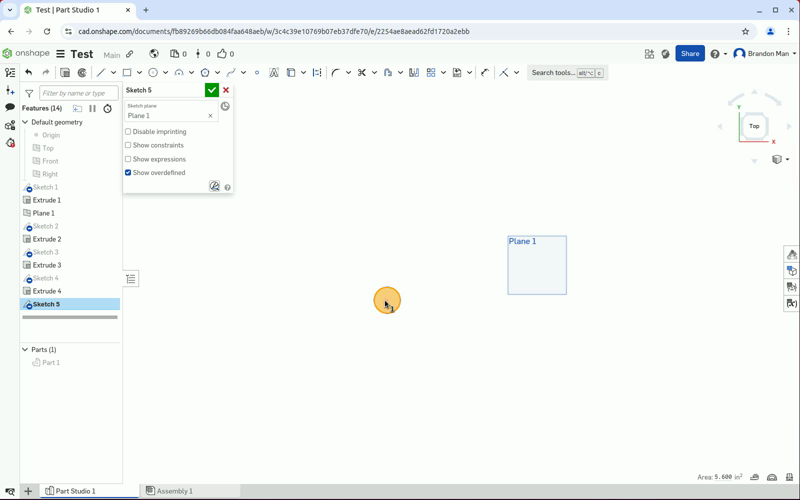
scroll(-6)
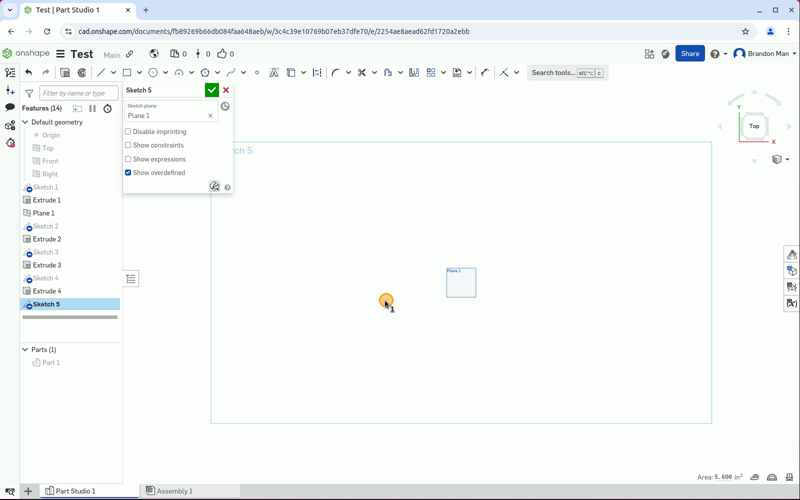
mouse_move(73, 352)
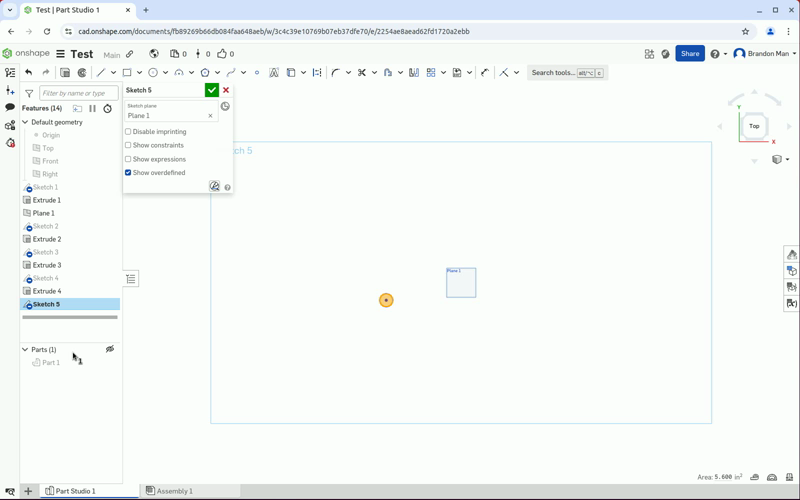
key(shift+y)
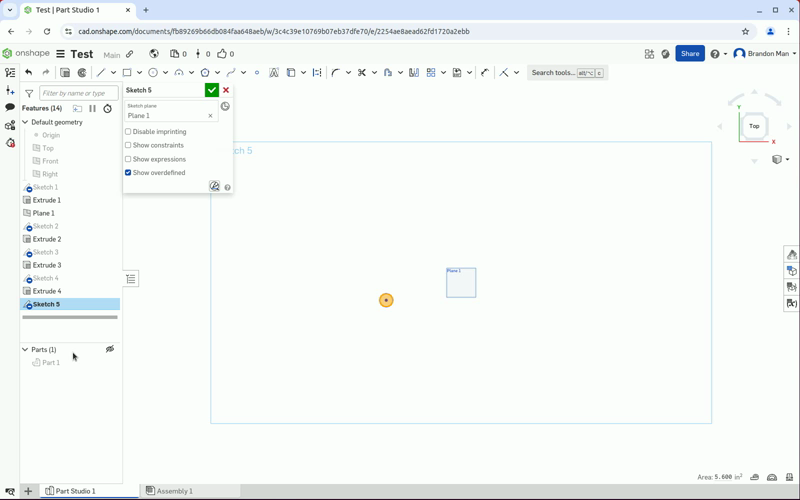
key(shift+e)
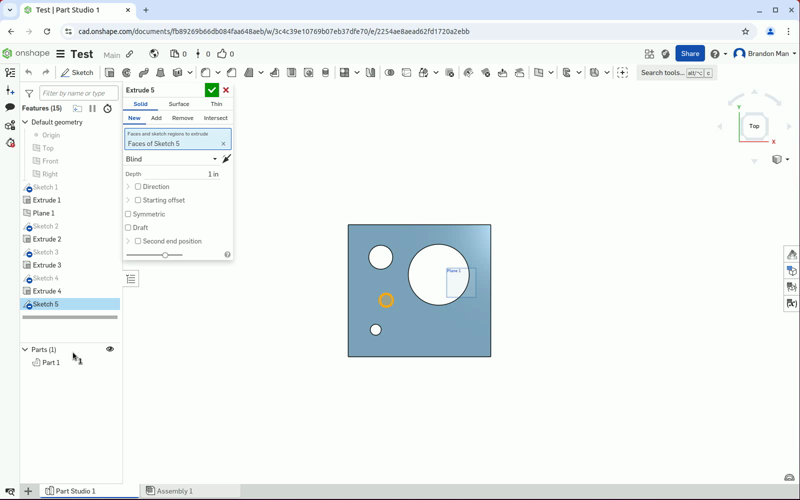
mouse_move(143, 106)
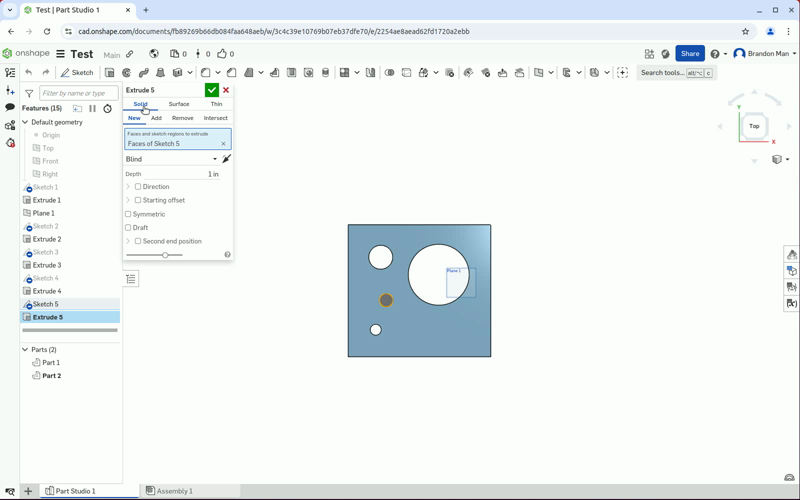
click(143, 106)
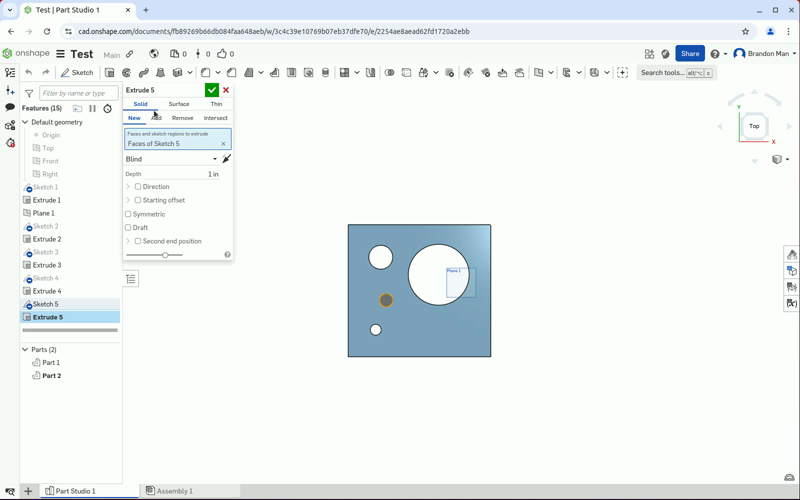
mouse_move(186, 120)
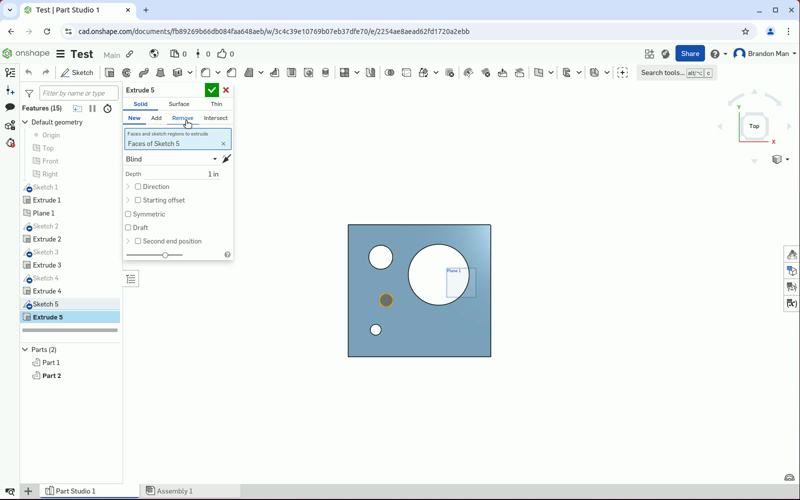
click(186, 120)
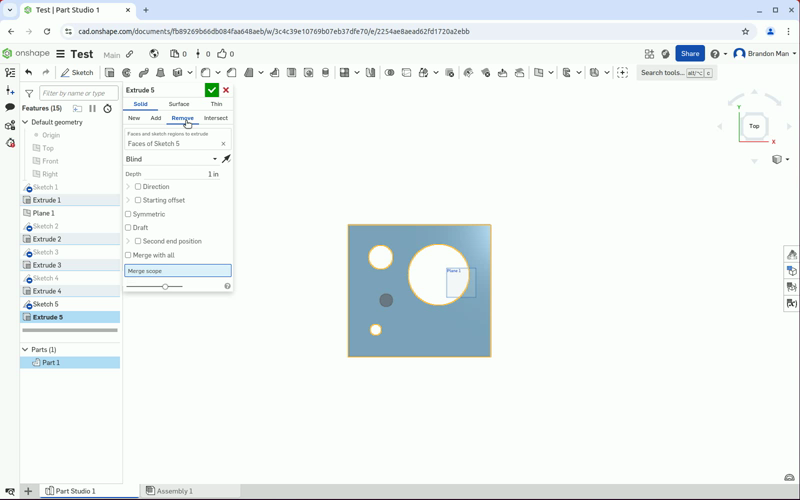
key(tab, 4)
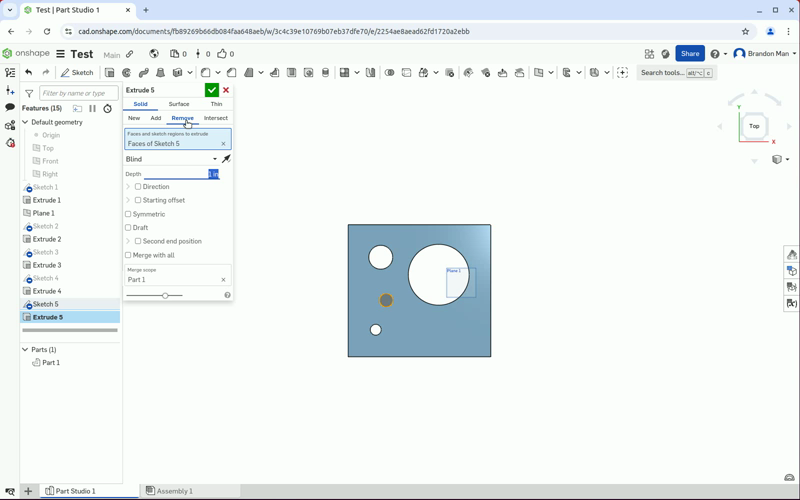
text(1.926)
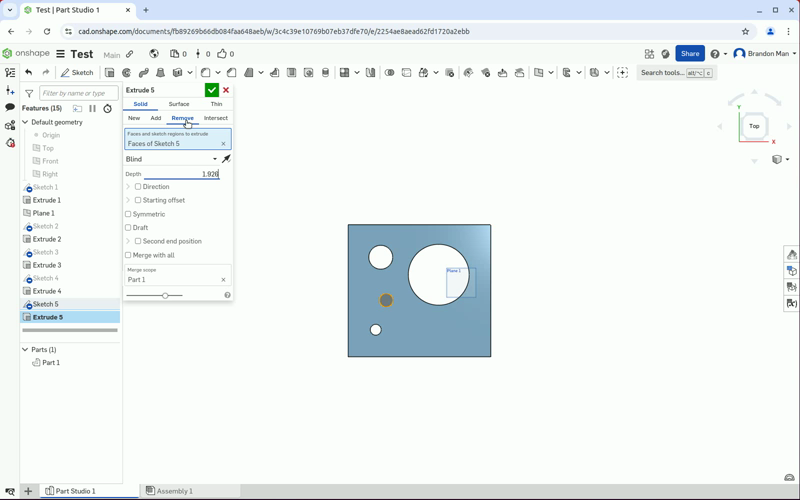
key(tab, 6)
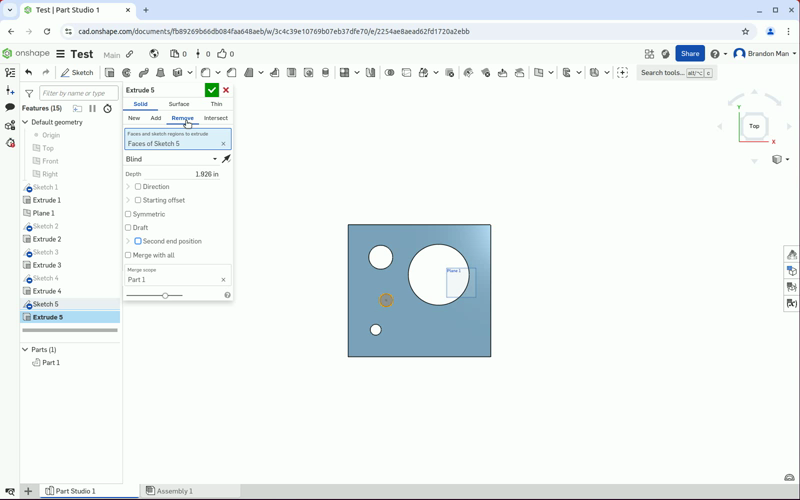
key(space)
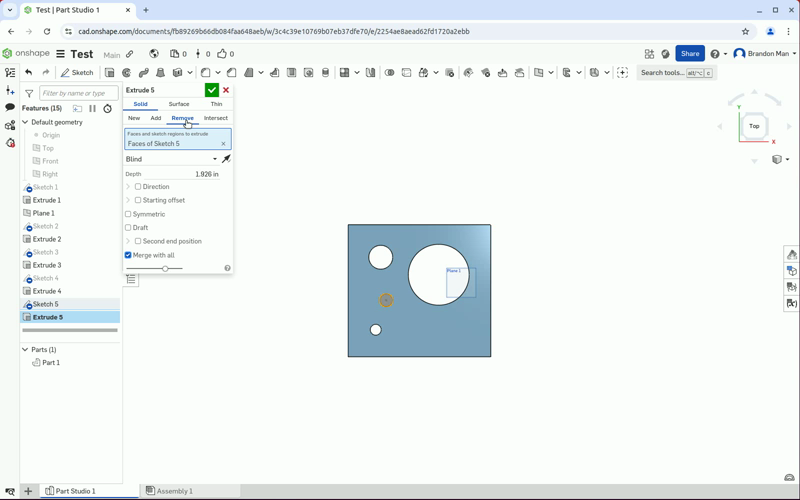
key(enter)
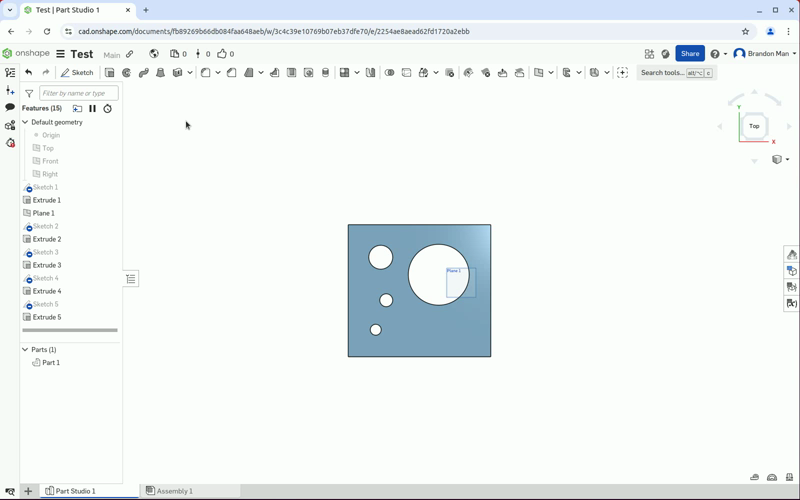
key(shift+h)
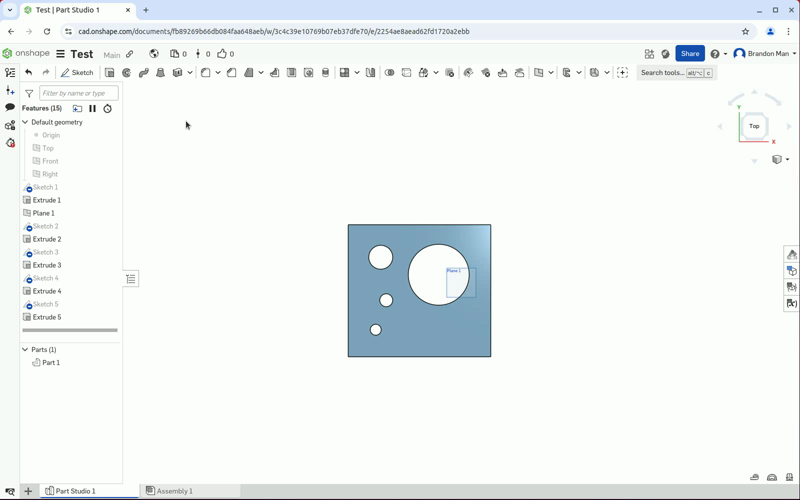
key(shift+h)
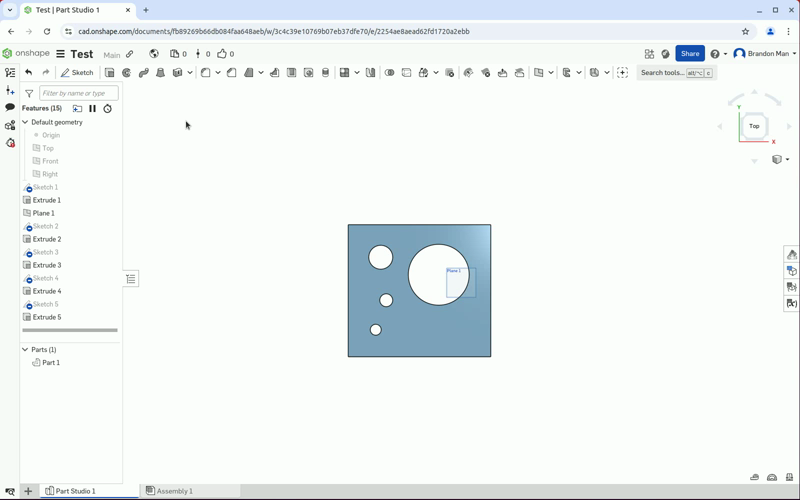
mouse_move(73, 189)
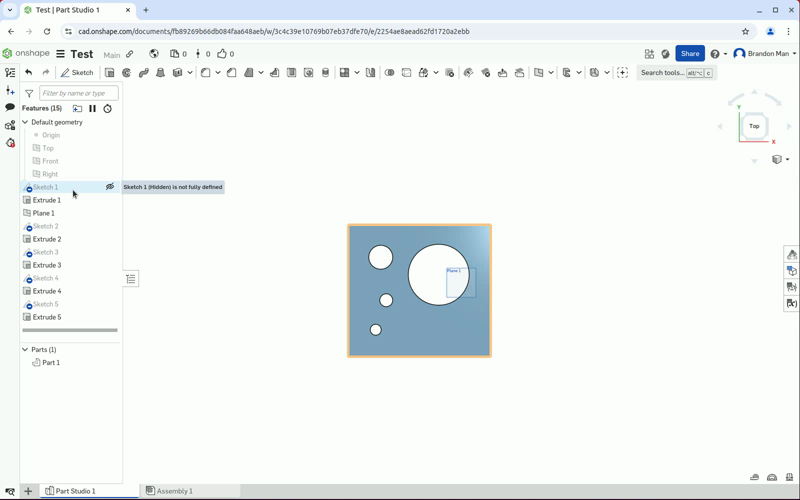
click(73, 189)
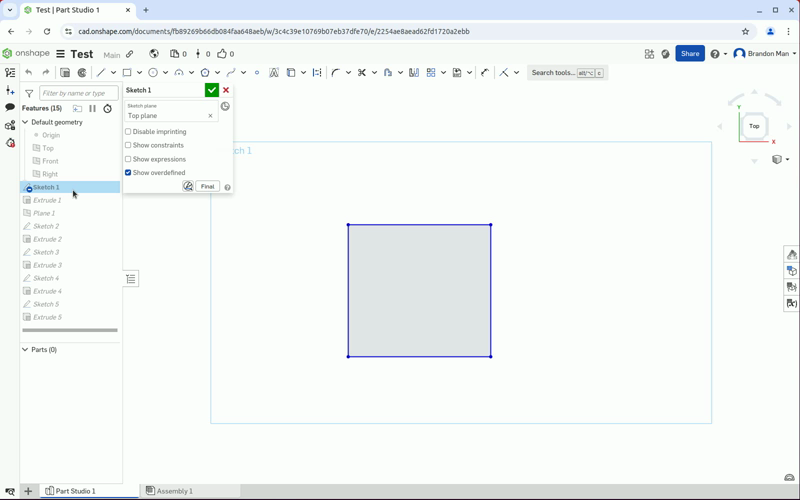
mouse_move(229, 92)
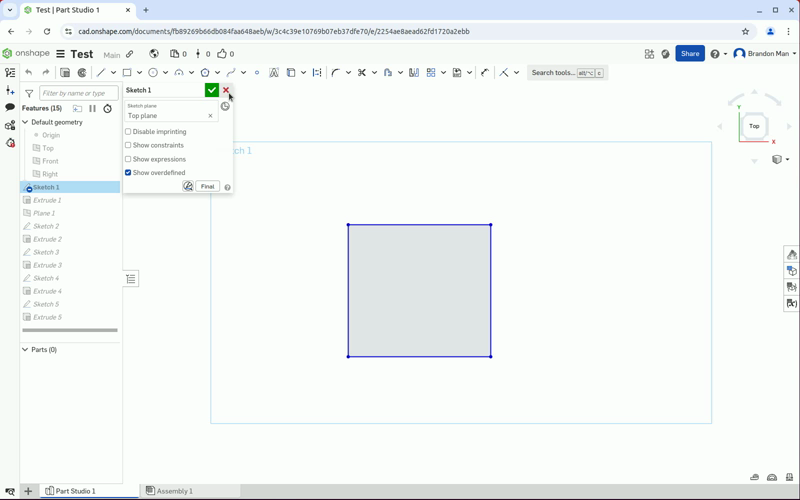
click(229, 92)
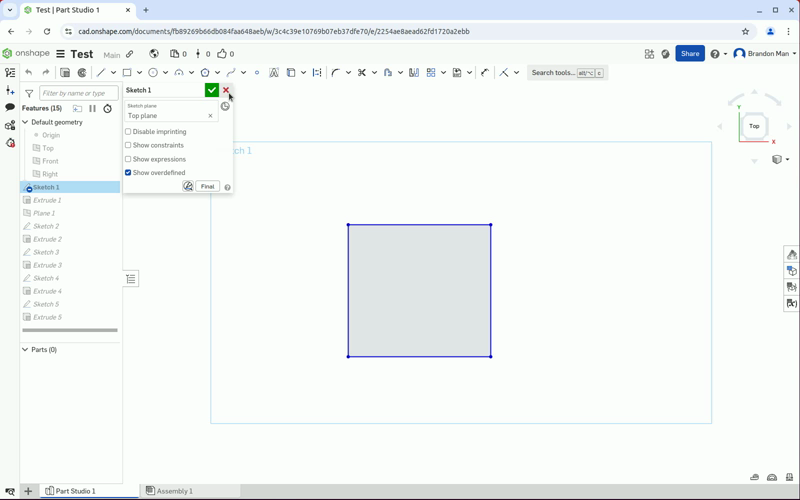
key(shift+s)
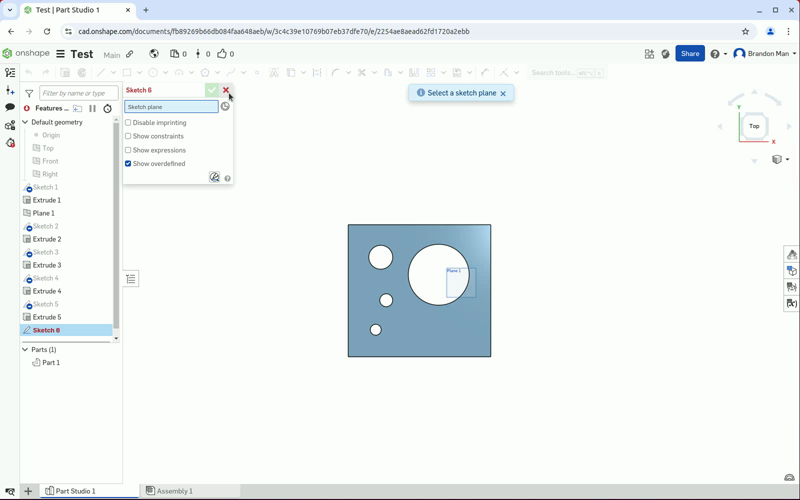
mouse_move(69, 215)
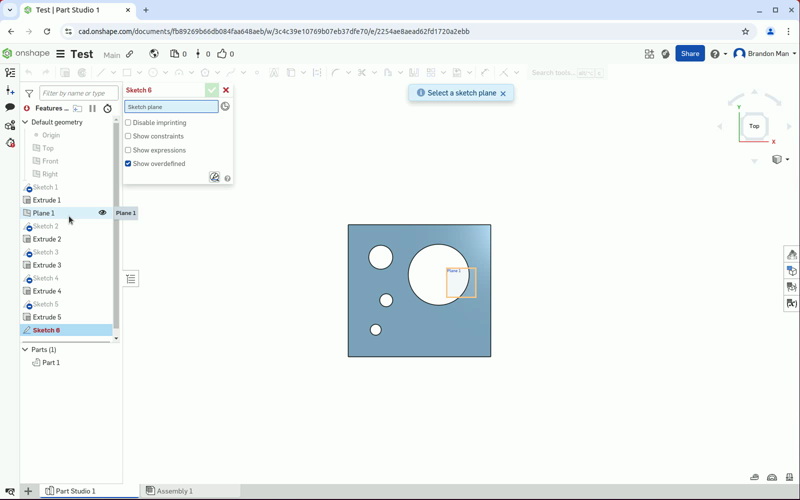
click(69, 215)
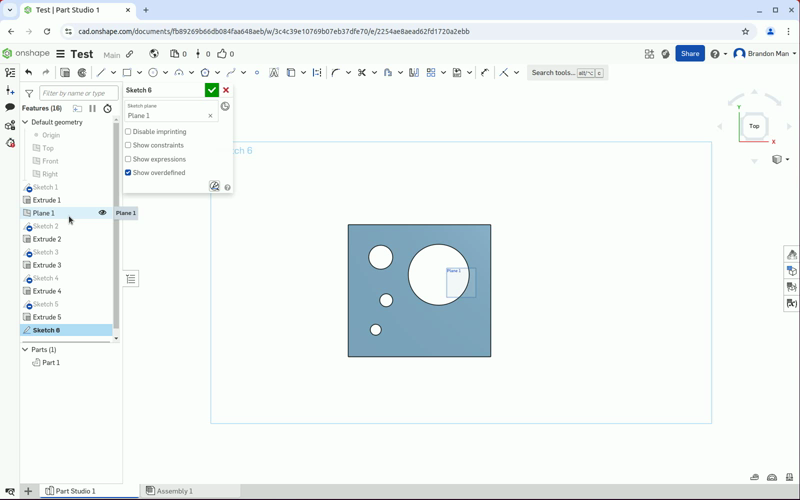
mouse_move(73, 352)
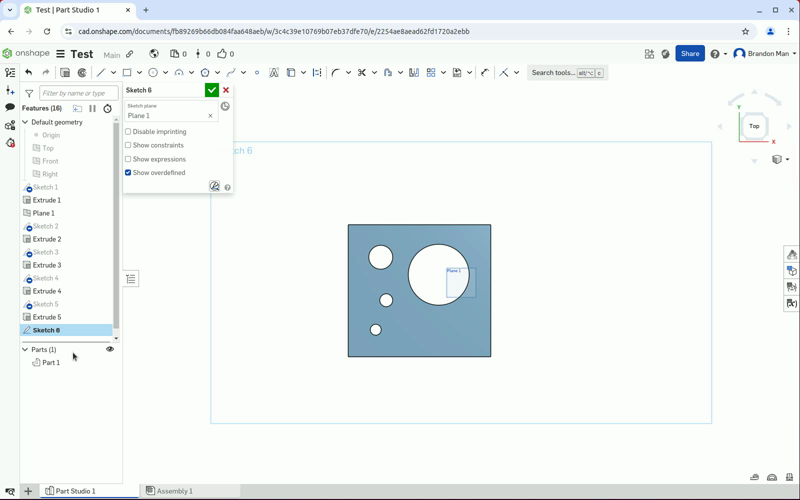
key(y)
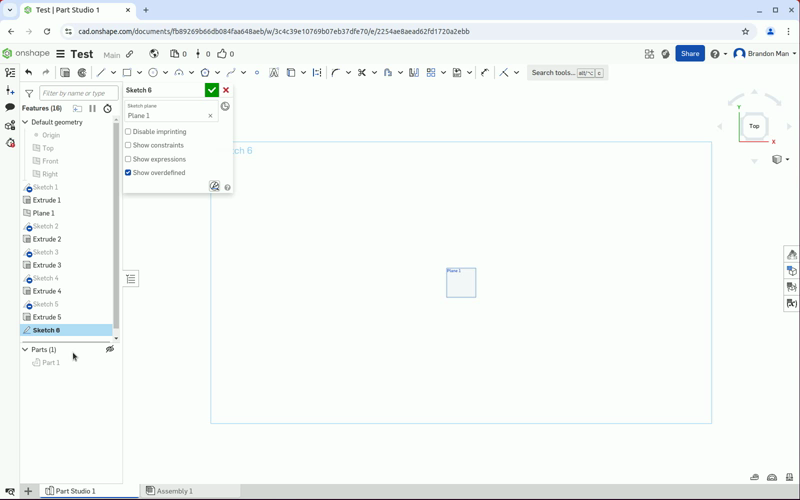
key(c)
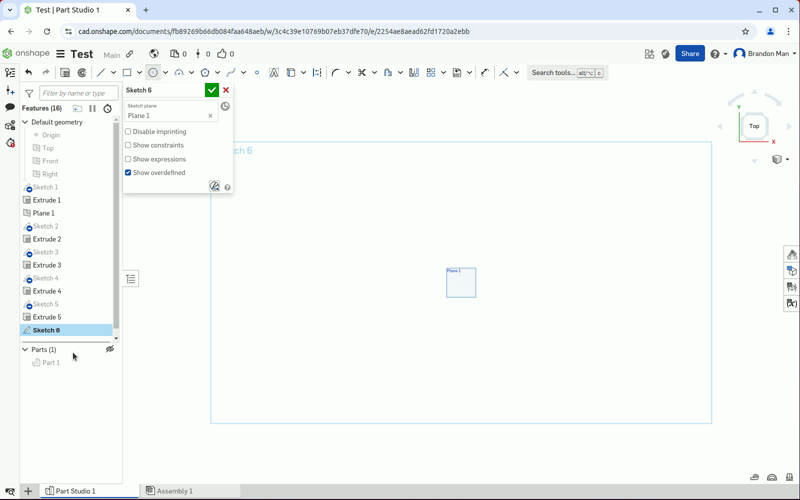
key_down(shift)
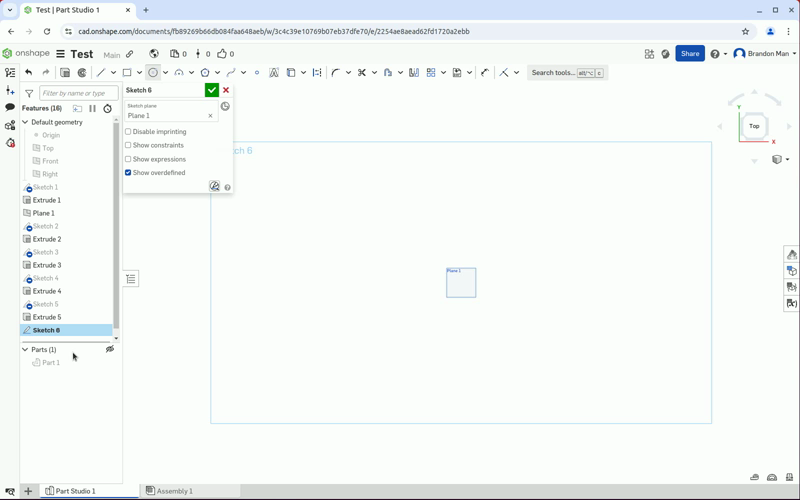
mouse_move(410, 325)
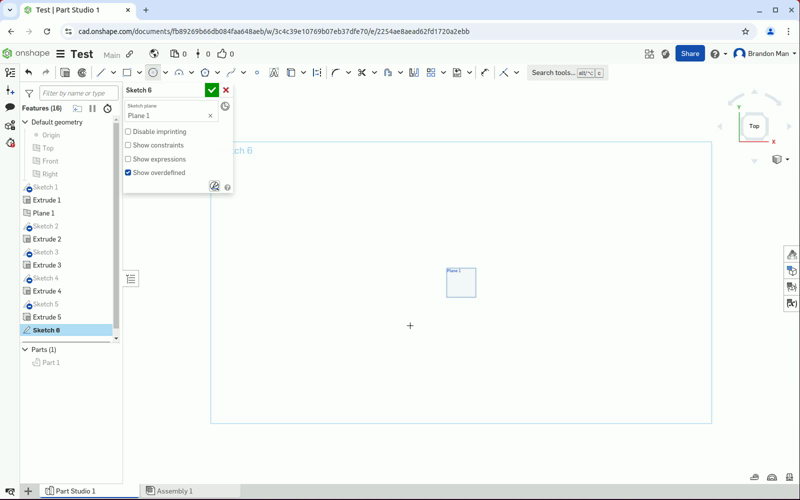
click(410, 325)
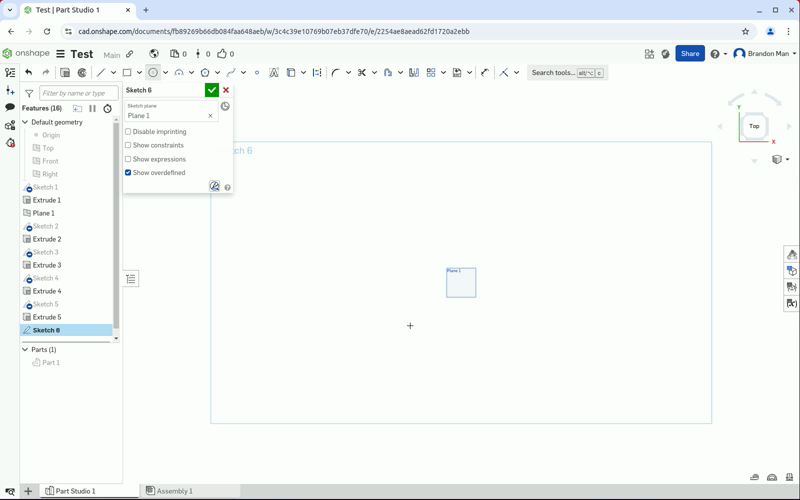
key_up(shift)
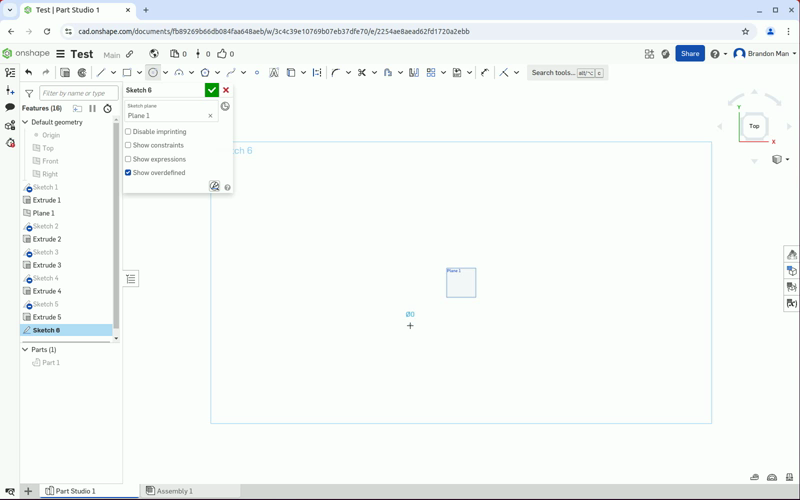
mouse_move(418, 325)
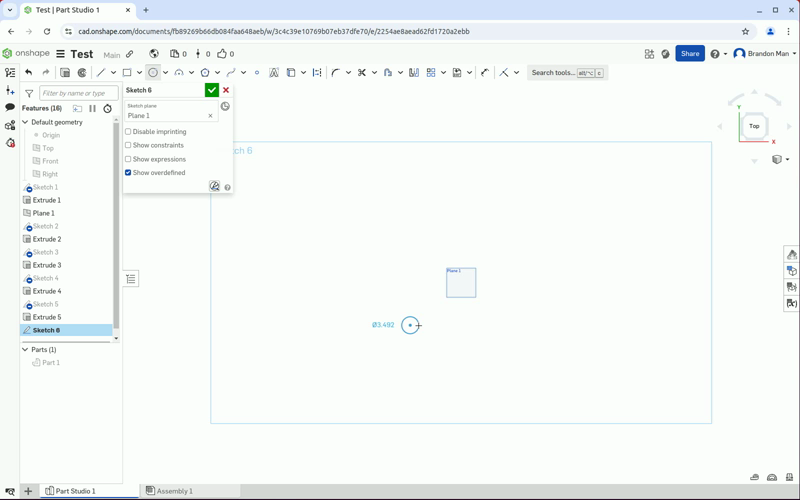
click(418, 325)
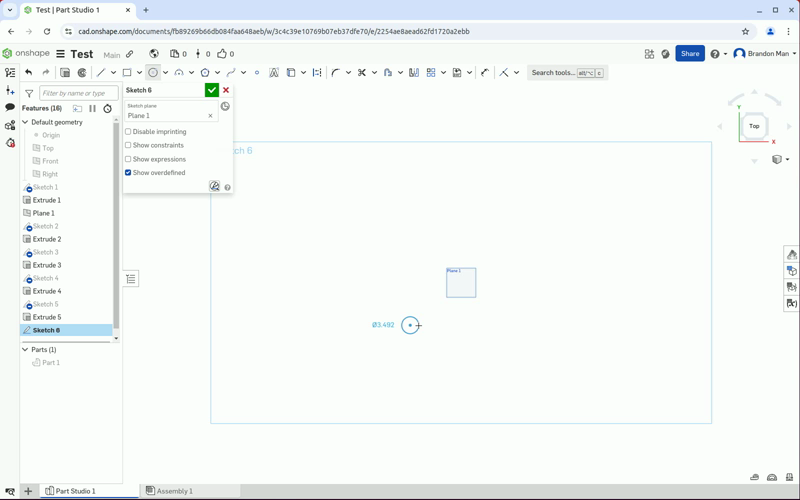
key(esc)
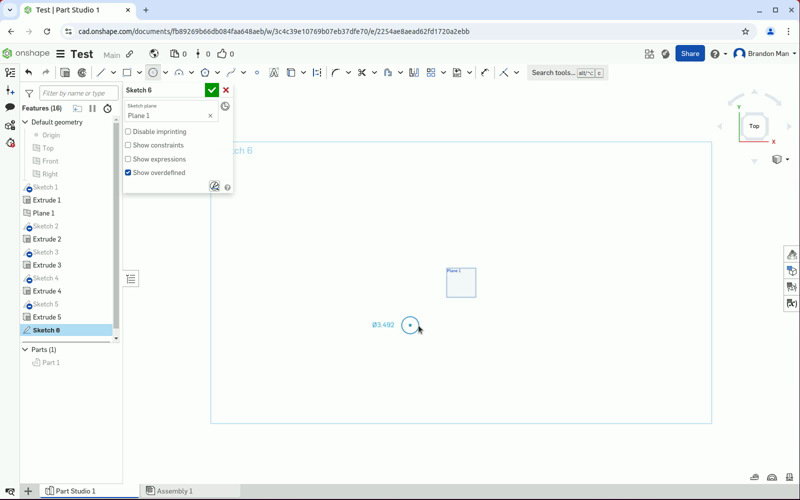
mouse_move(405, 318)
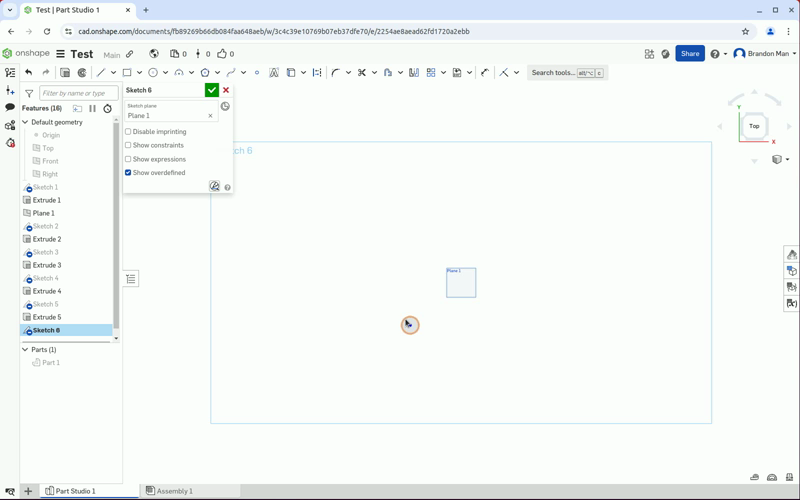
scroll(6)
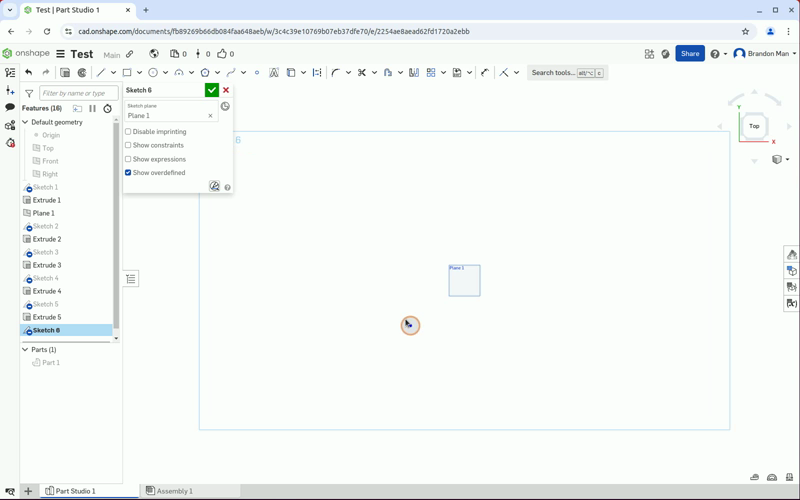
scroll(6)
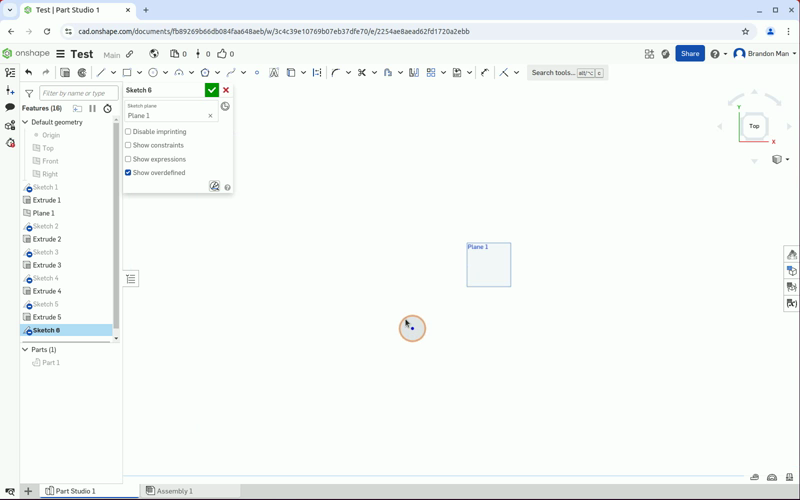
scroll(6)
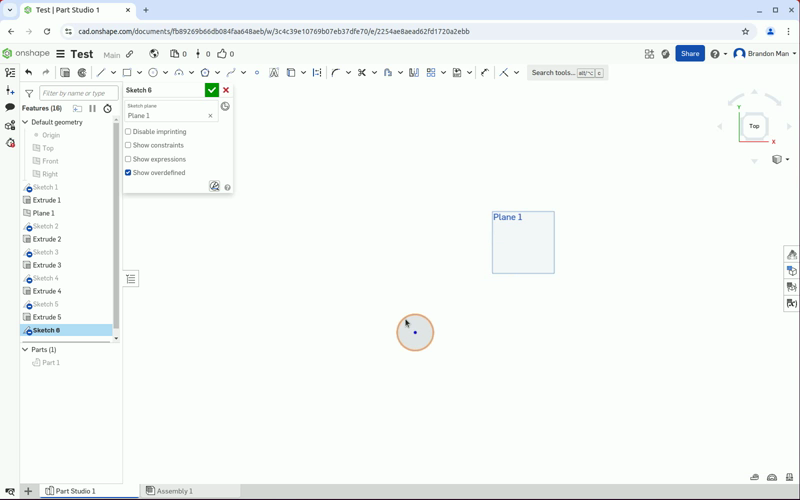
scroll(6)
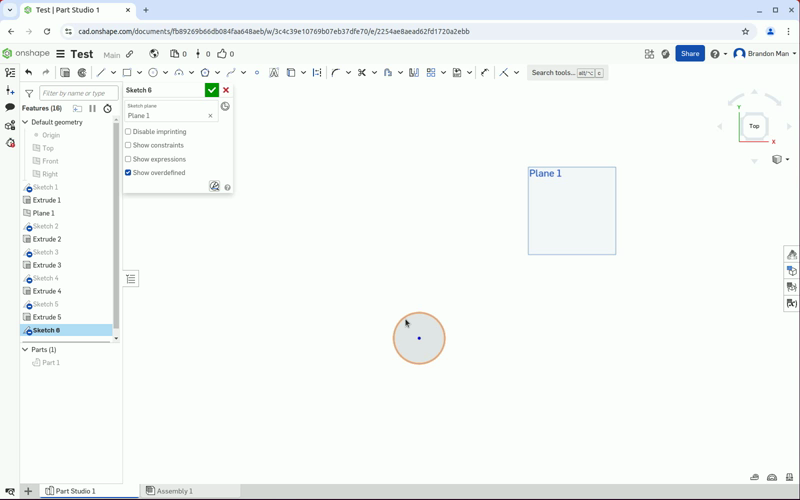
scroll(6)
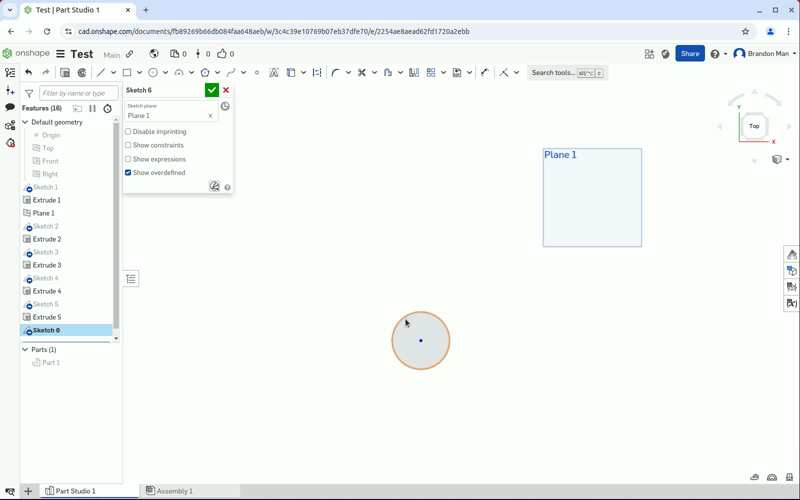
scroll(6)
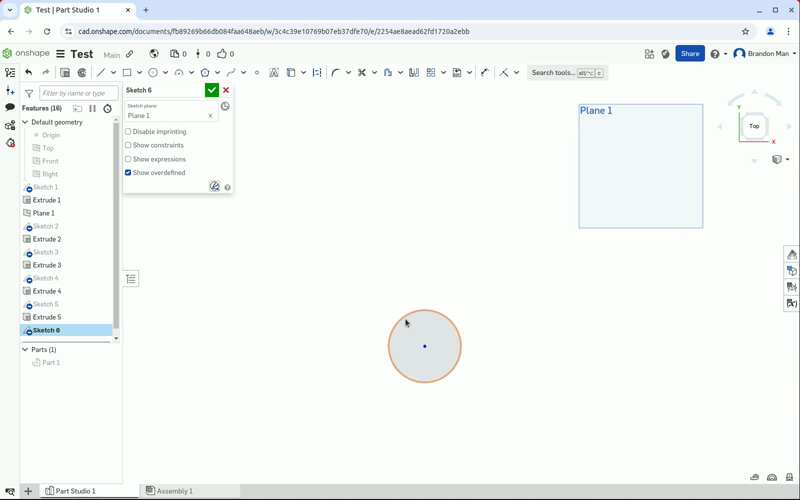
scroll(6)
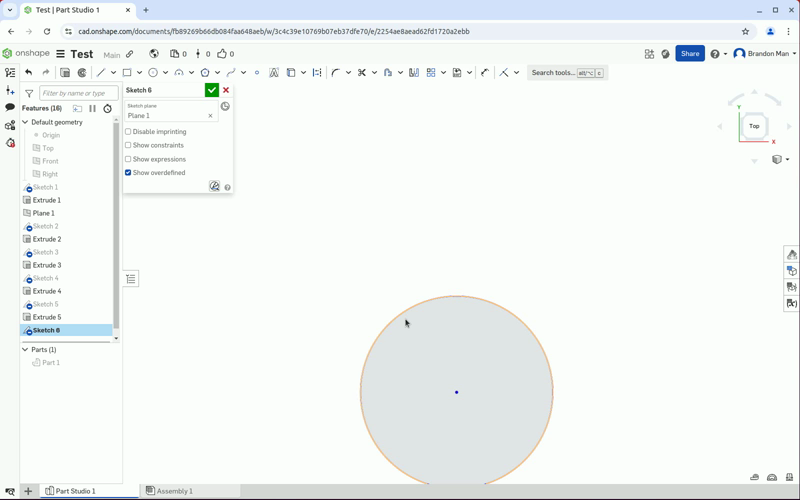
click(405, 318)
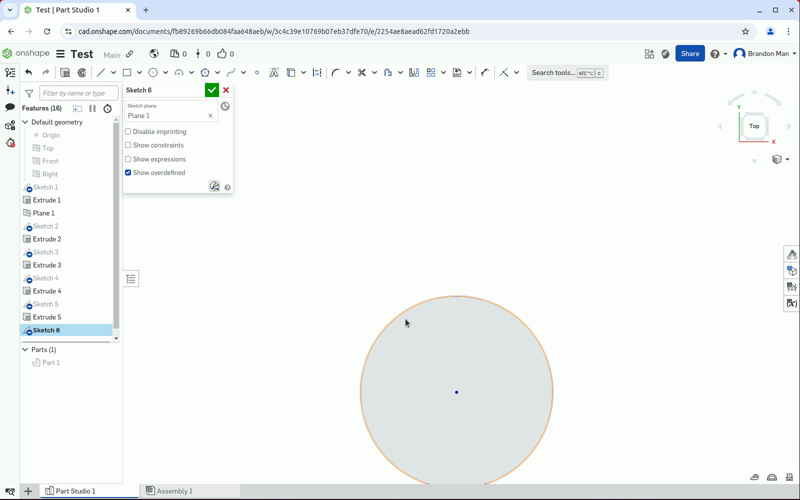
scroll(-6)
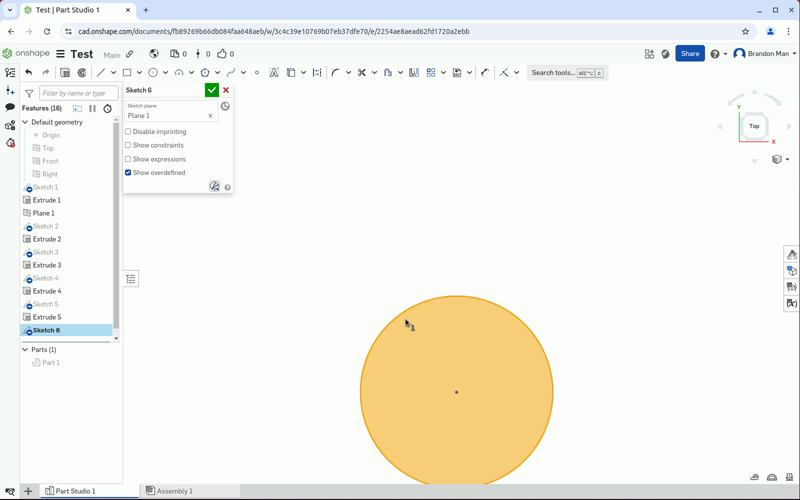
scroll(-6)
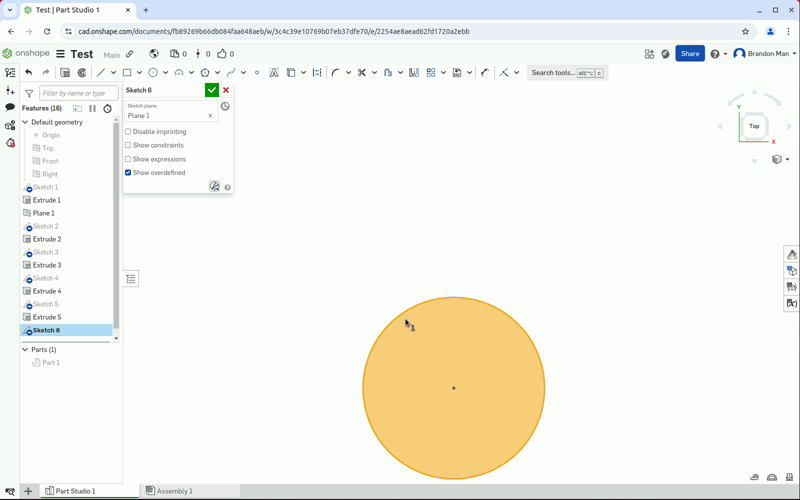
scroll(-6)
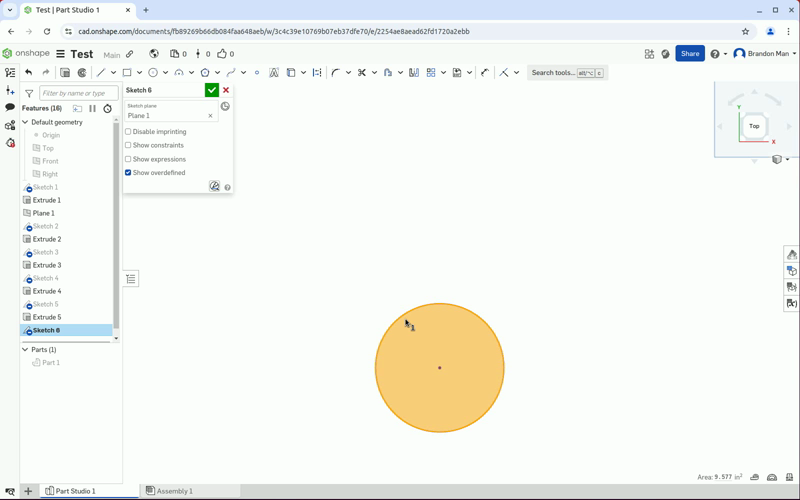
scroll(-6)
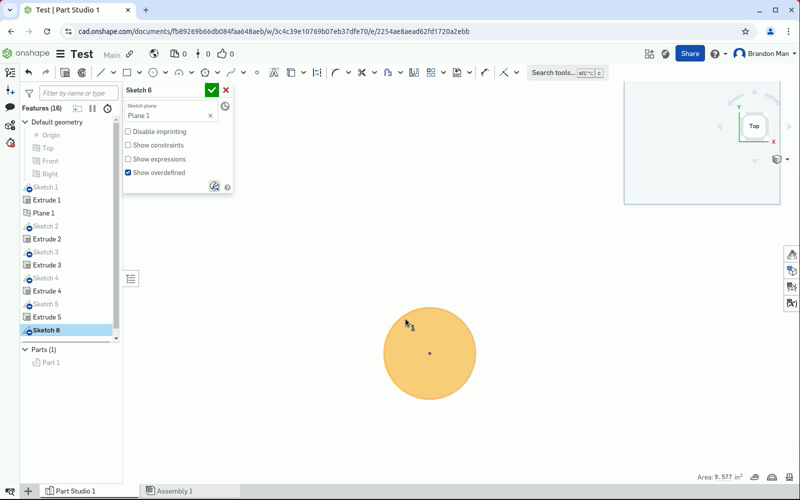
scroll(-6)
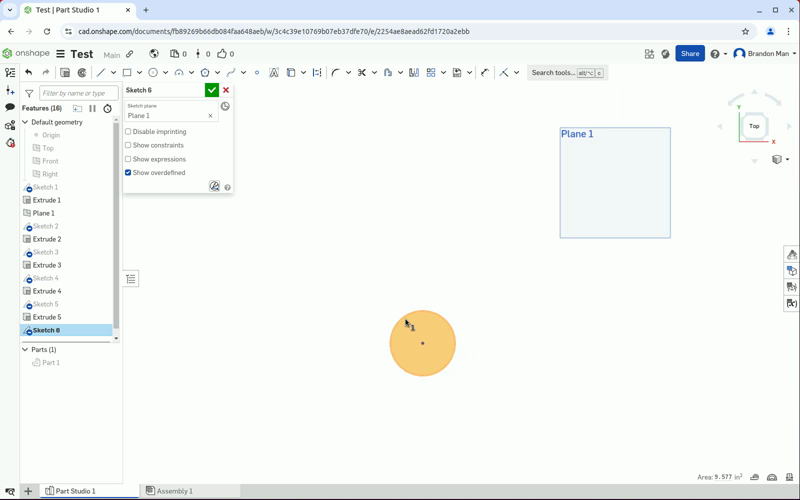
scroll(-6)
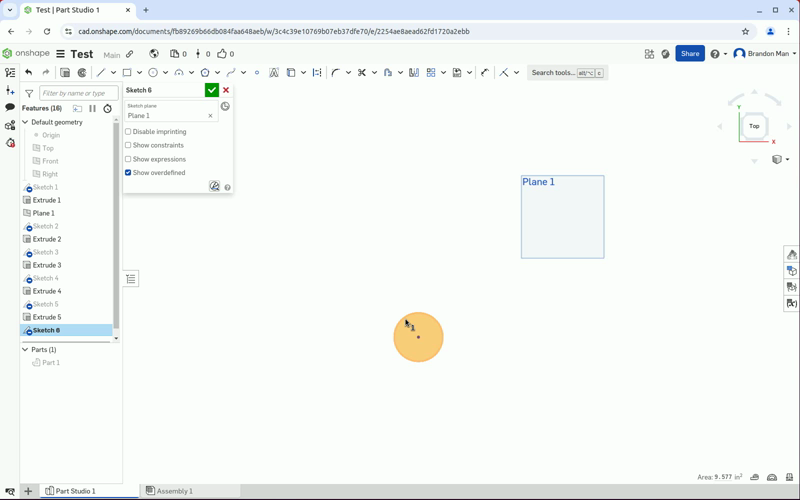
scroll(-6)
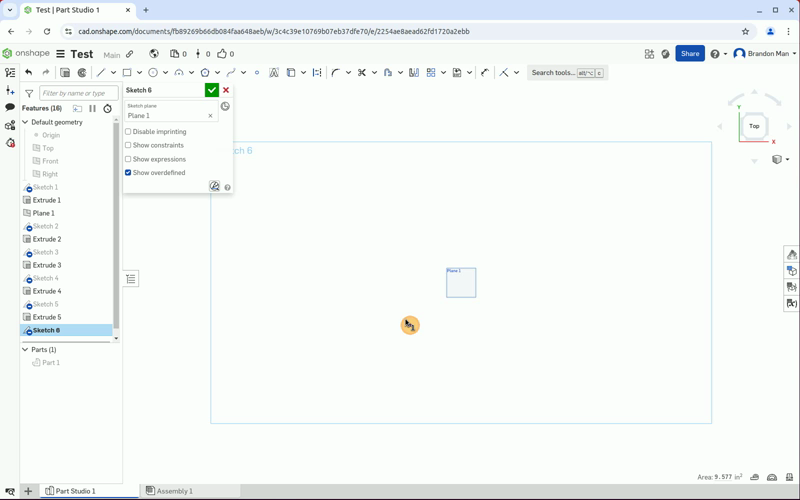
mouse_move(73, 352)
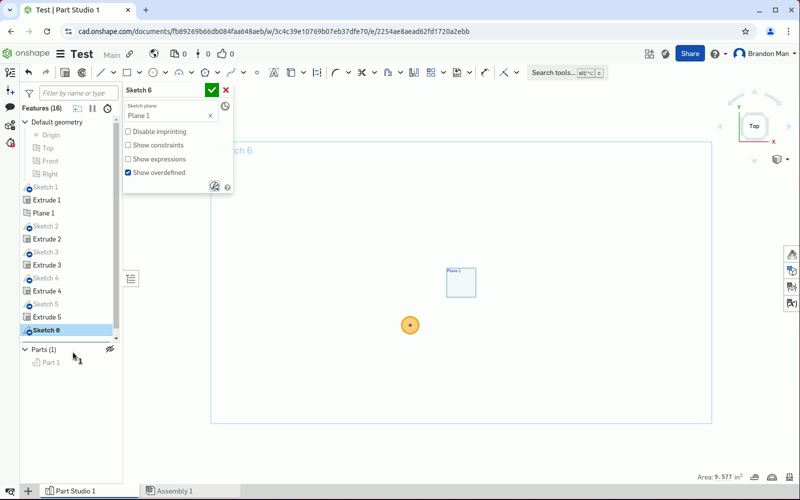
key(shift+y)
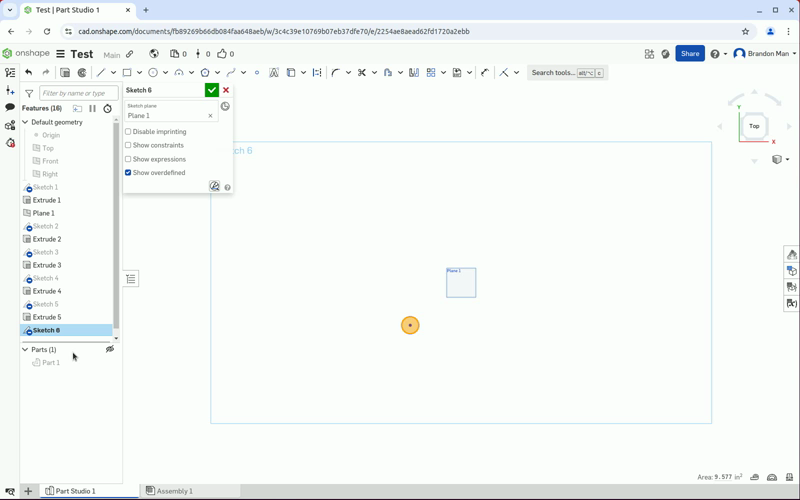
key(shift+e)
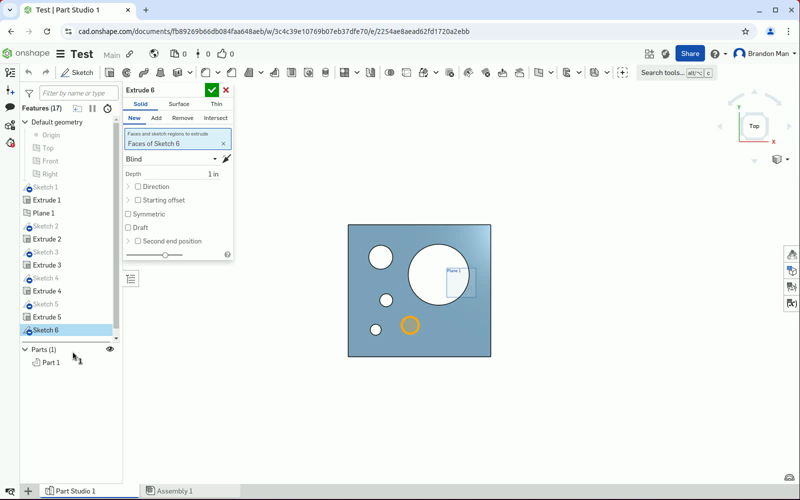
mouse_move(143, 106)
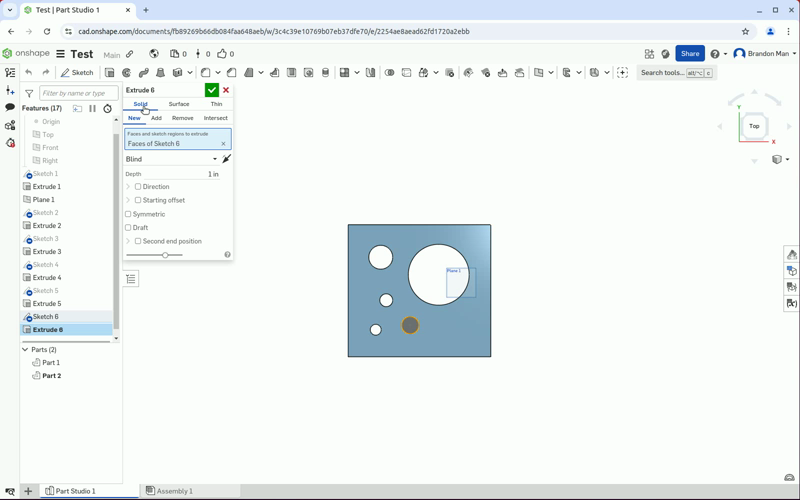
click(143, 106)
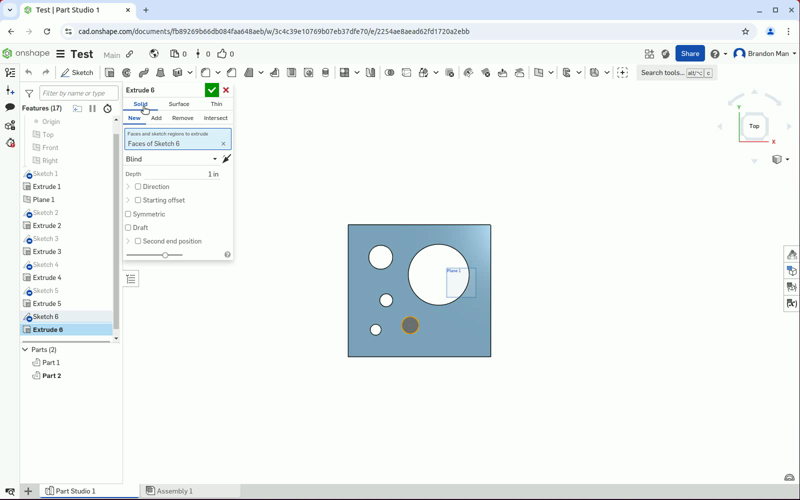
mouse_move(186, 120)
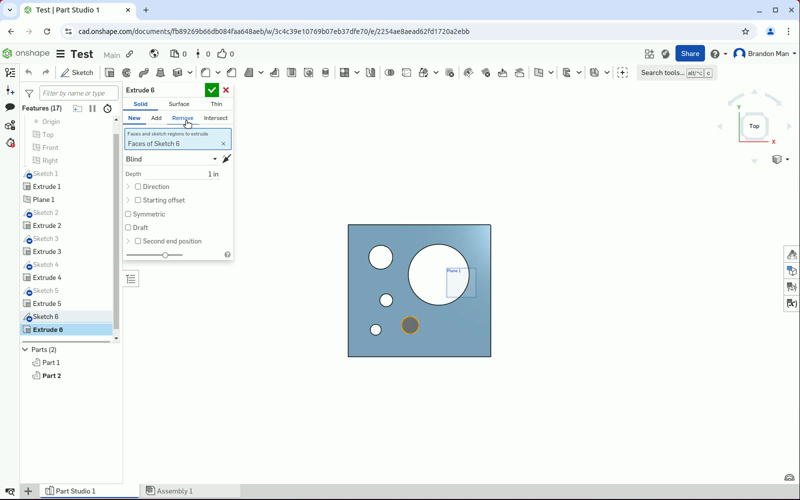
click(186, 120)
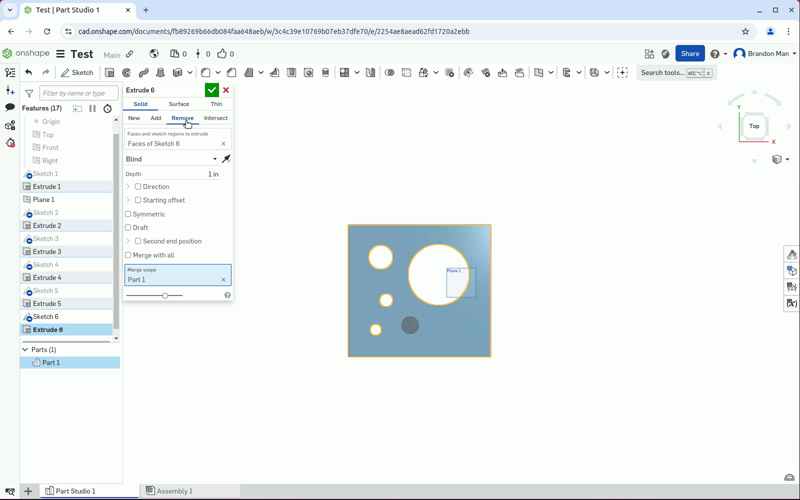
key(tab, 4)
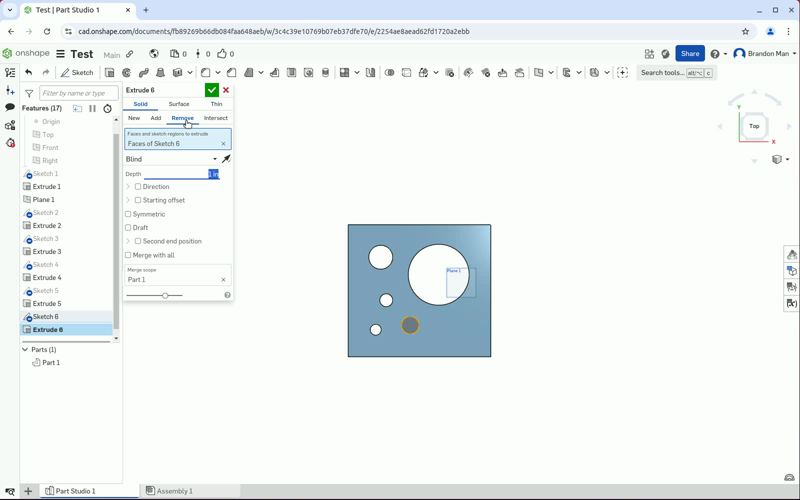
text(1.926)
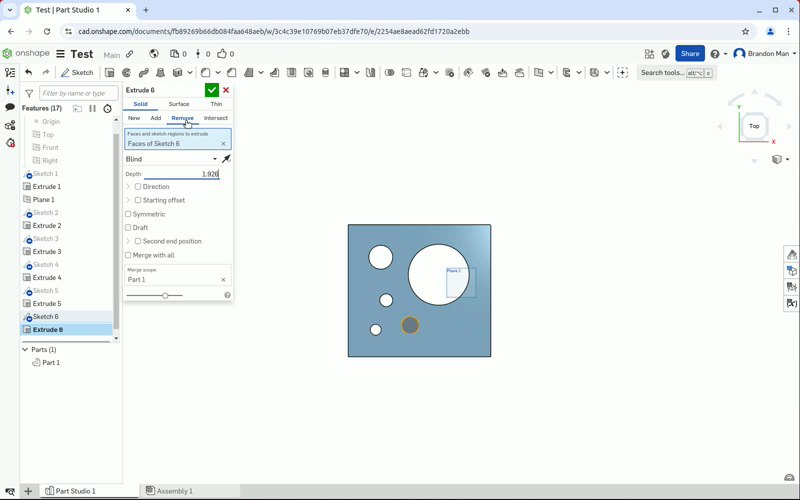
key(tab, 6)
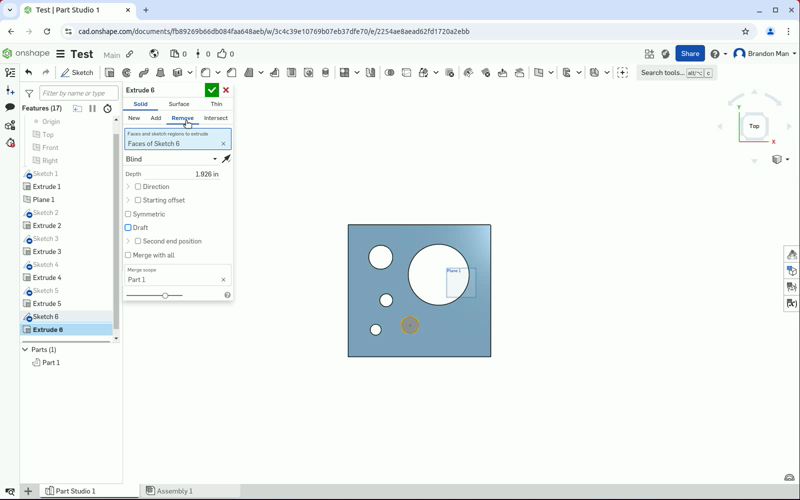
key(space)
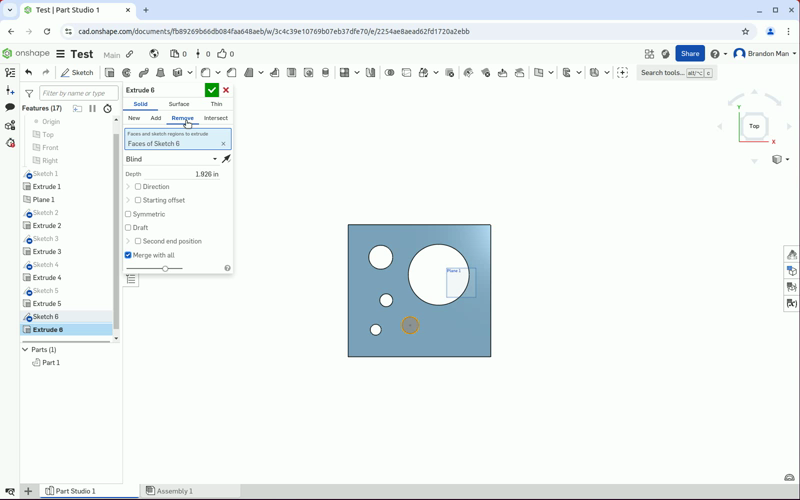
key(enter)
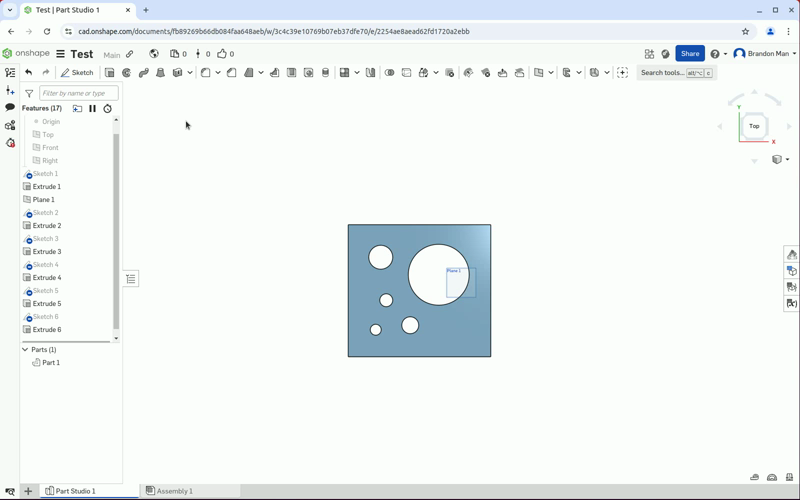
key(shift+h)
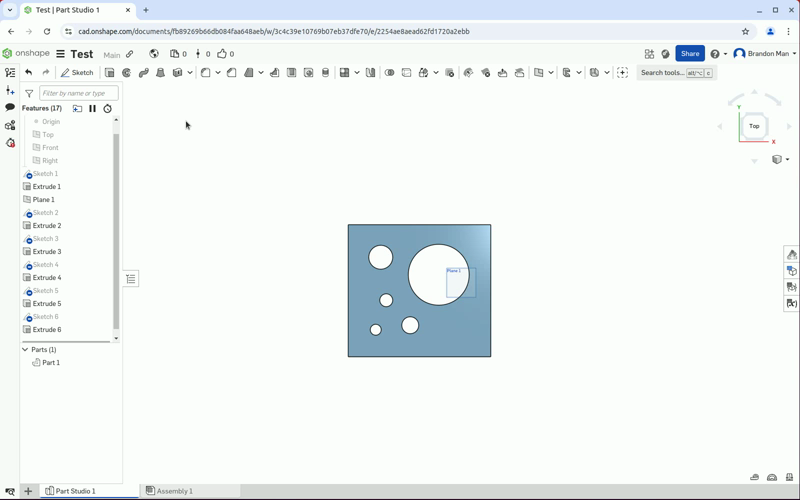
key(shift+h)
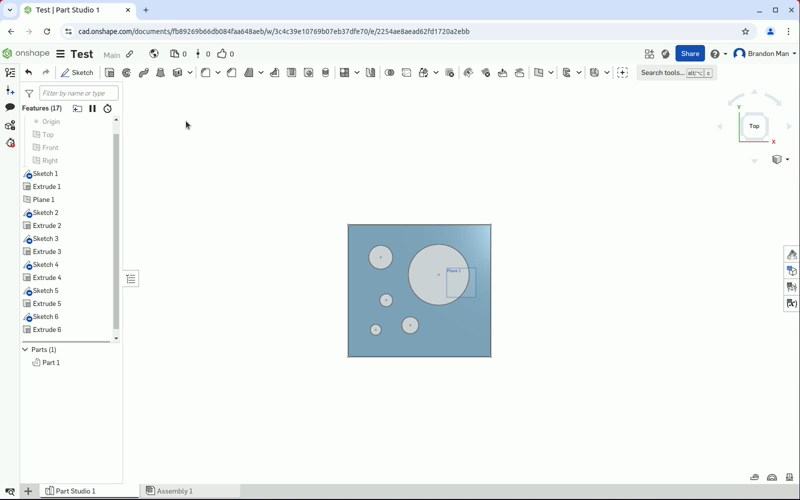
key(shift+7)
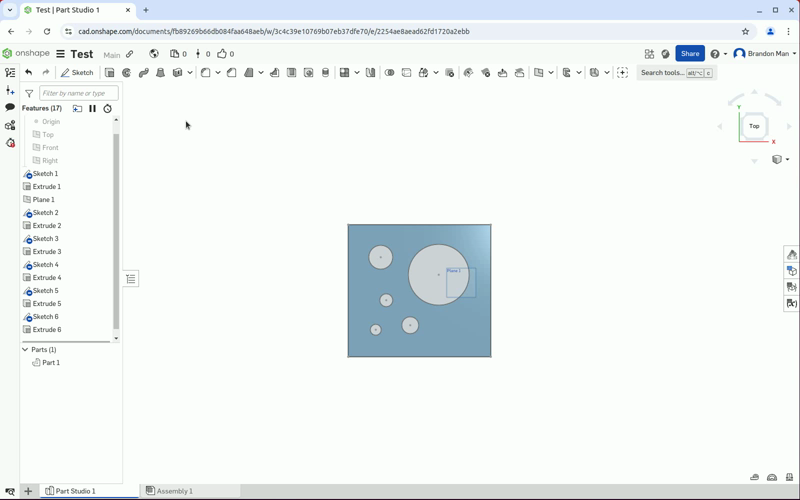
key(up, 3)
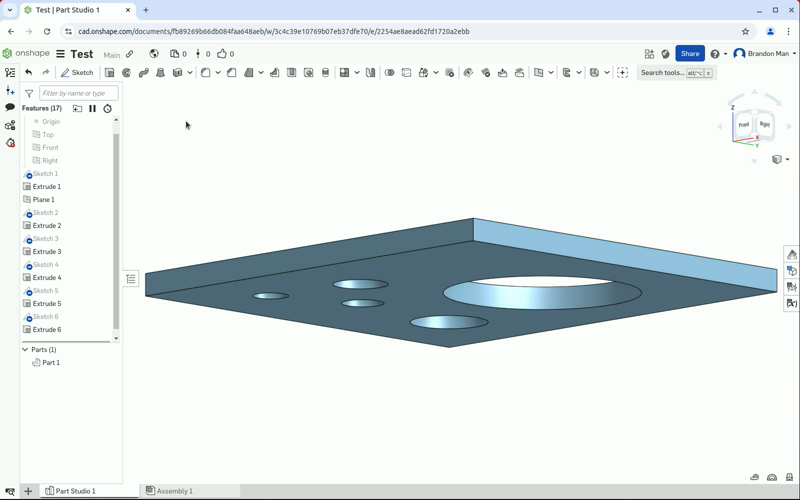
key(left, 3)
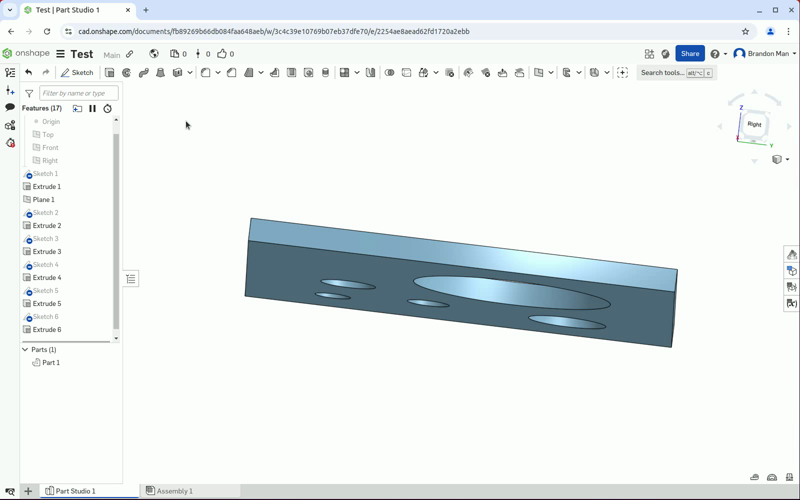
key(right, 3)
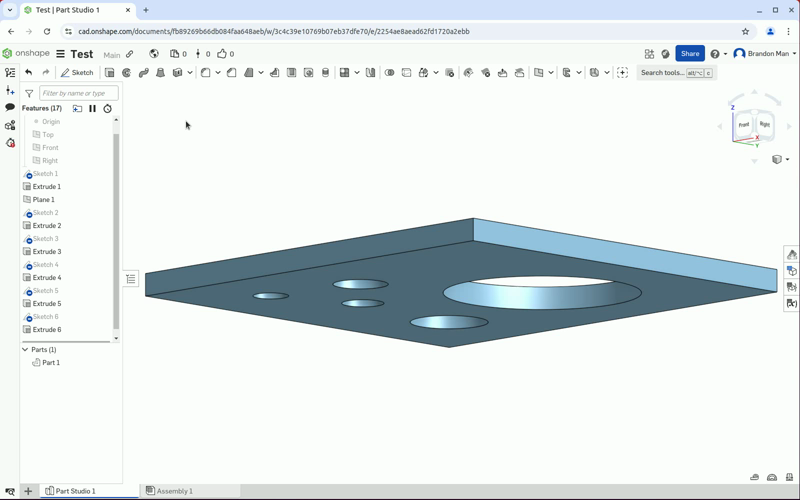
key(down, 3)
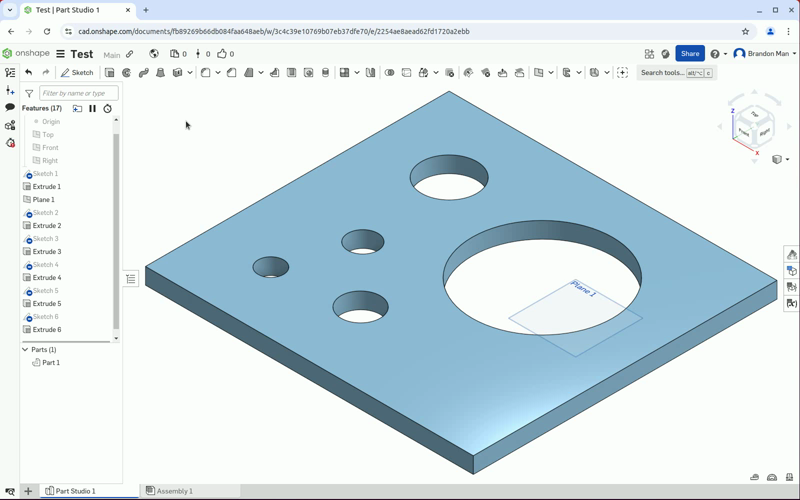
mouse_move(69, 176)
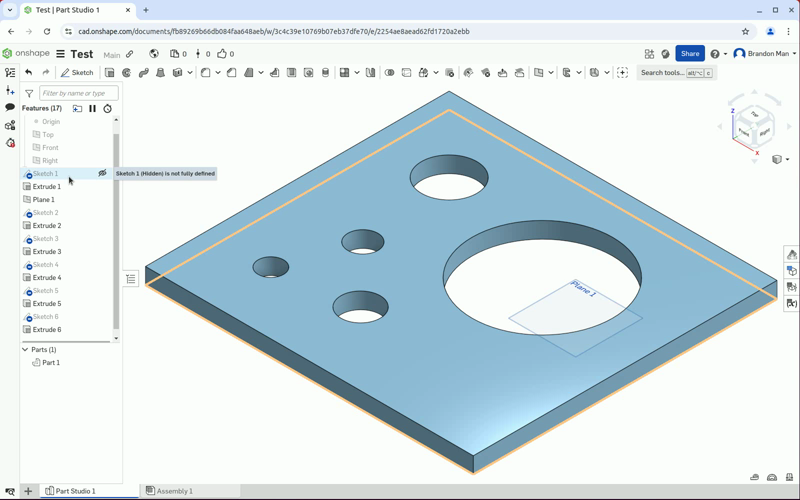
click(69, 176)